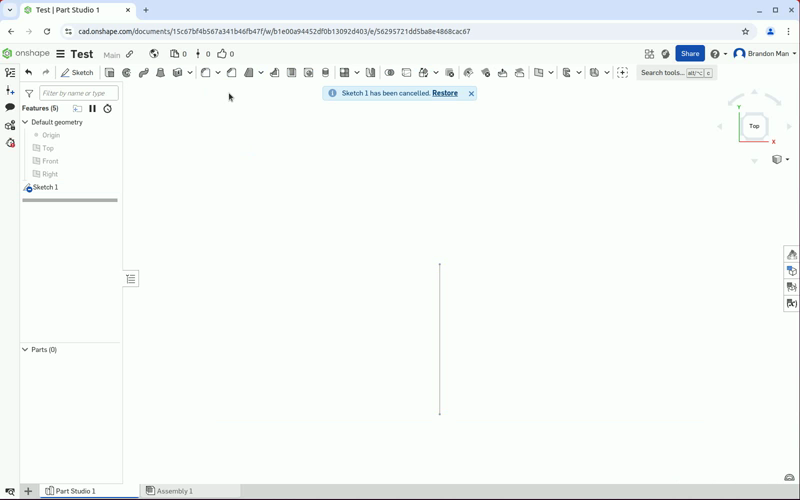
key(shift+h)
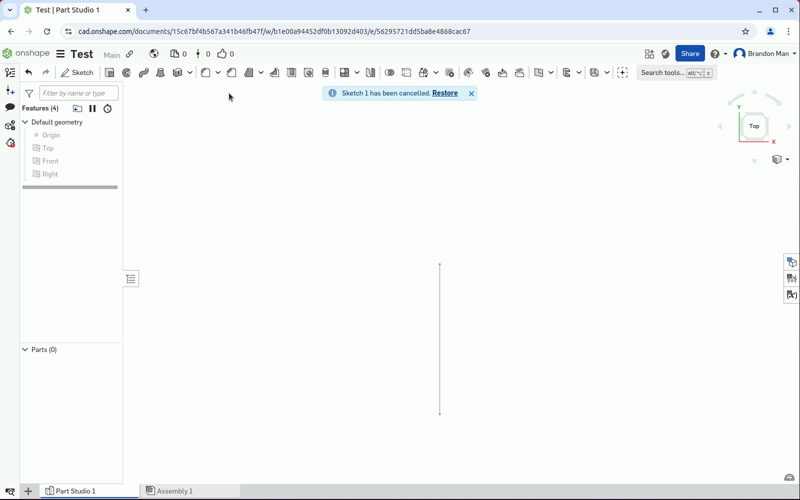
mouse_move(73, 352)
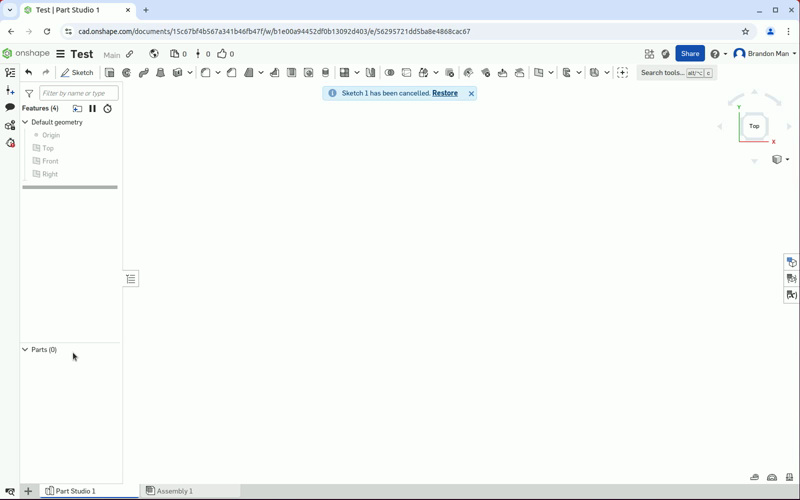
key(y)
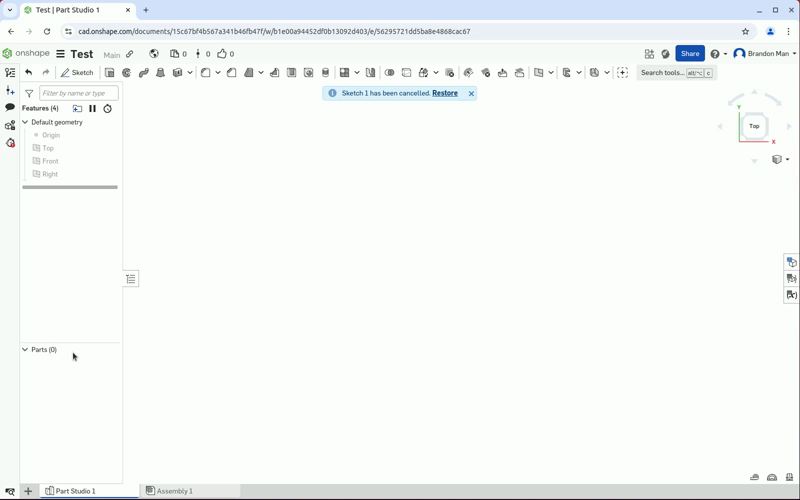
key(shift+p)
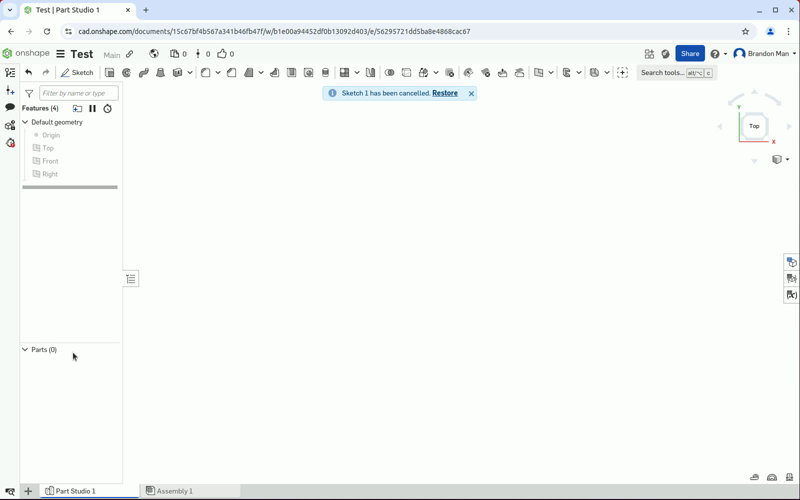
key(space)
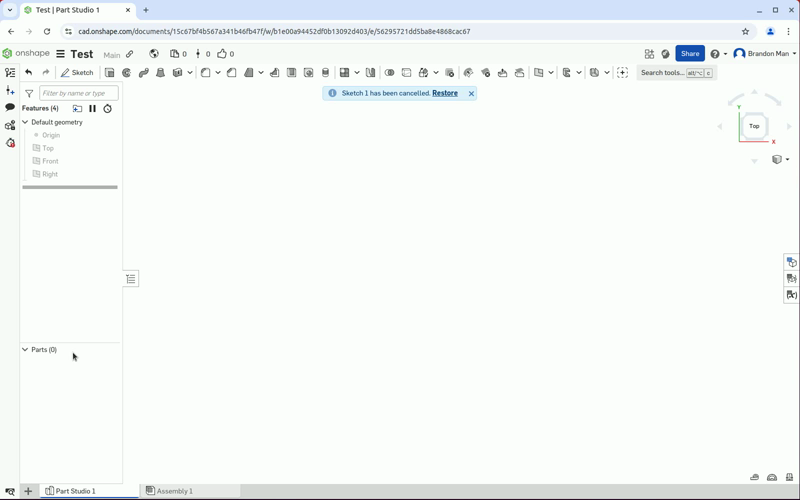
key_down(shift)
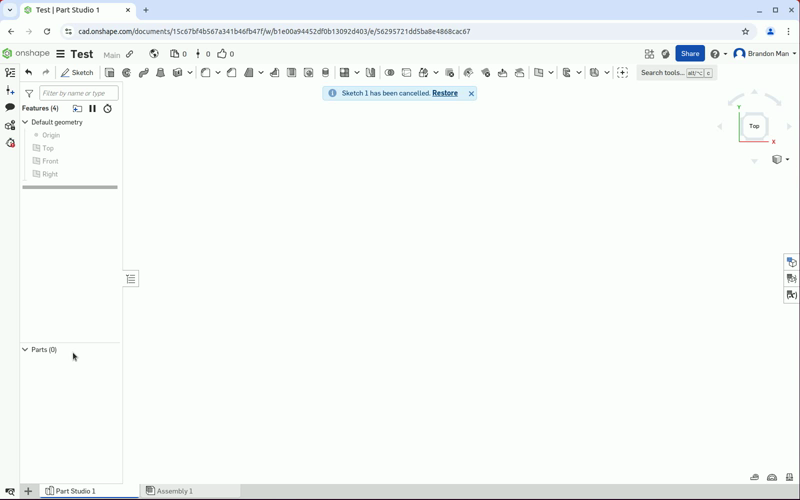
key(up)
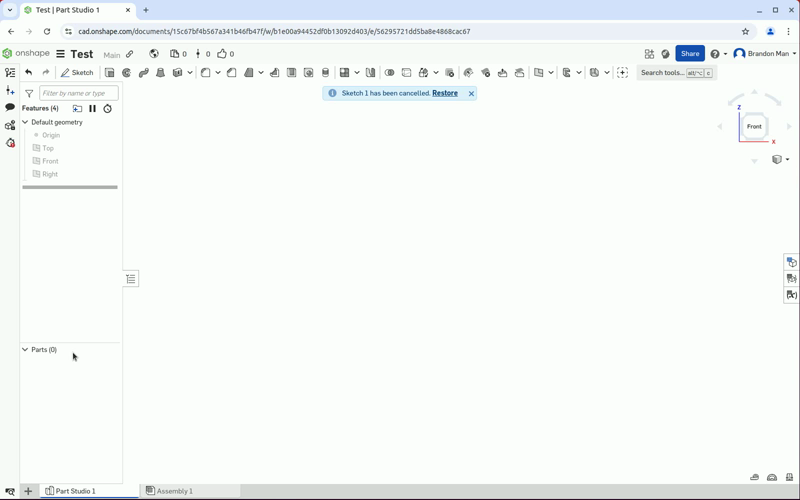
key_up(shift)
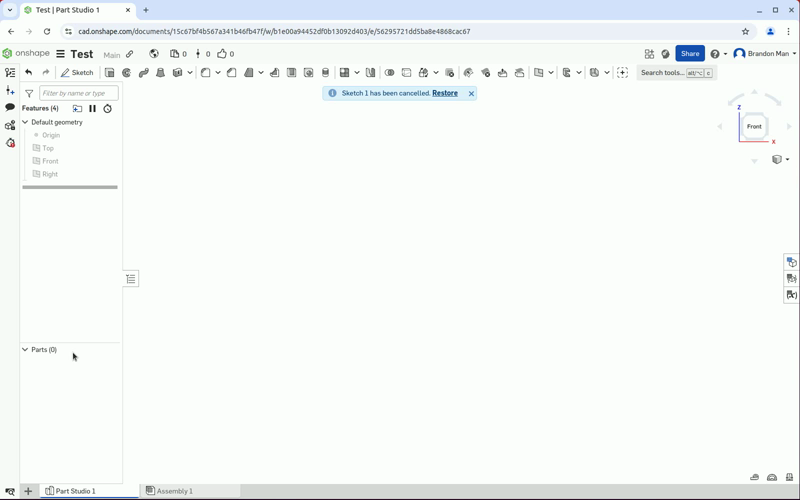
key(space)
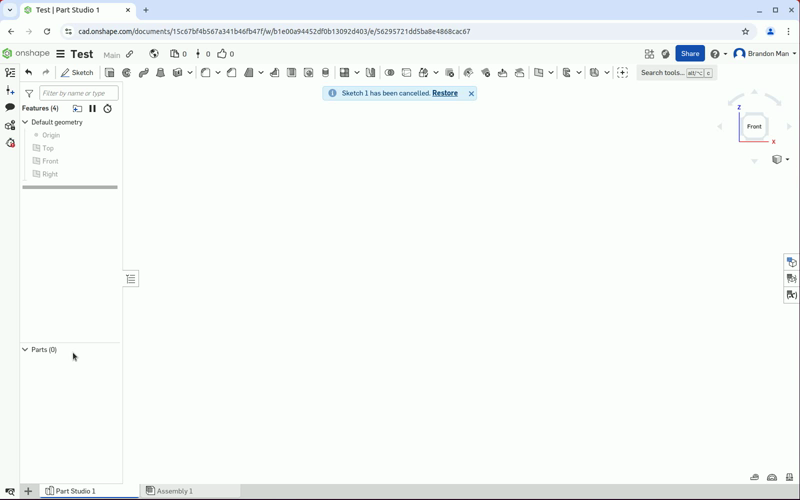
key_down(shift)
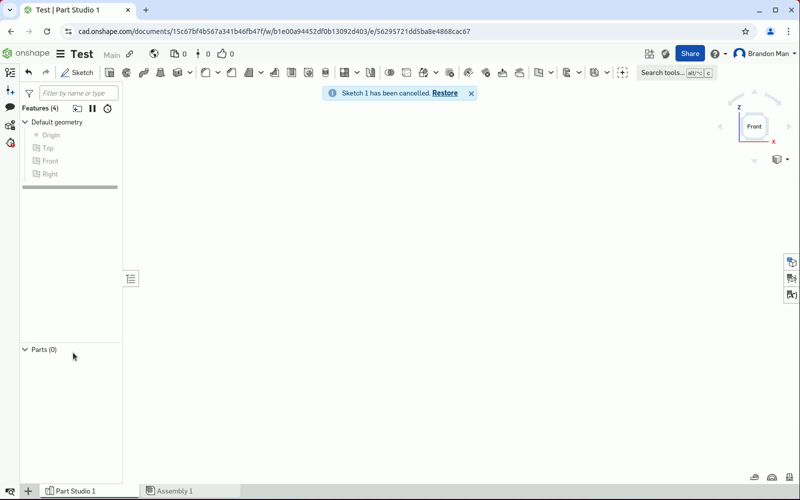
key(left)
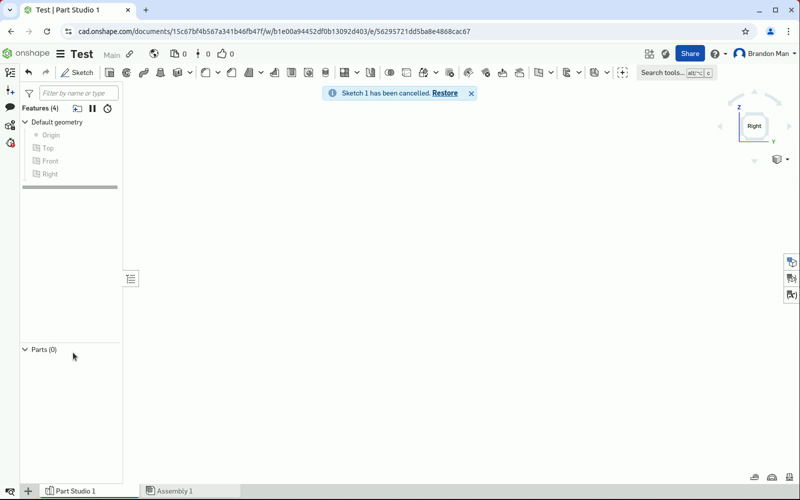
key_up(shift)
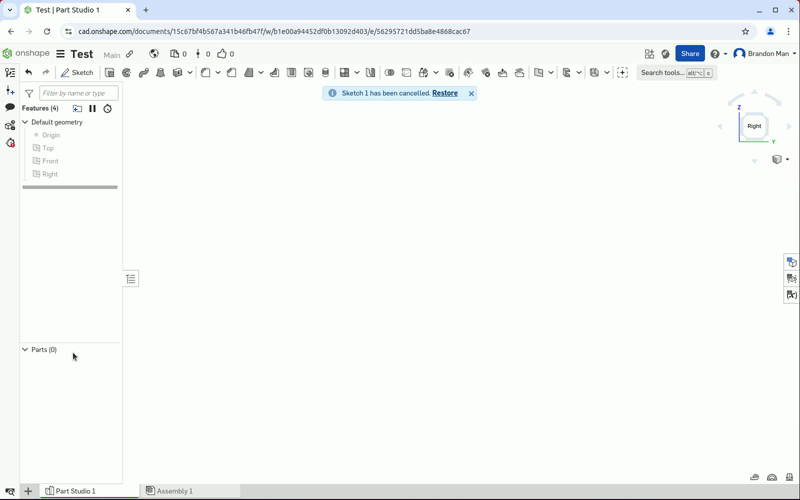
mouse_move(73, 352)
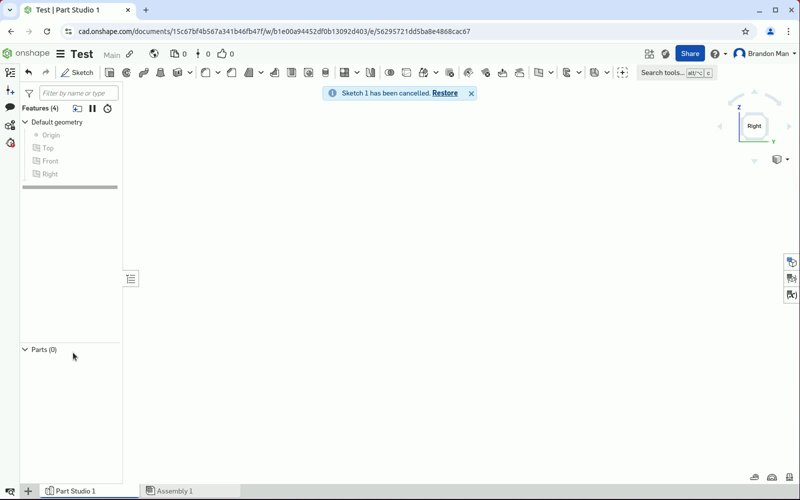
key(shift+y)
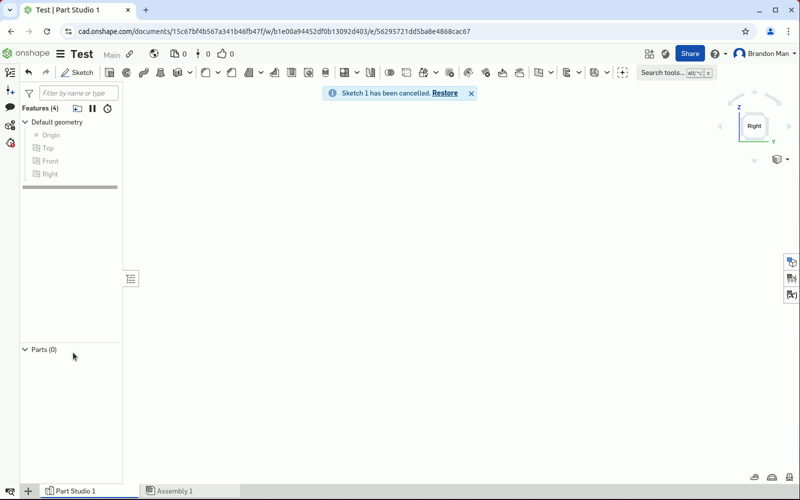
key(shift+s)
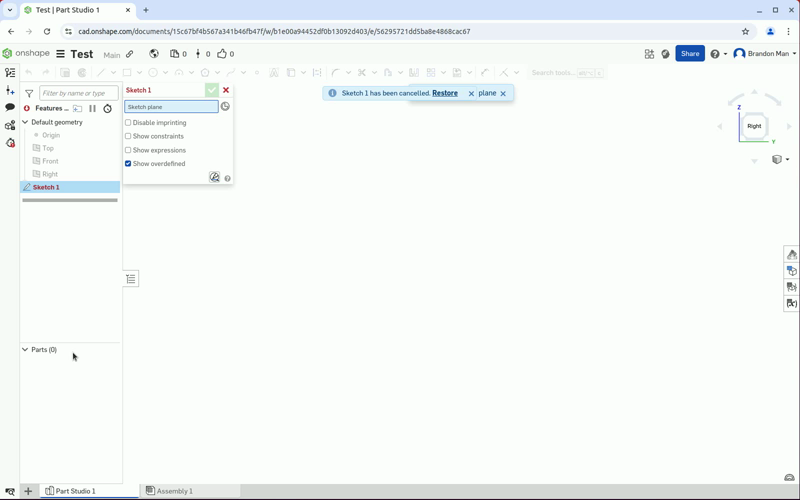
mouse_move(73, 176)
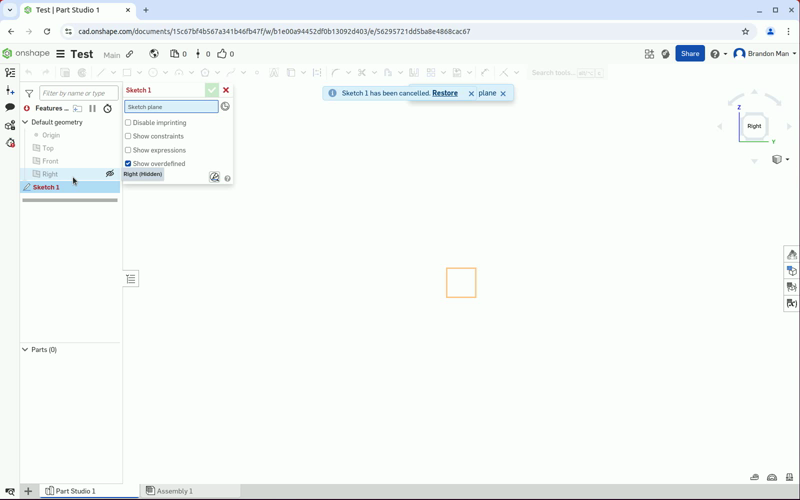
click(73, 176)
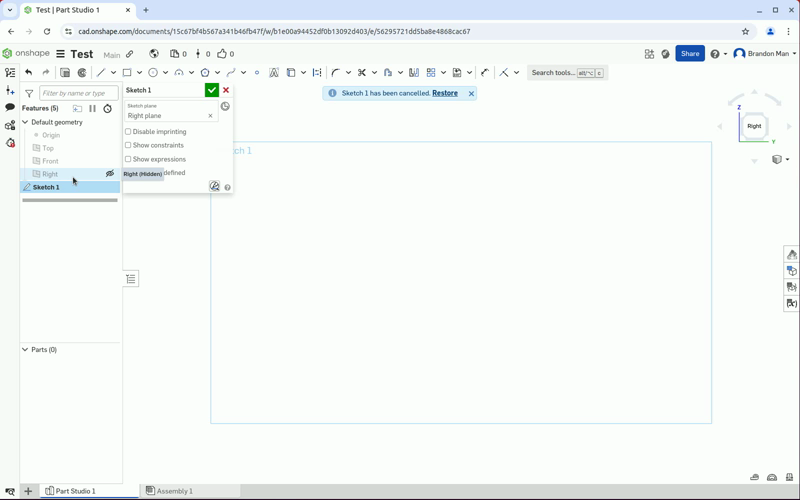
mouse_move(73, 352)
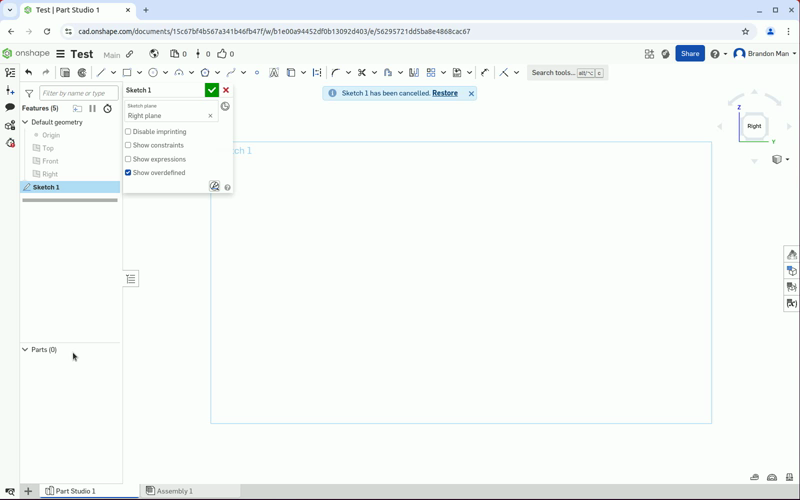
key(y)
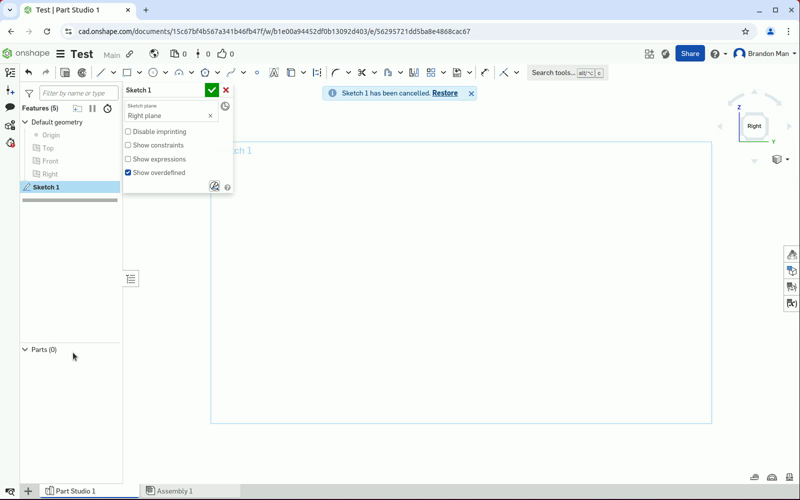
key(l)
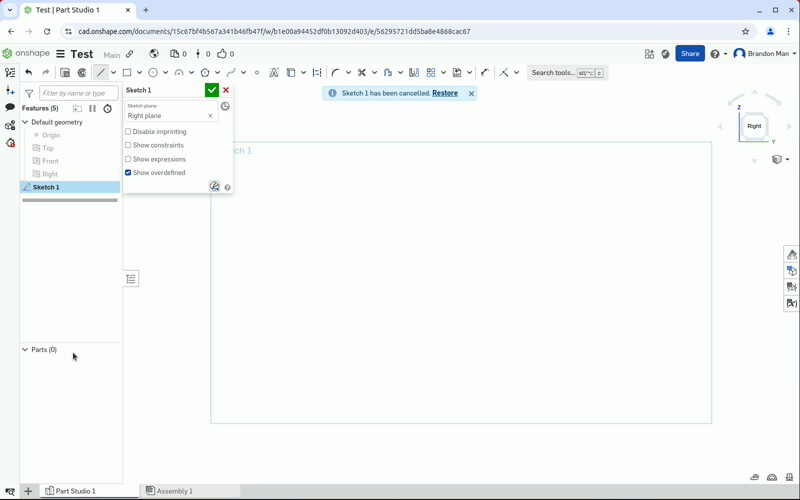
key_down(shift)
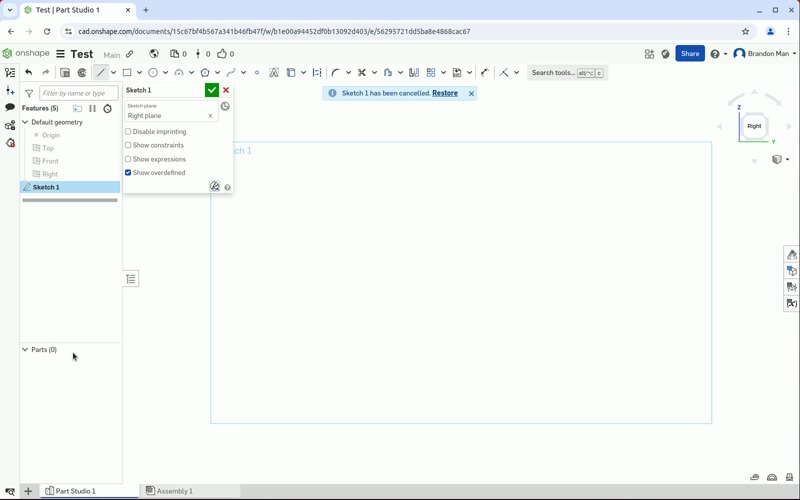
mouse_move(430, 200)
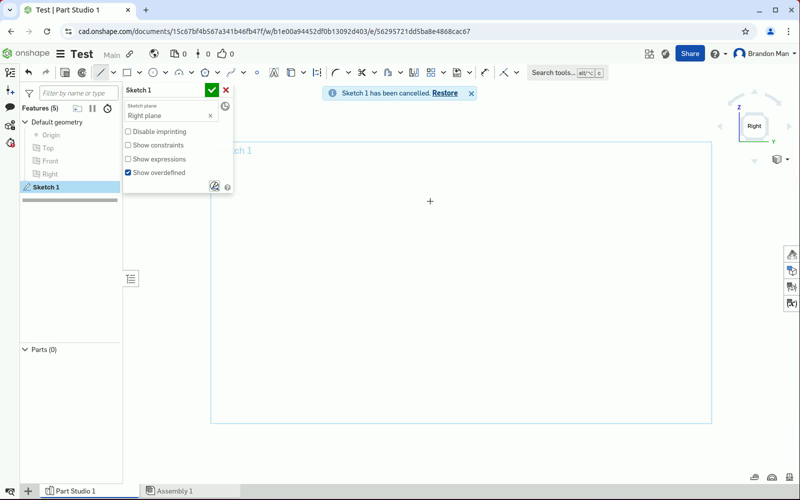
click(430, 200)
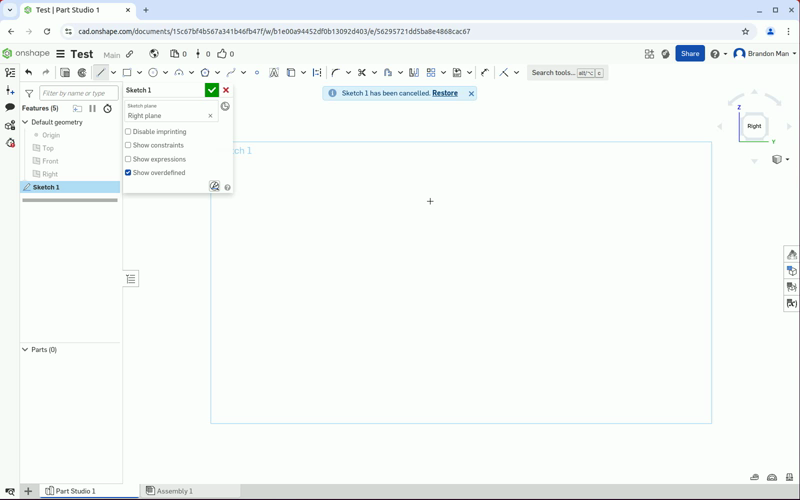
key_up(shift)
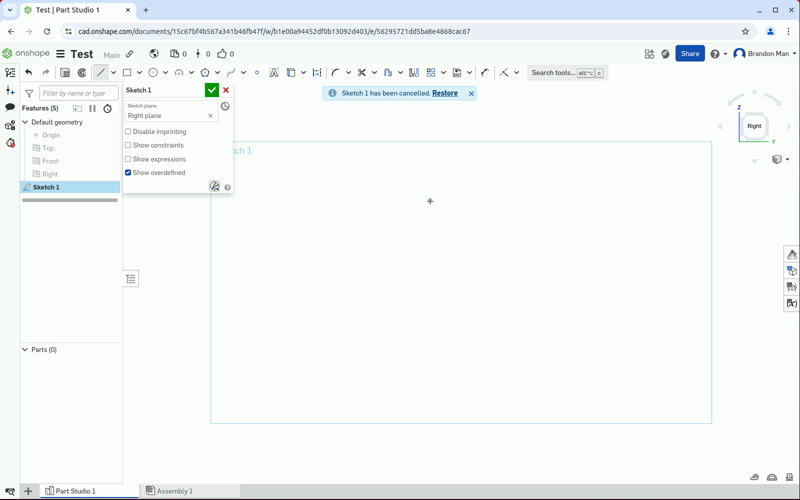
key_down(shift)
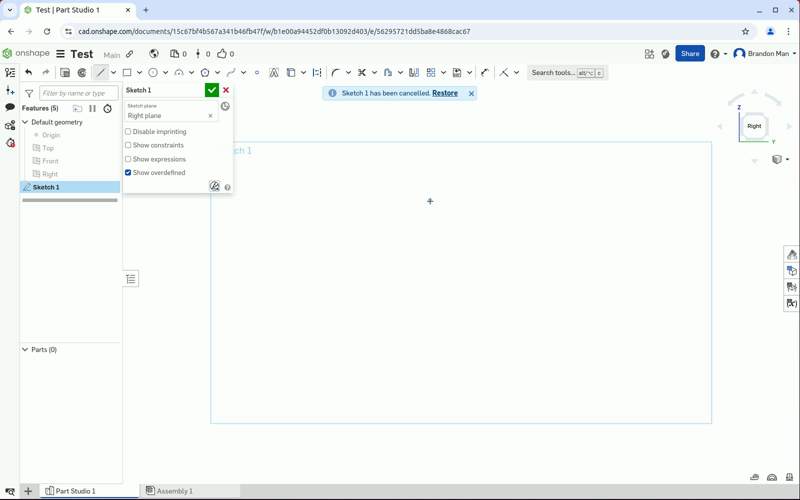
mouse_move(460, 200)
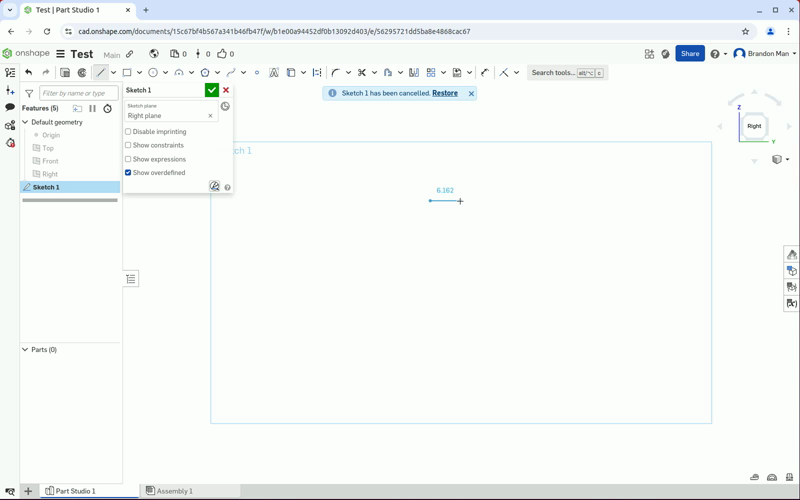
mouse_move(451, 200)
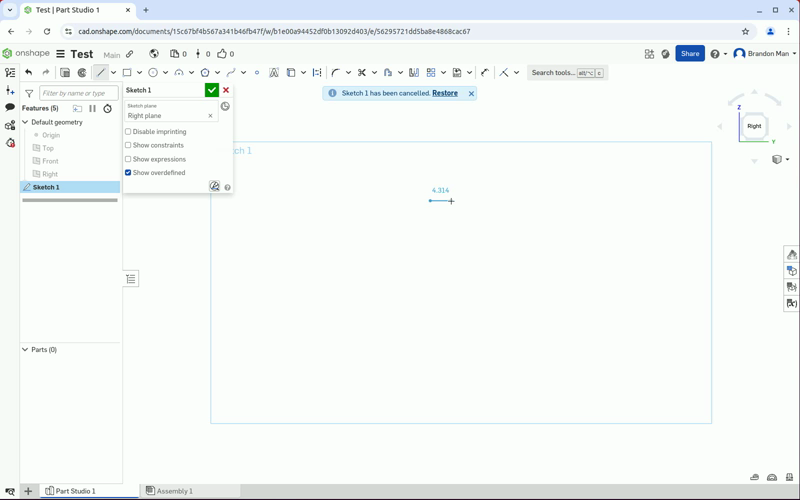
click(451, 200)
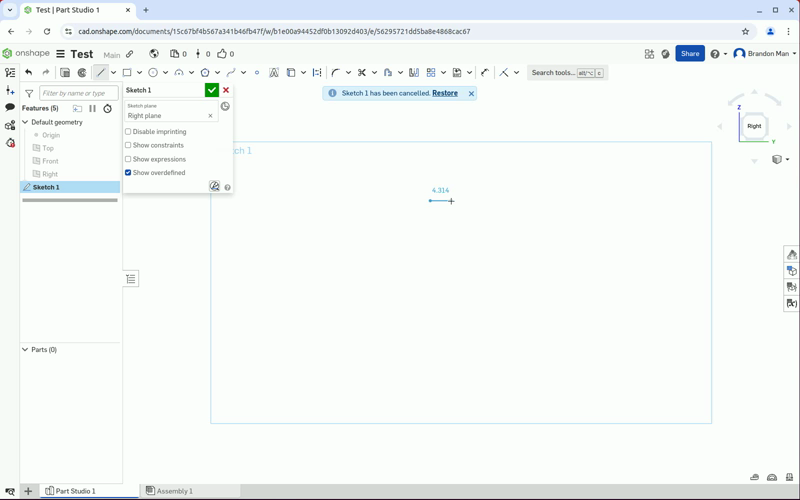
key_up(shift)
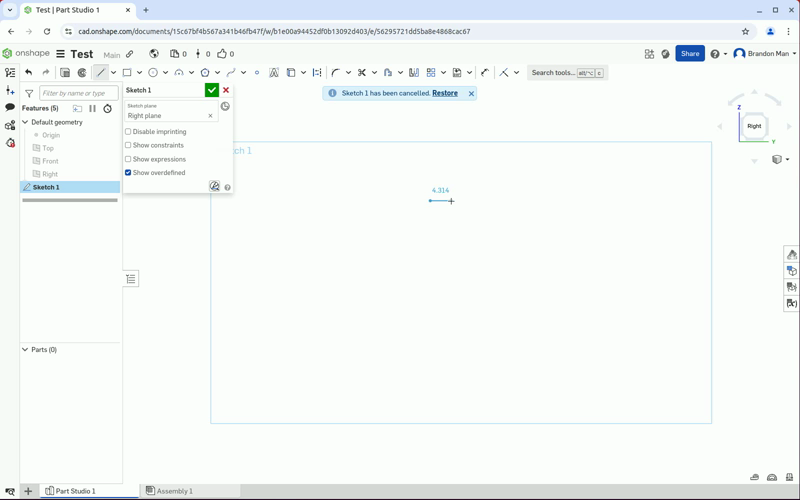
key(esc)
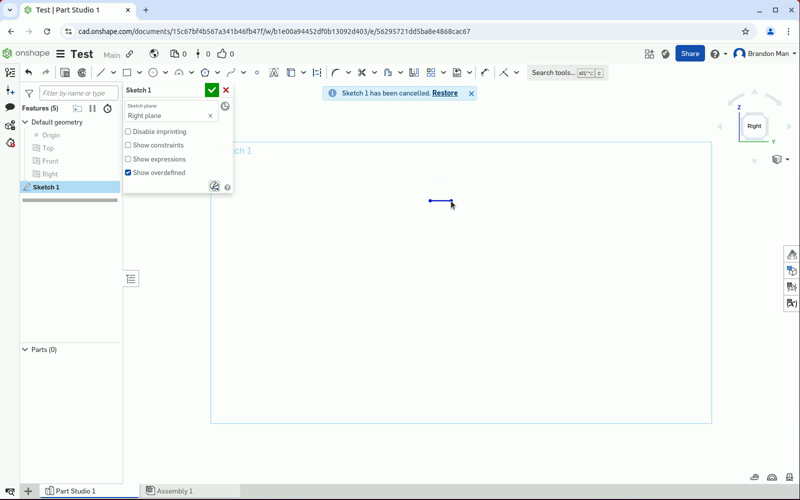
key(a)
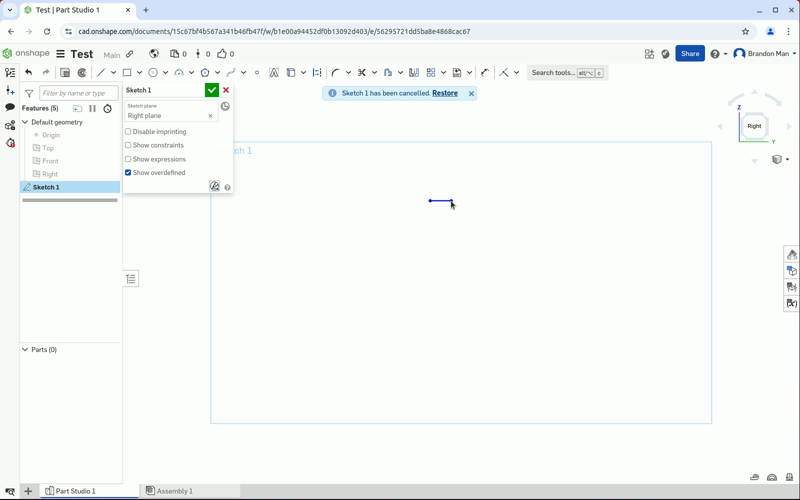
mouse_move(451, 200)
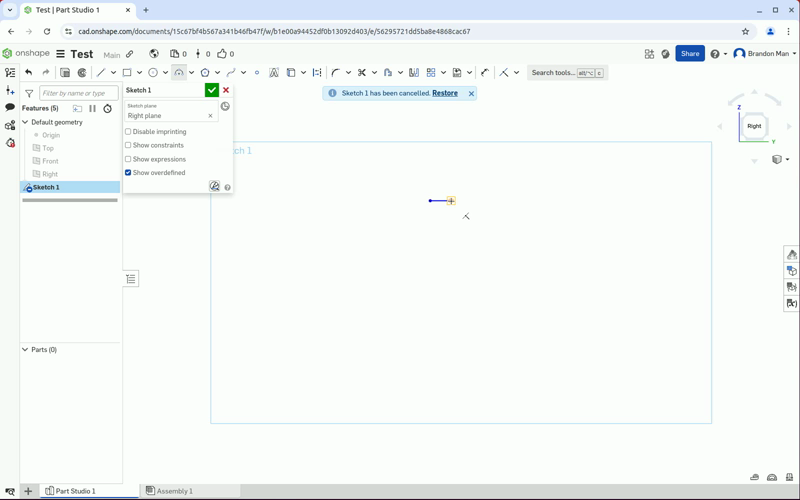
click(451, 200)
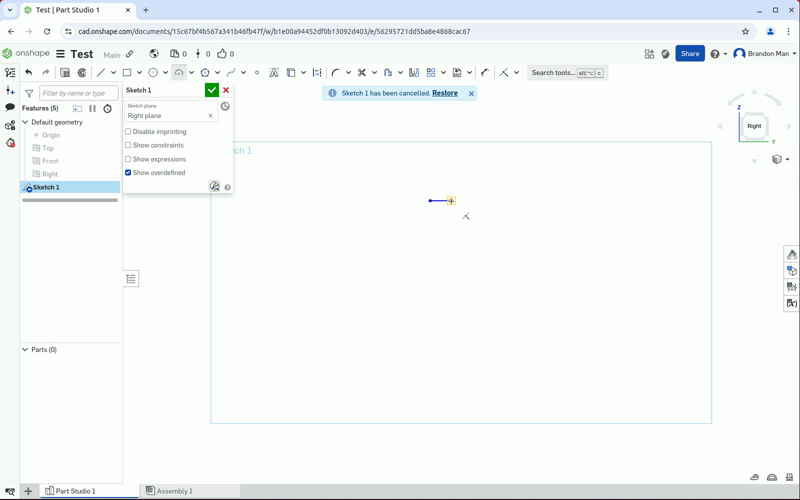
key_down(shift)
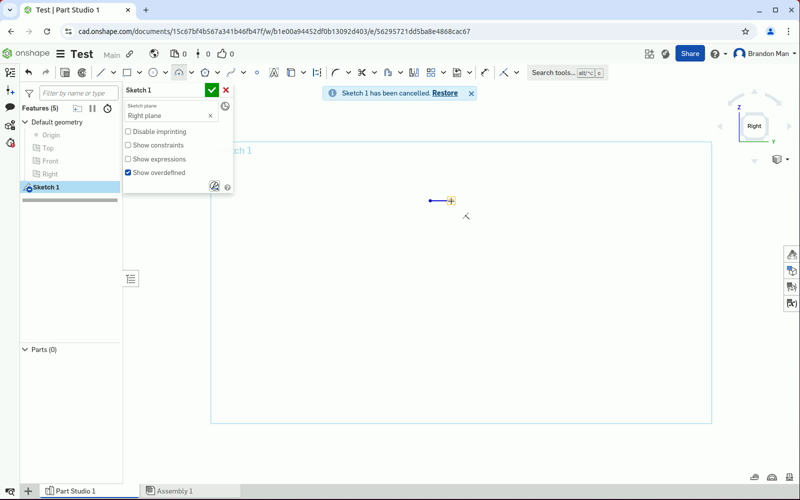
mouse_move(470, 200)
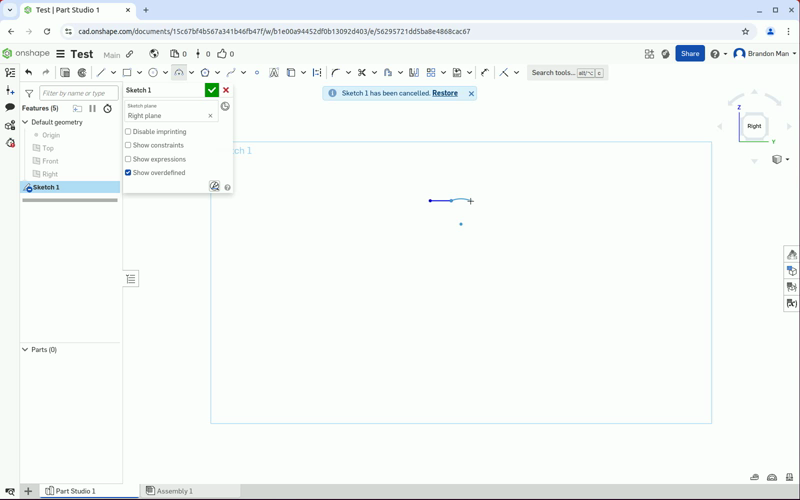
click(470, 200)
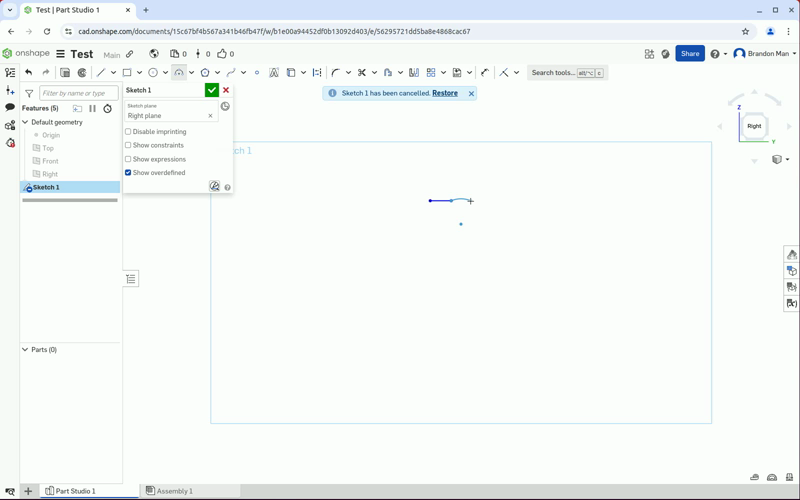
mouse_move(461, 190)
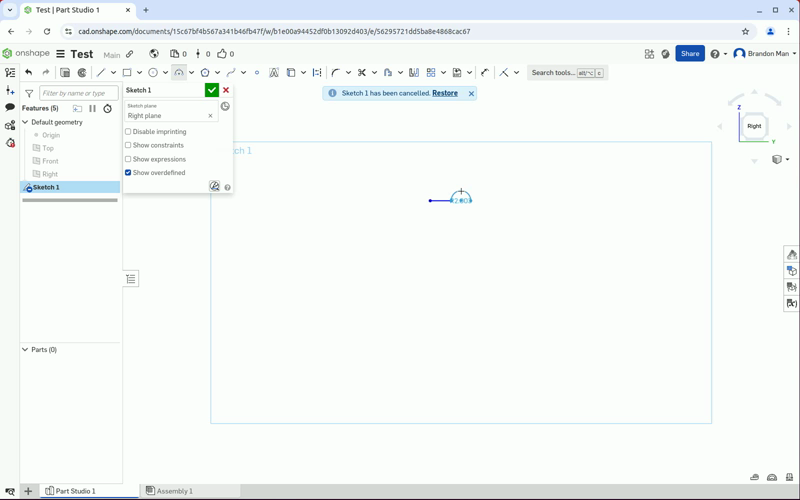
click(461, 190)
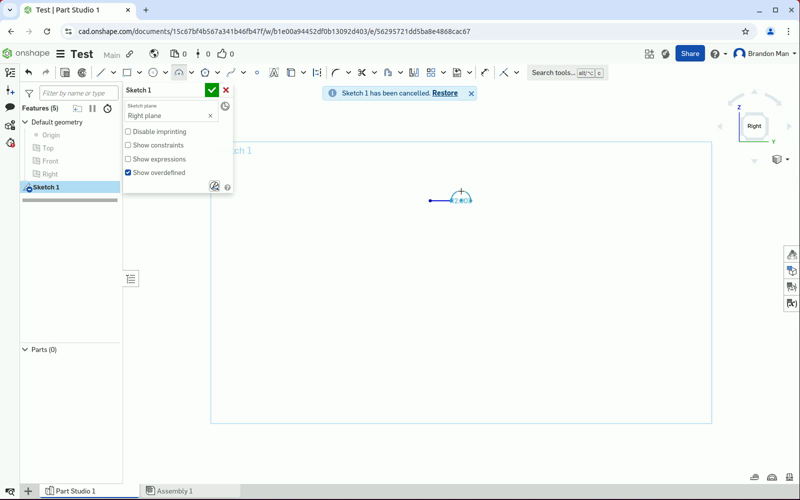
key_up(shift)
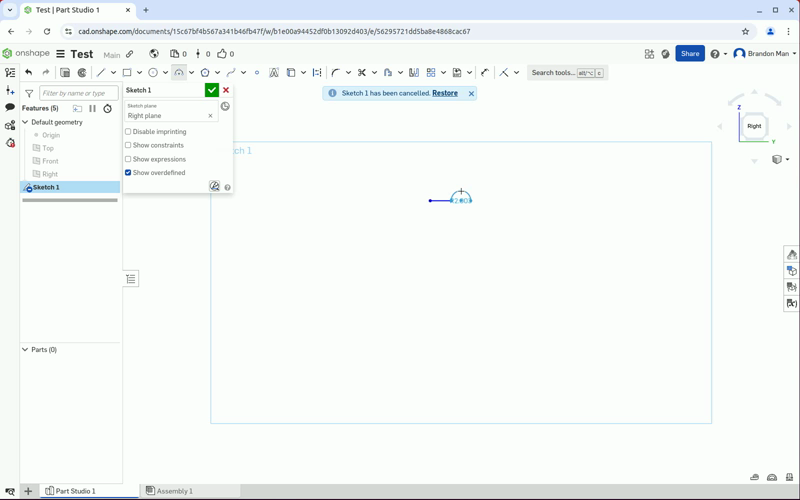
key(esc)
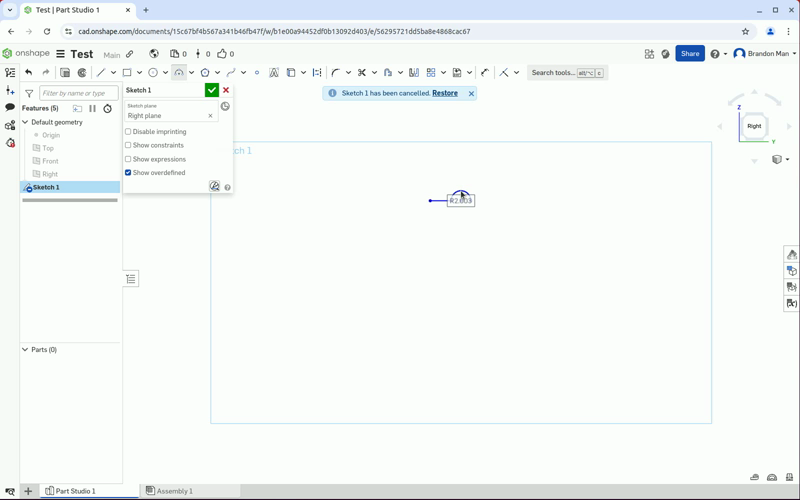
key(l)
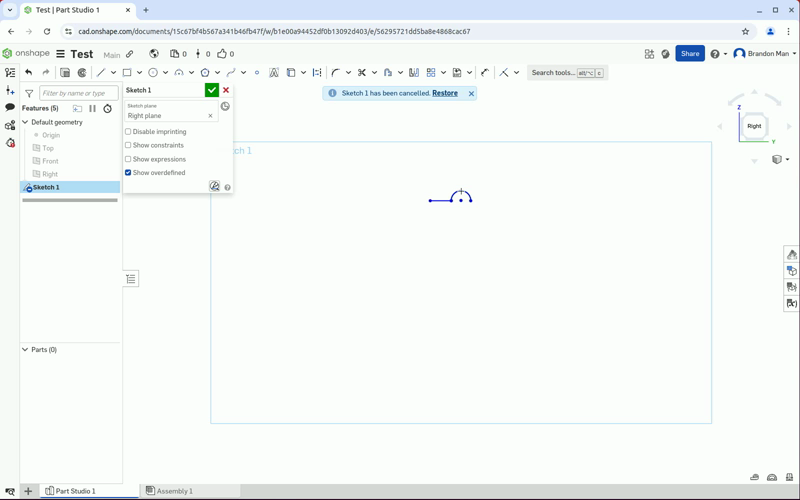
mouse_move(470, 200)
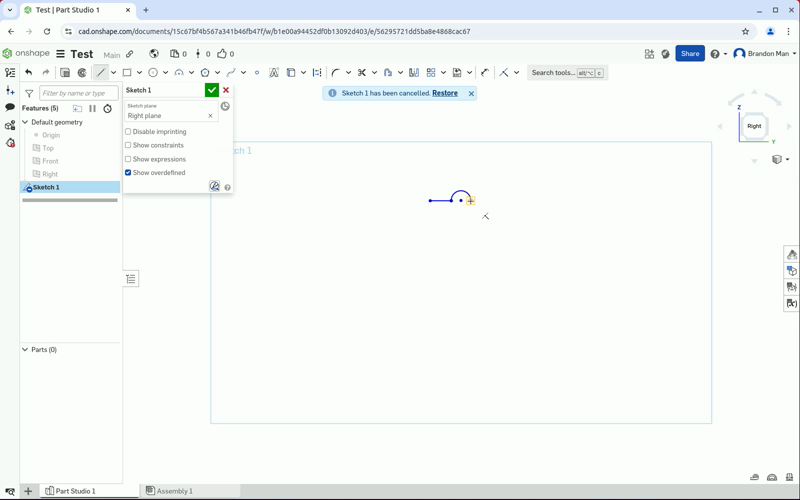
click(470, 200)
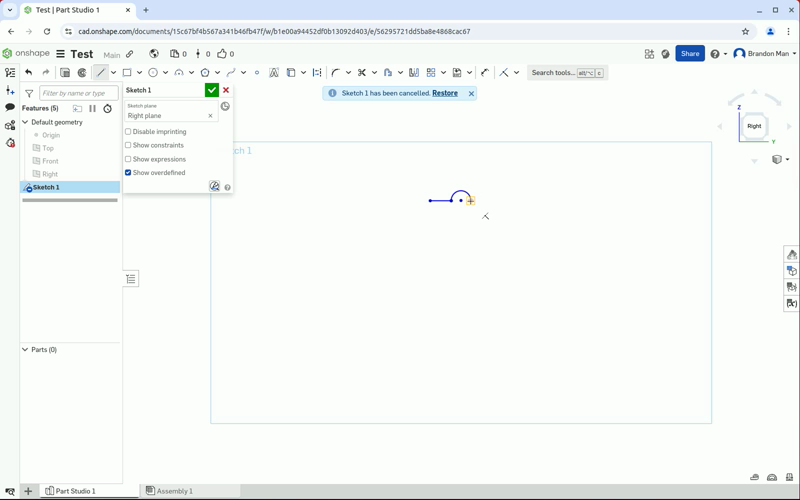
key_down(shift)
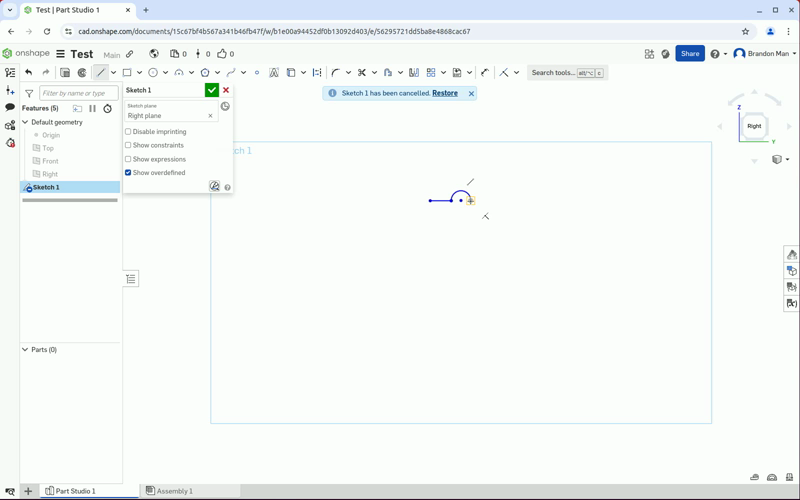
mouse_move(501, 200)
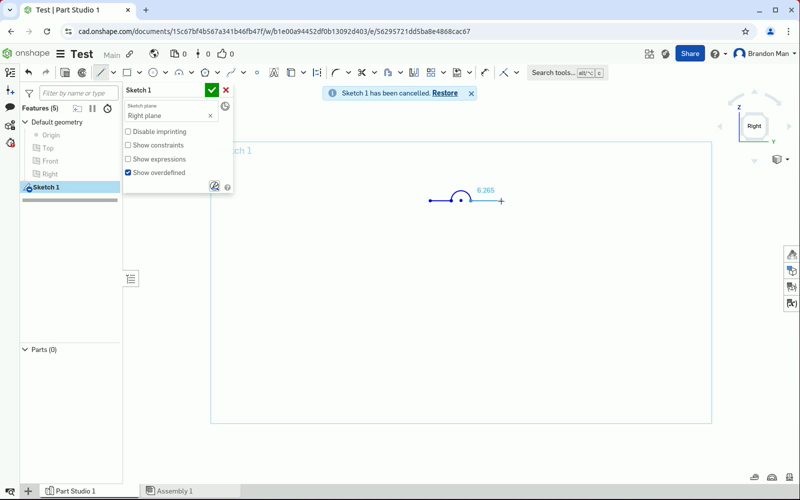
mouse_move(491, 200)
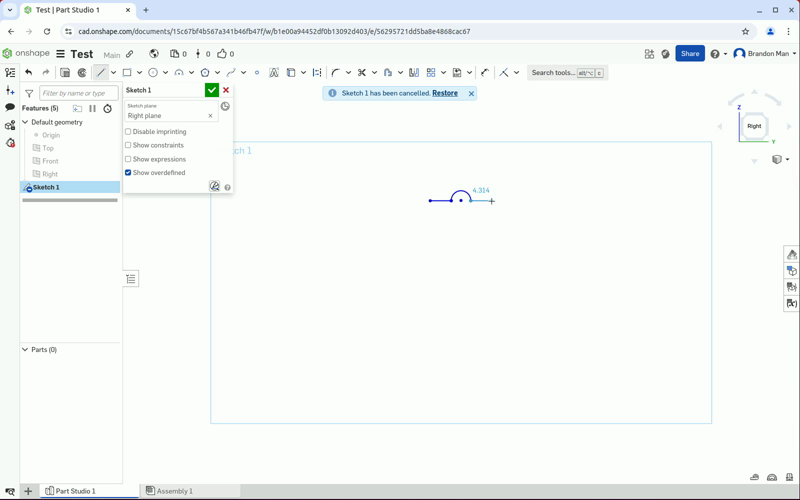
click(491, 200)
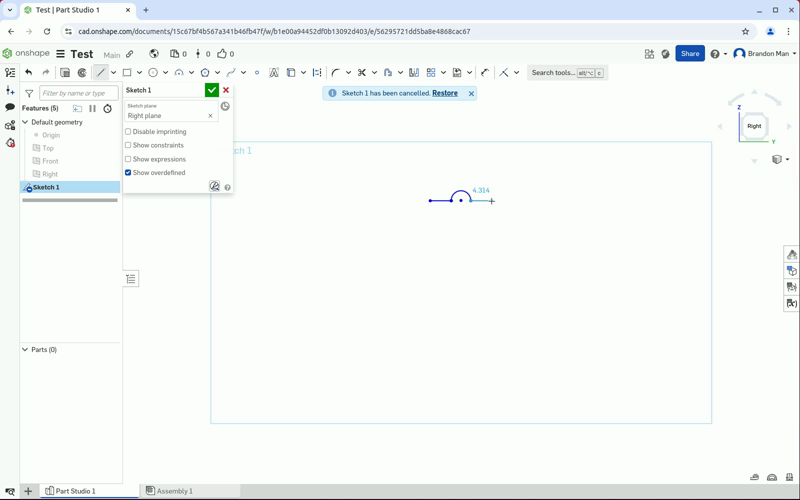
key_up(shift)
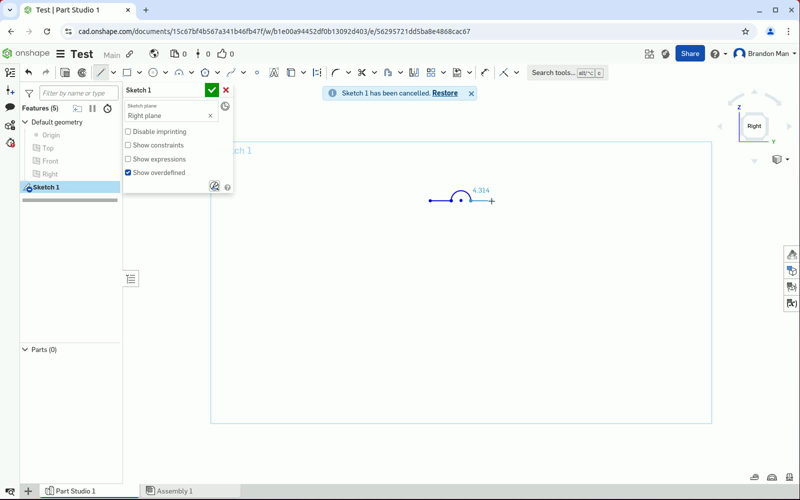
key(esc)
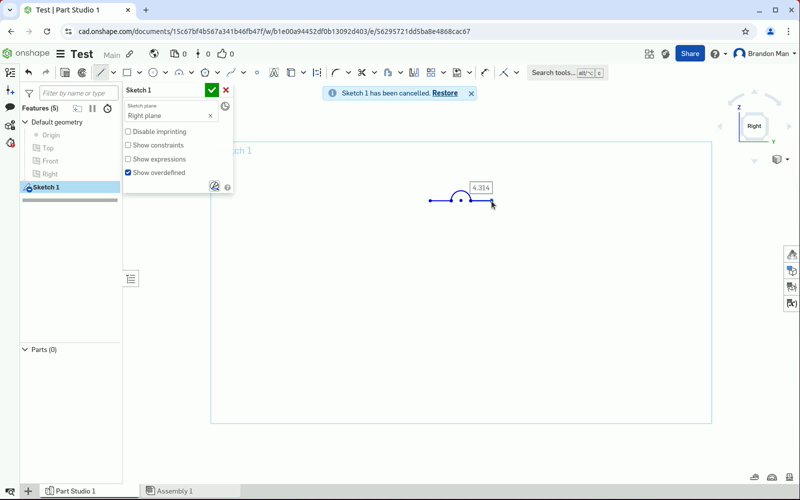
key(a)
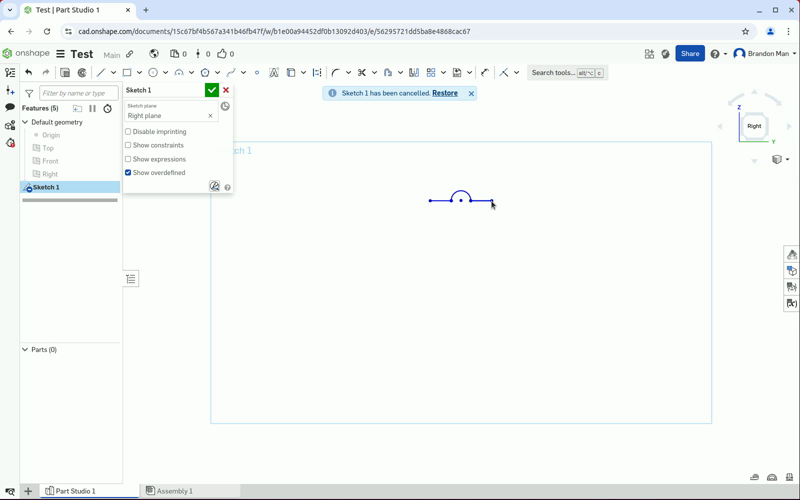
mouse_move(491, 200)
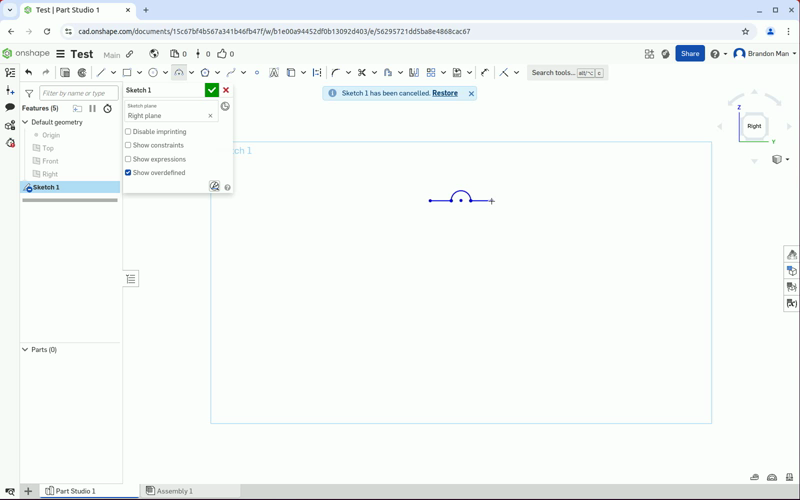
click(491, 200)
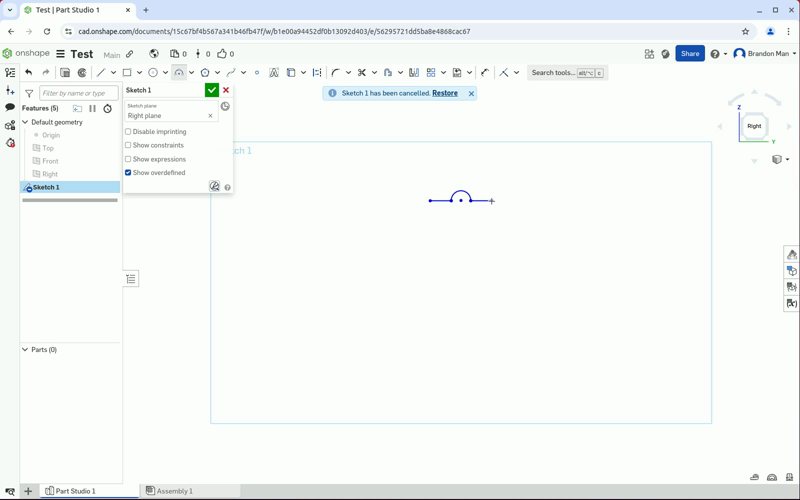
mouse_move(430, 200)
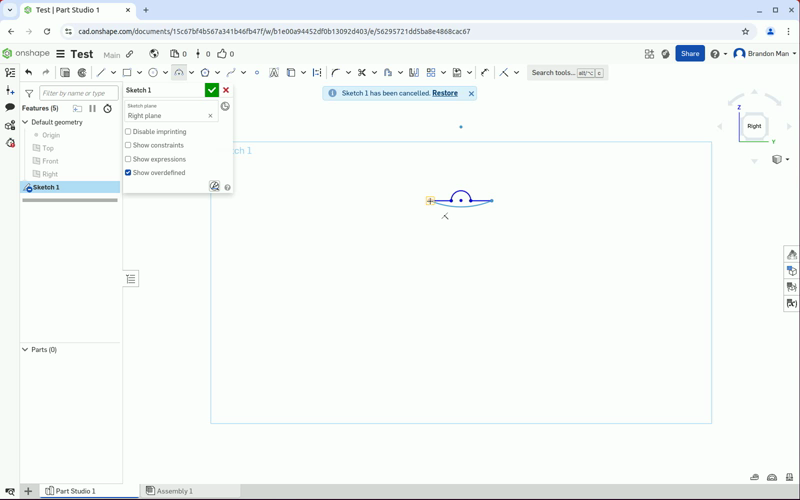
click(430, 200)
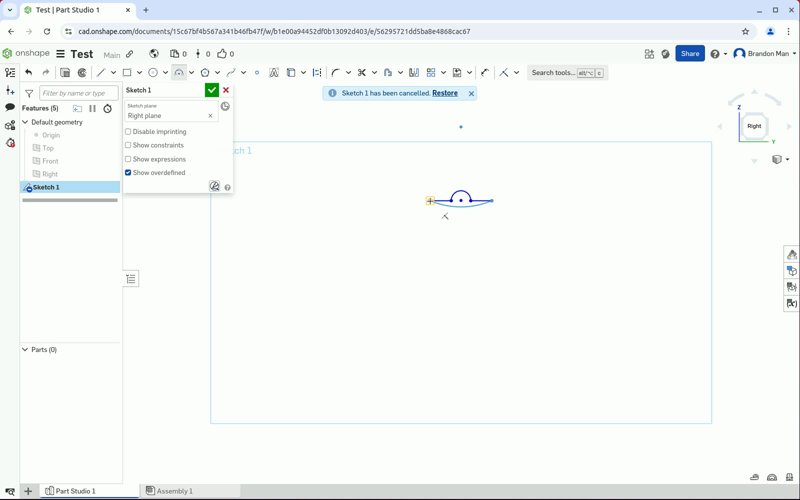
key_down(shift)
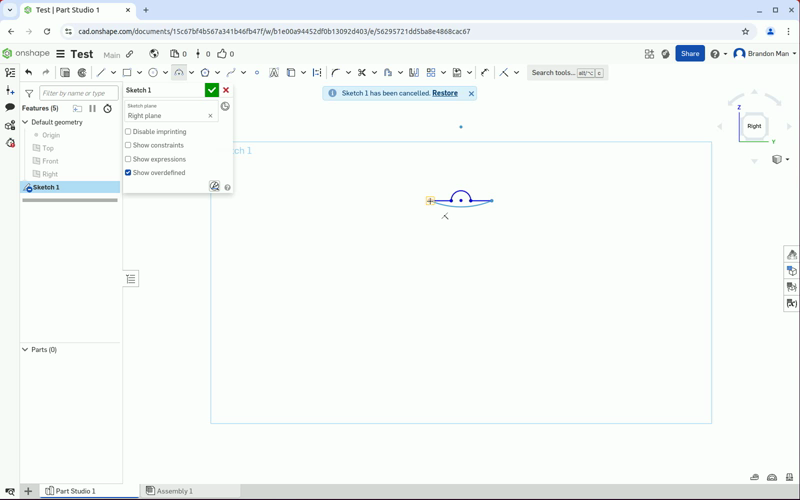
mouse_move(461, 170)
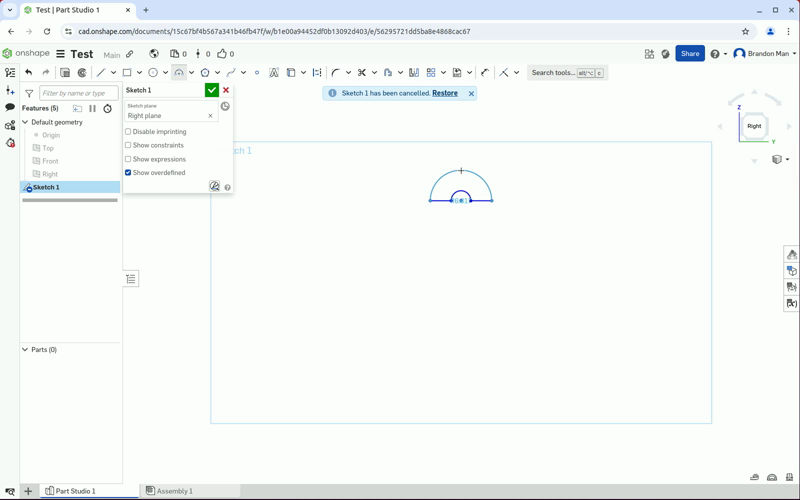
click(461, 170)
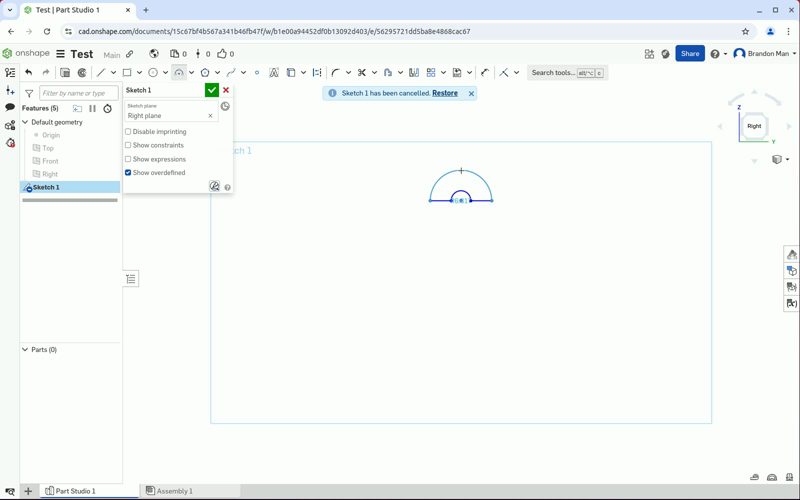
key_up(shift)
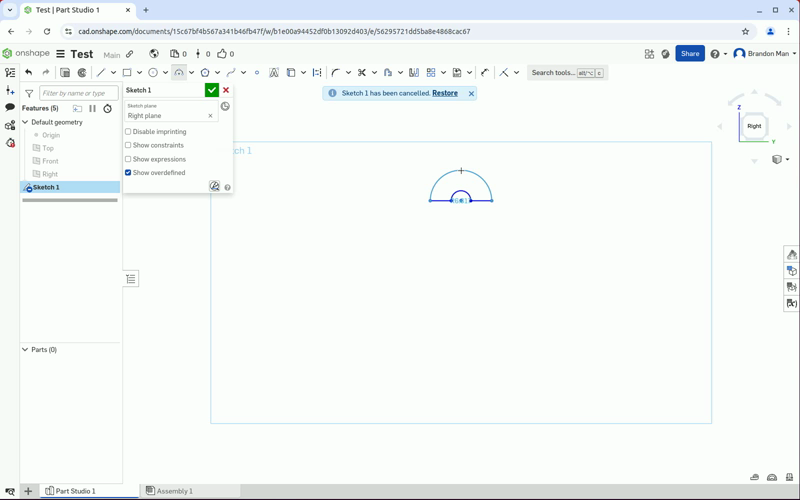
key(esc)
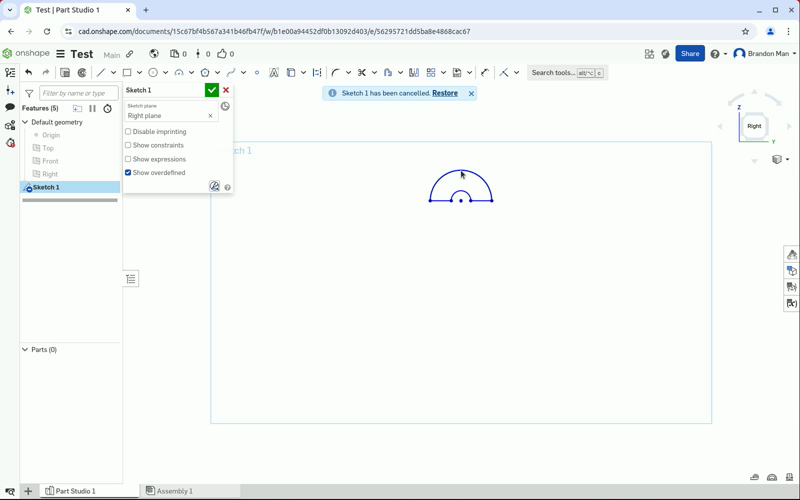
mouse_move(455, 176)
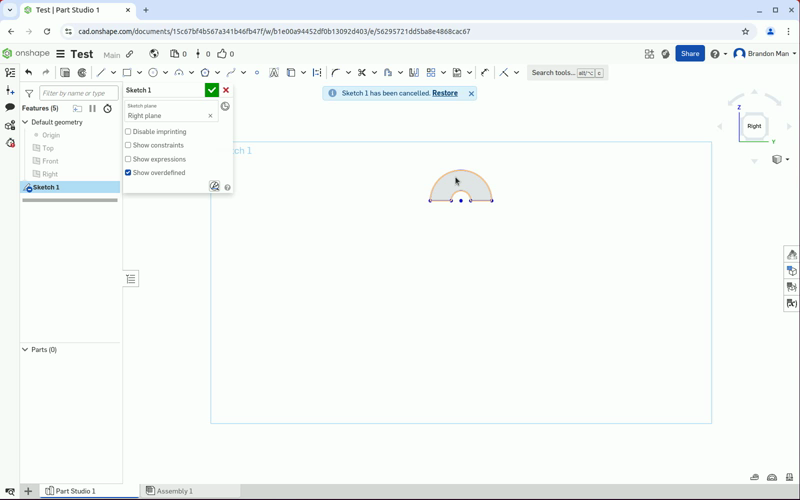
scroll(6)
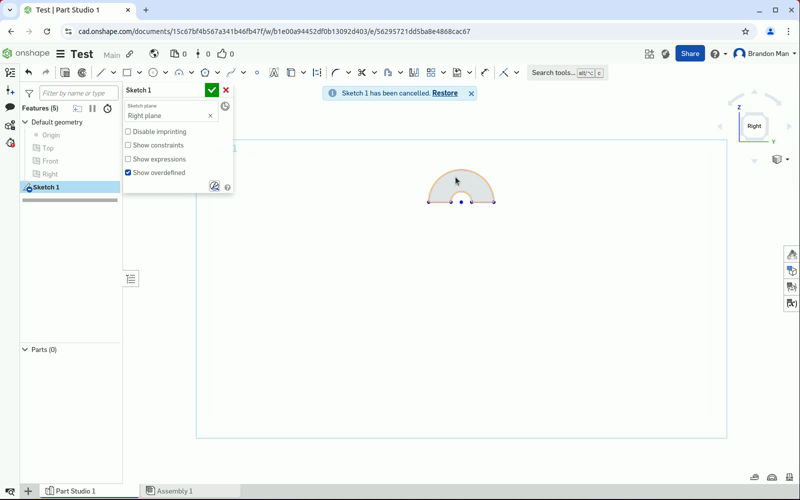
scroll(6)
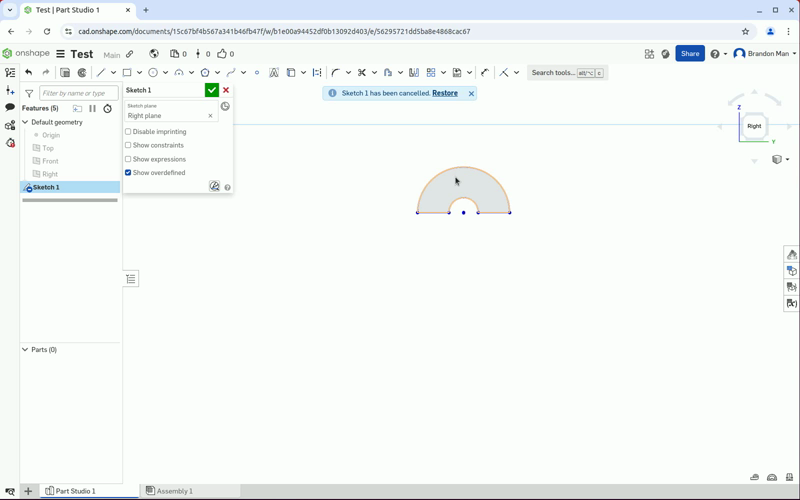
scroll(6)
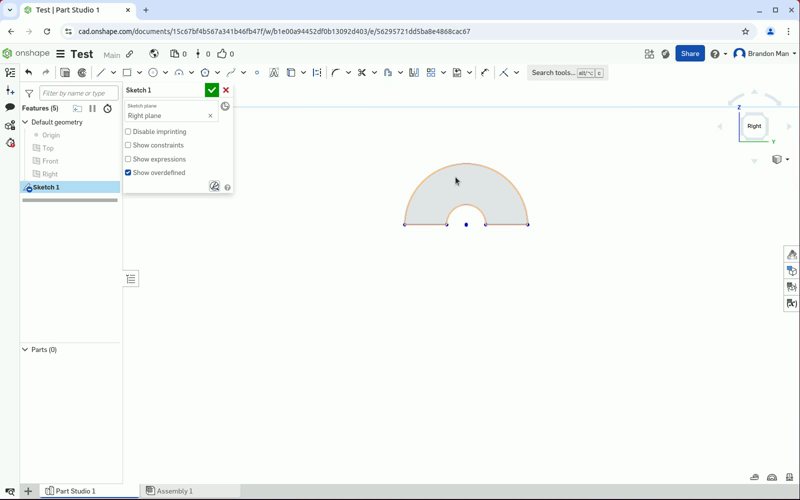
scroll(6)
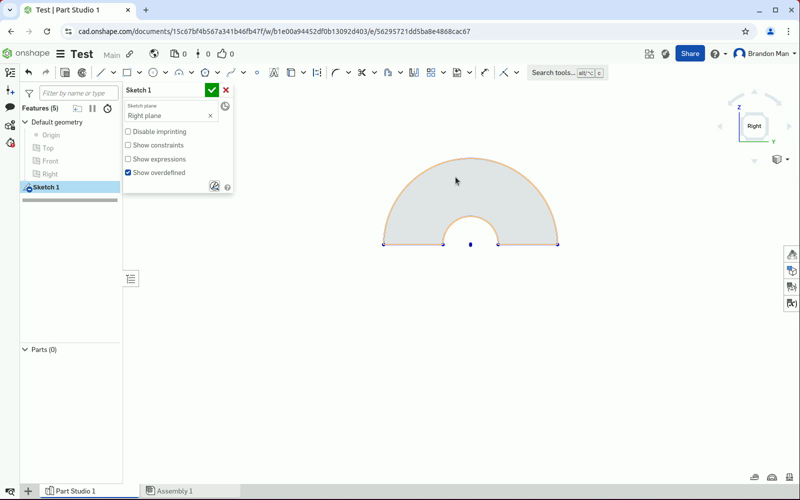
scroll(6)
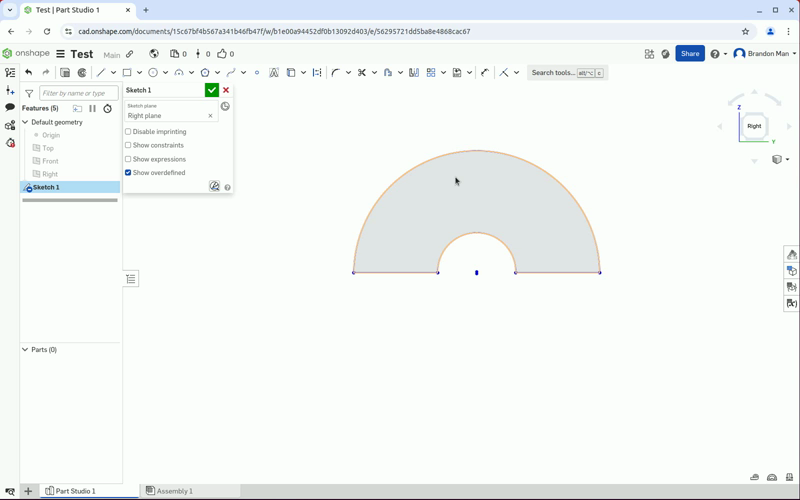
scroll(6)
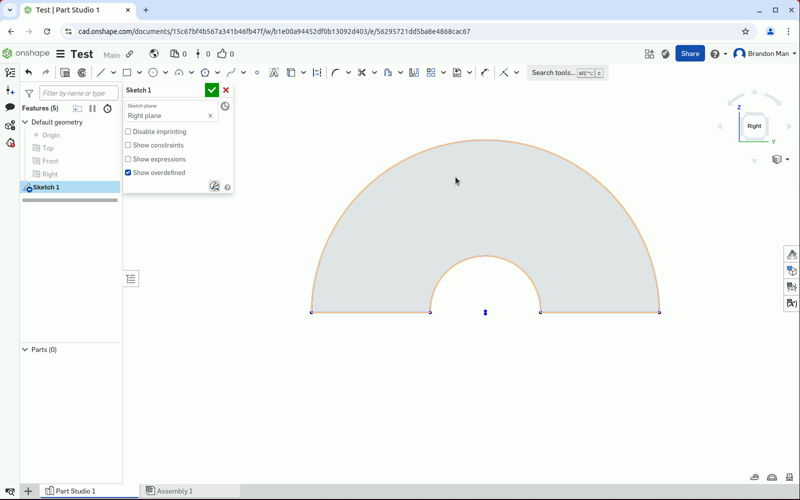
scroll(6)
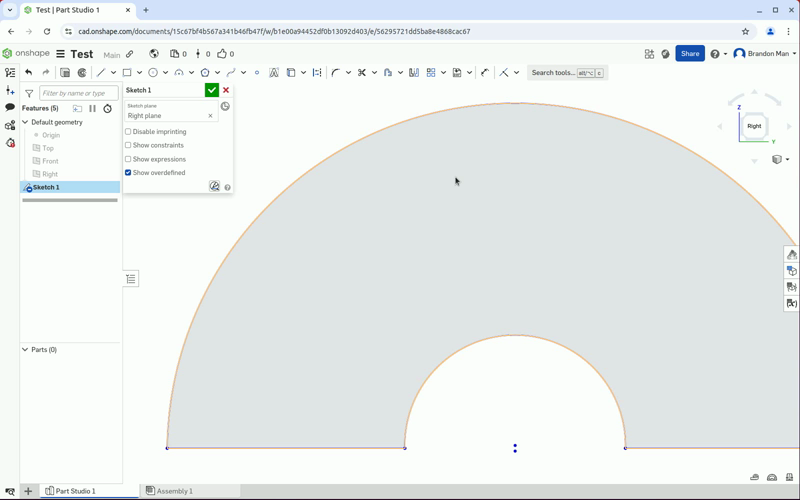
click(455, 176)
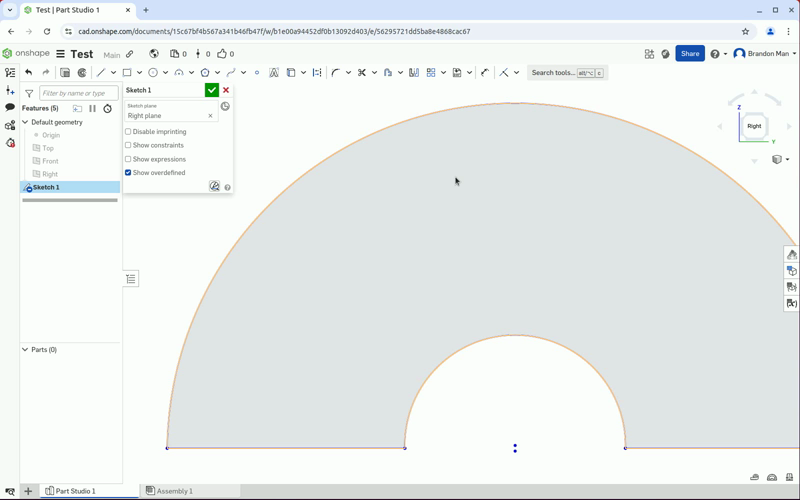
scroll(-6)
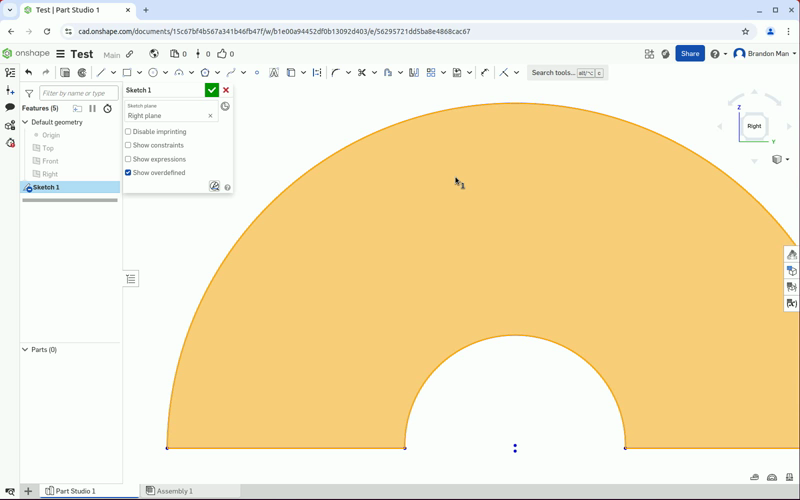
scroll(-6)
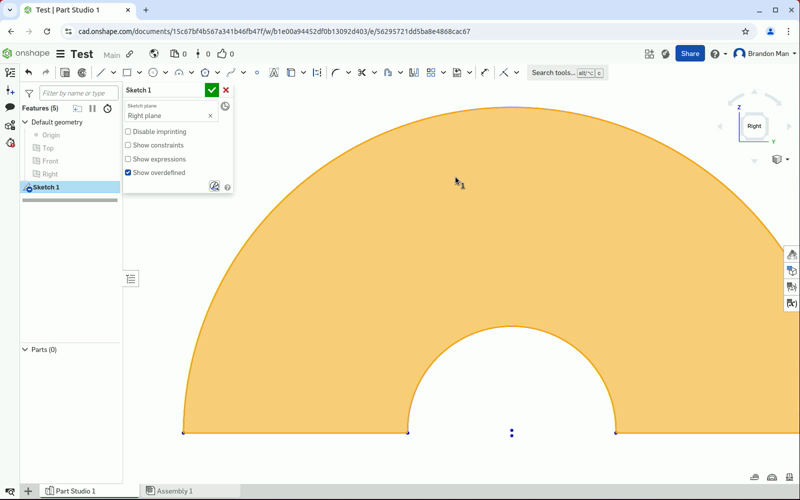
scroll(-6)
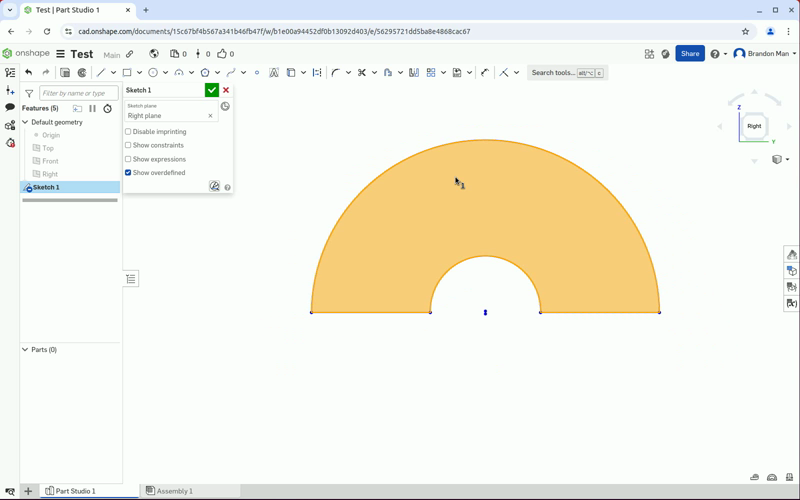
scroll(-6)
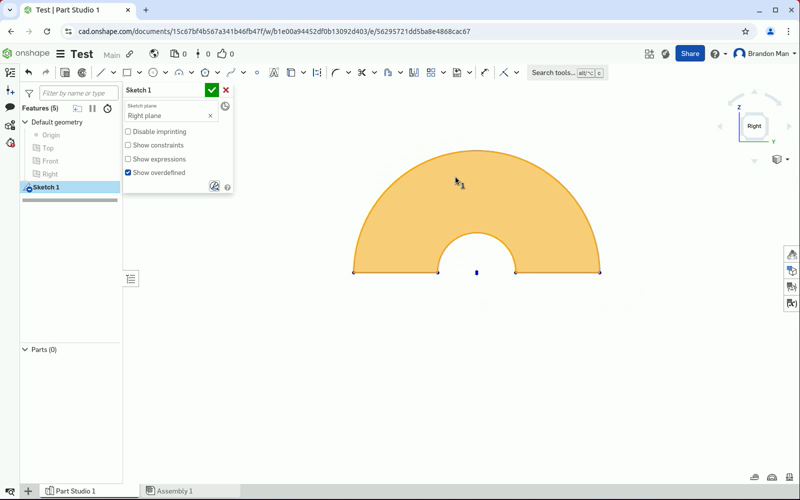
scroll(-6)
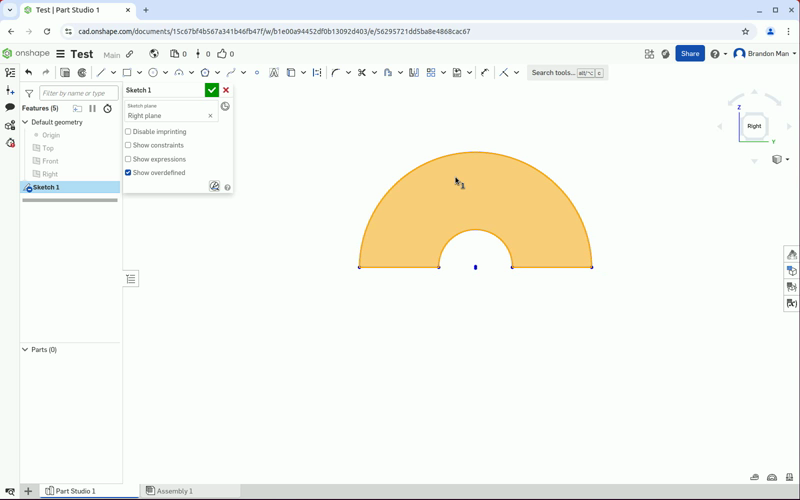
scroll(-6)
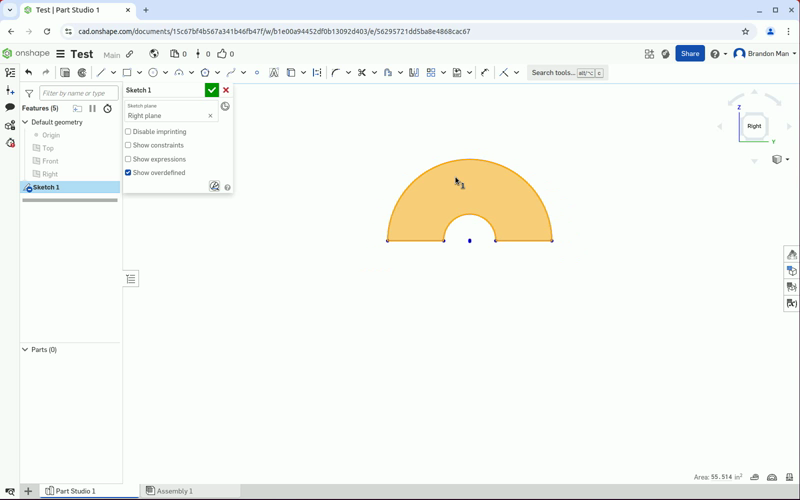
scroll(-6)
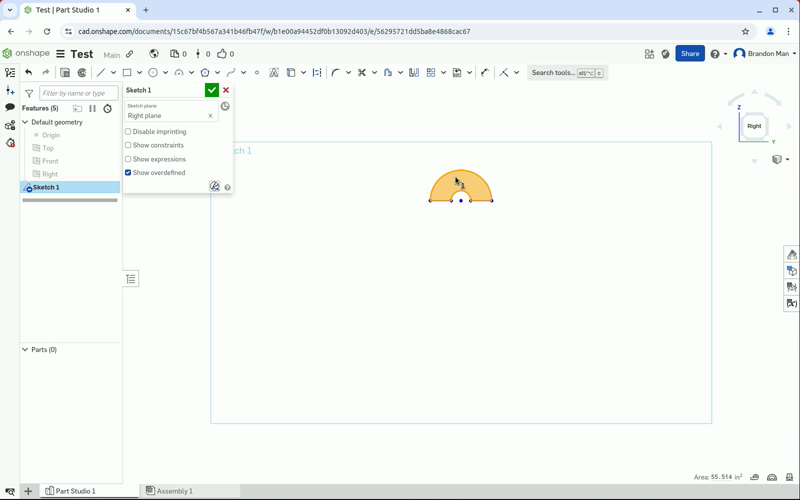
mouse_move(73, 352)
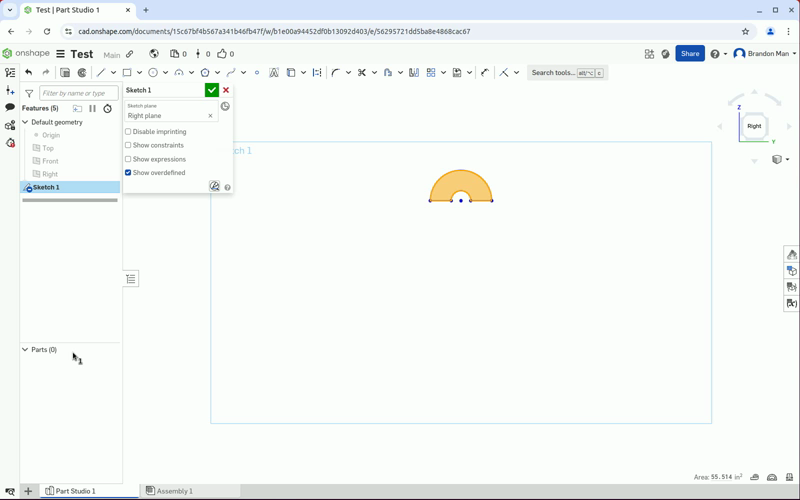
key(shift+y)
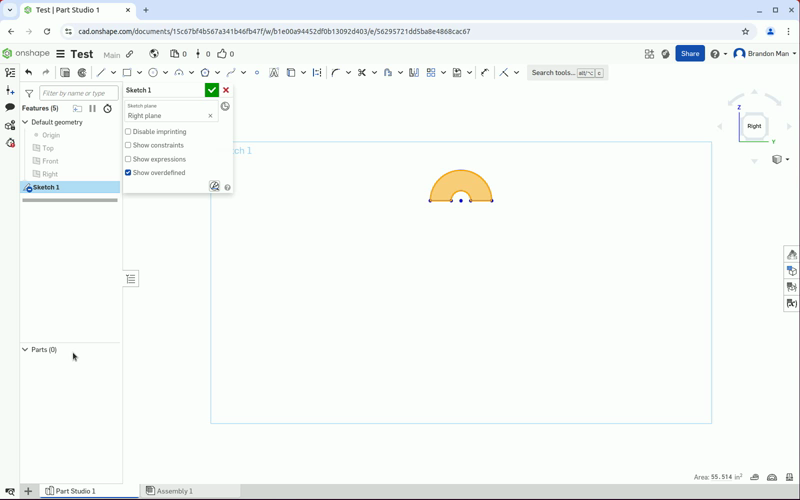
key(shift+e)
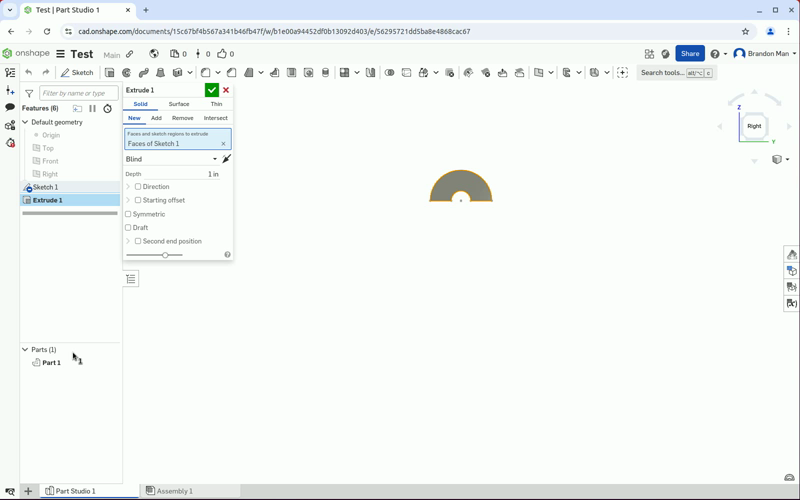
mouse_move(143, 106)
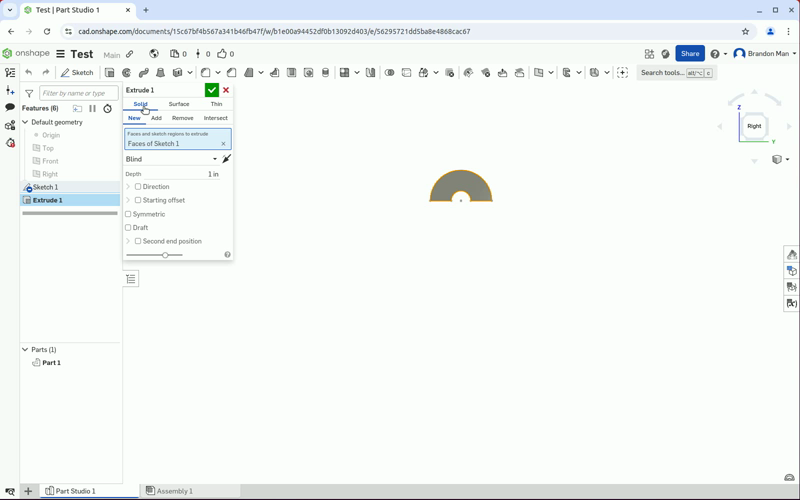
click(143, 106)
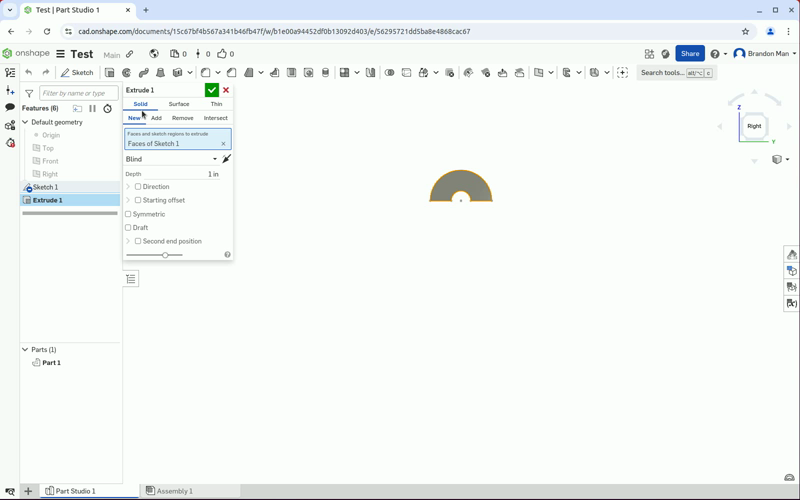
mouse_move(137, 120)
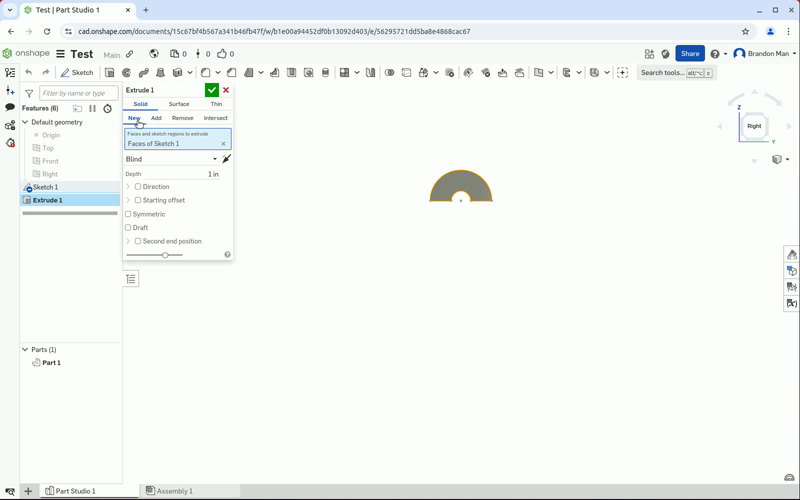
click(137, 120)
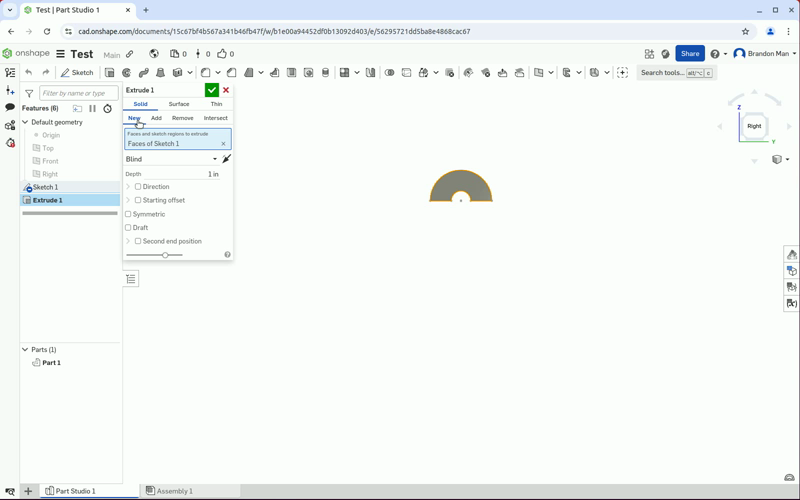
key(tab, 4)
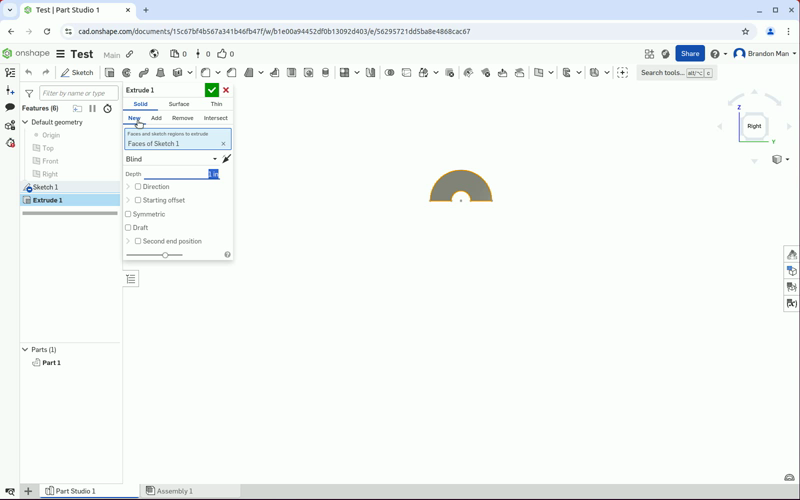
text(4.092)
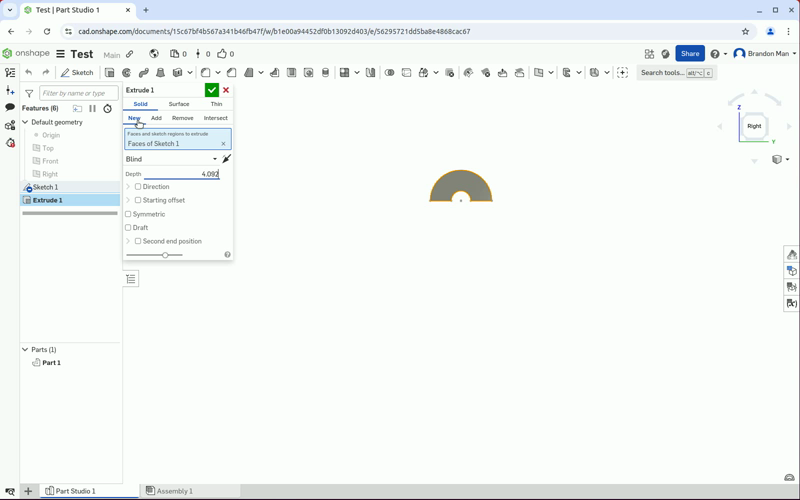
key(enter)
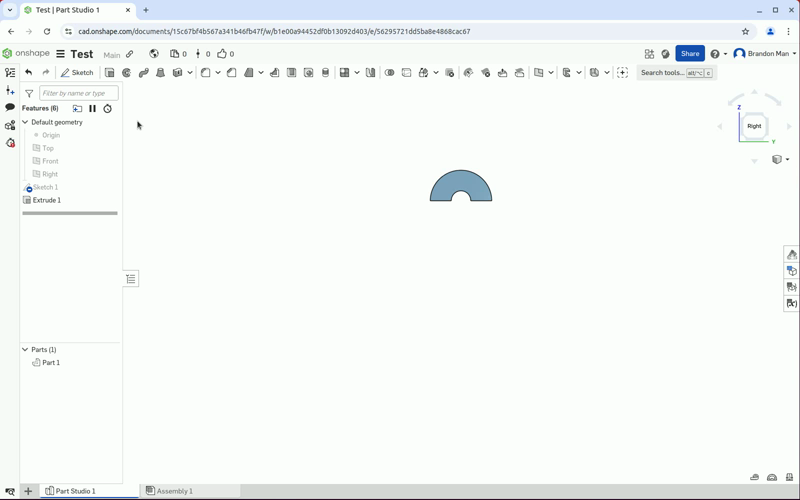
key(shift+h)
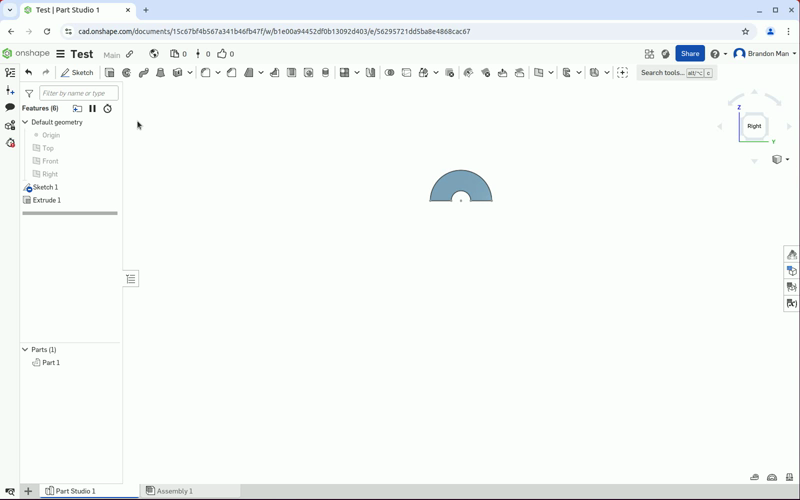
key(shift+h)
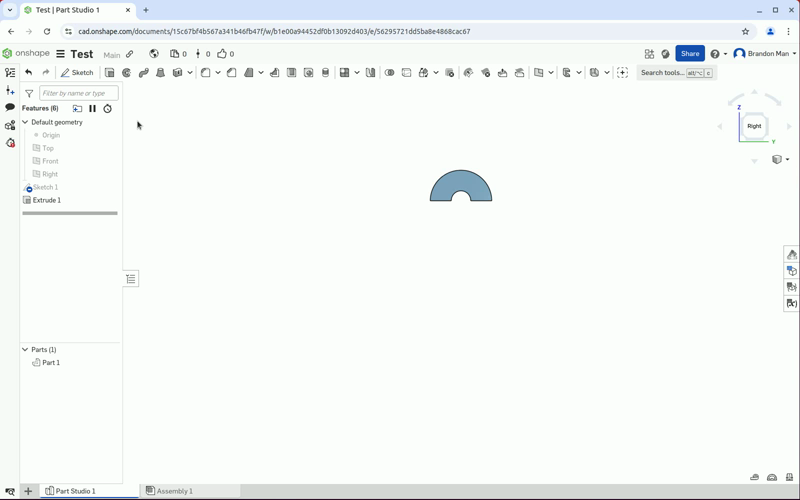
mouse_move(73, 189)
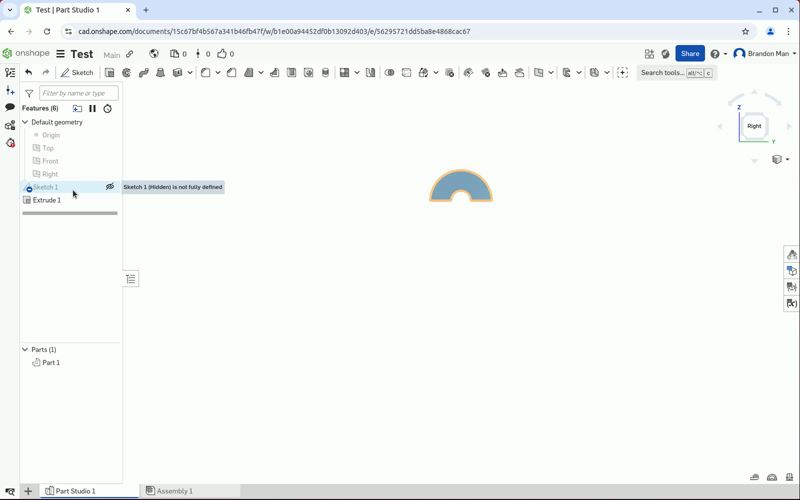
click(73, 189)
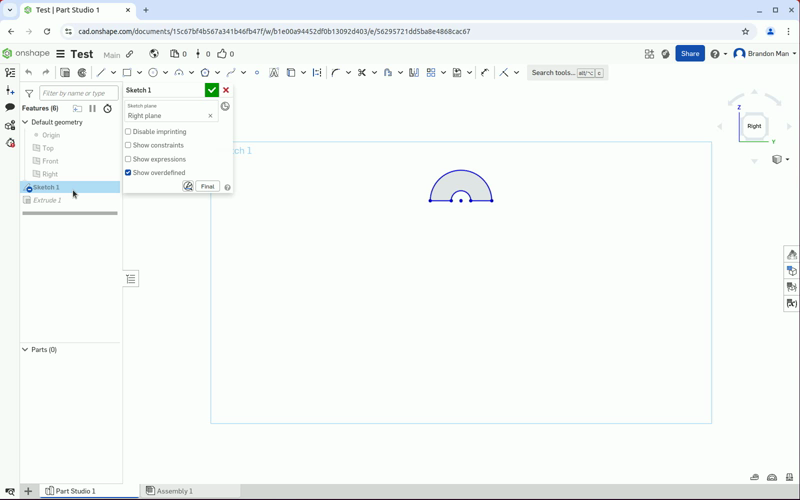
mouse_move(229, 92)
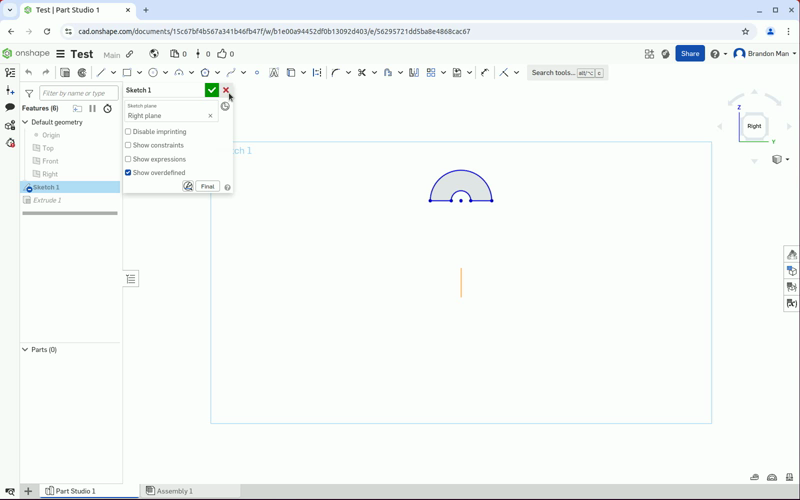
click(229, 92)
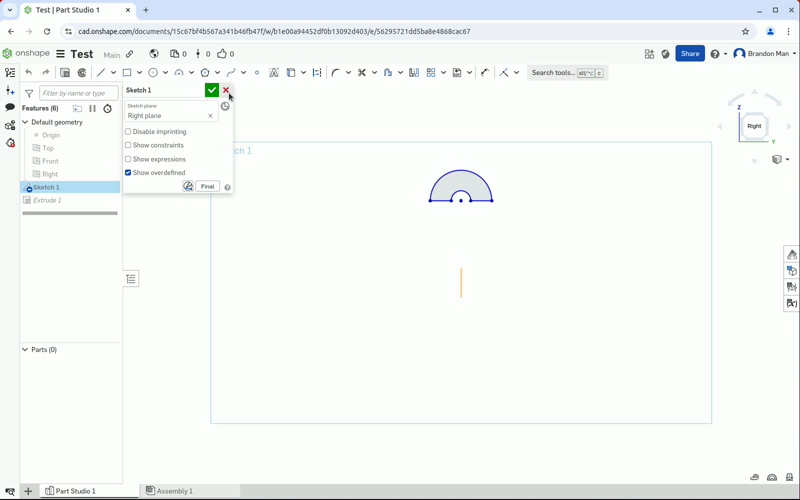
key(shift+s)
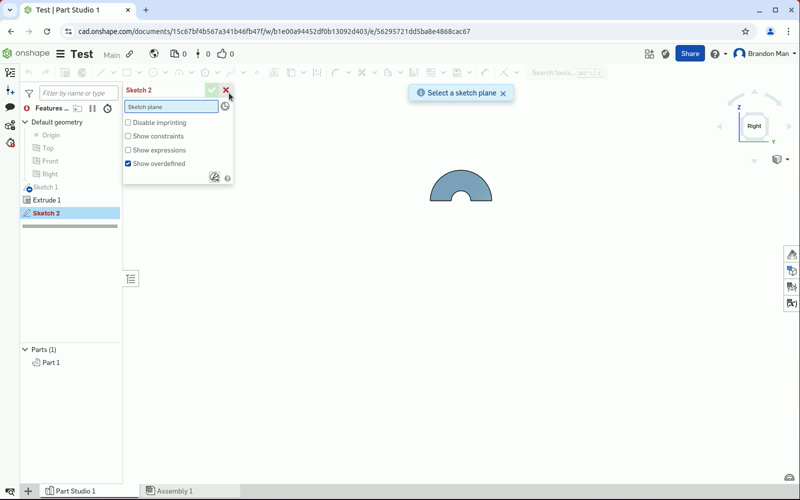
mouse_move(73, 176)
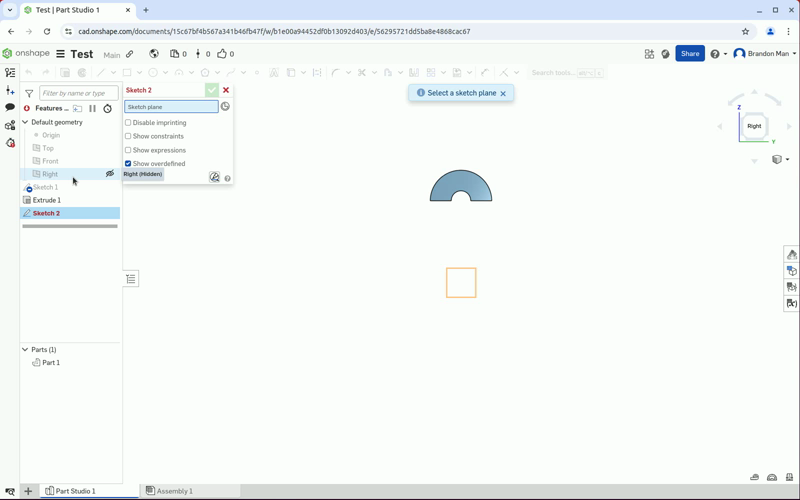
click(73, 176)
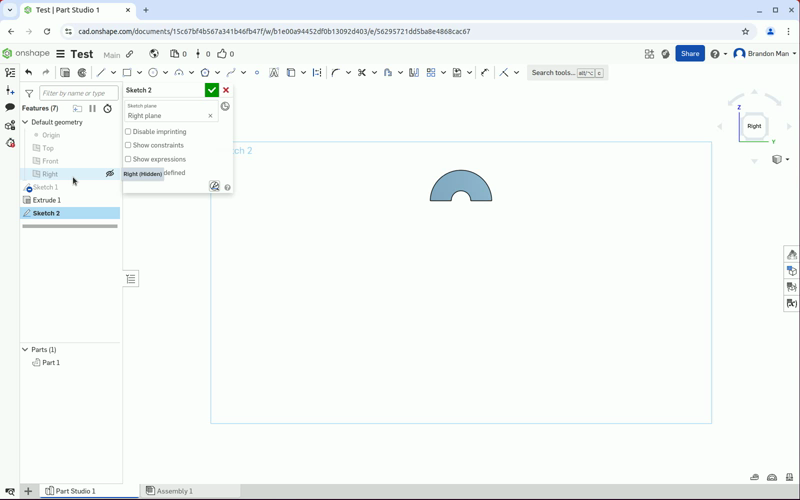
mouse_move(73, 352)
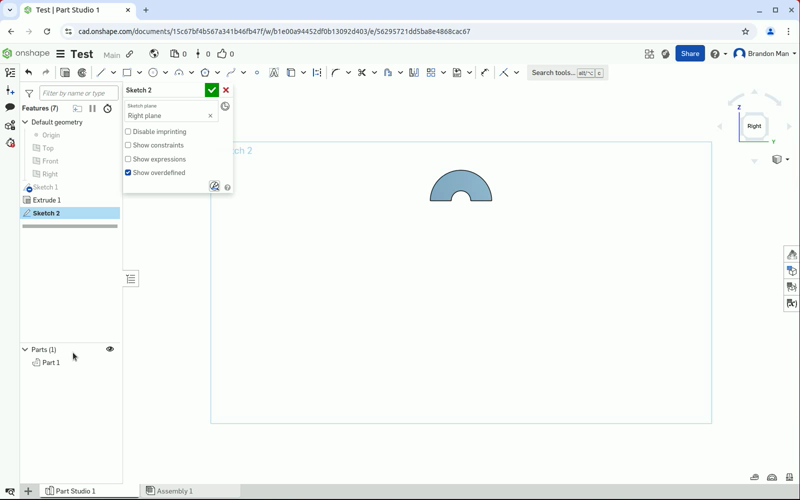
key(y)
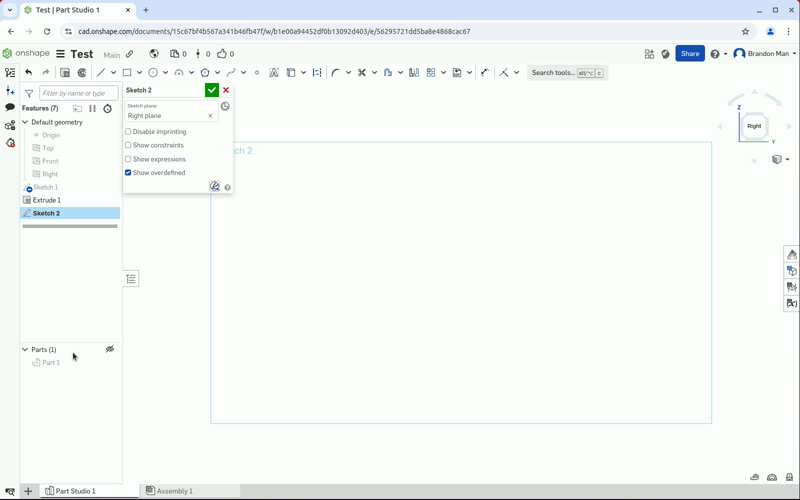
key(a)
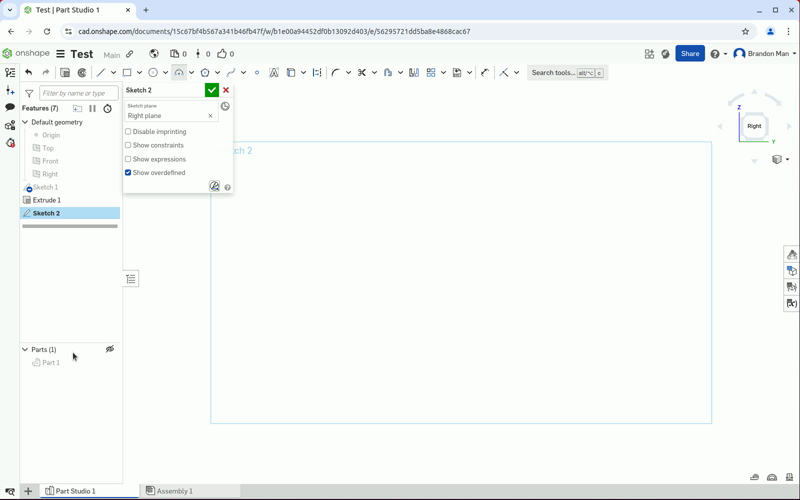
key_down(shift)
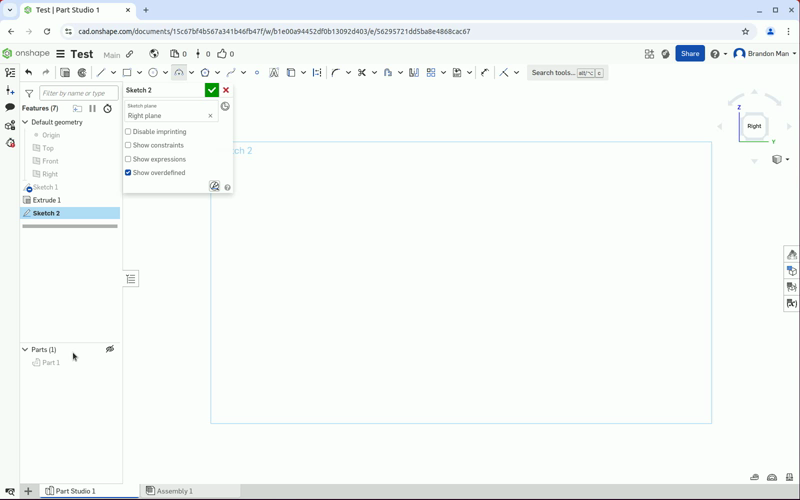
mouse_move(430, 282)
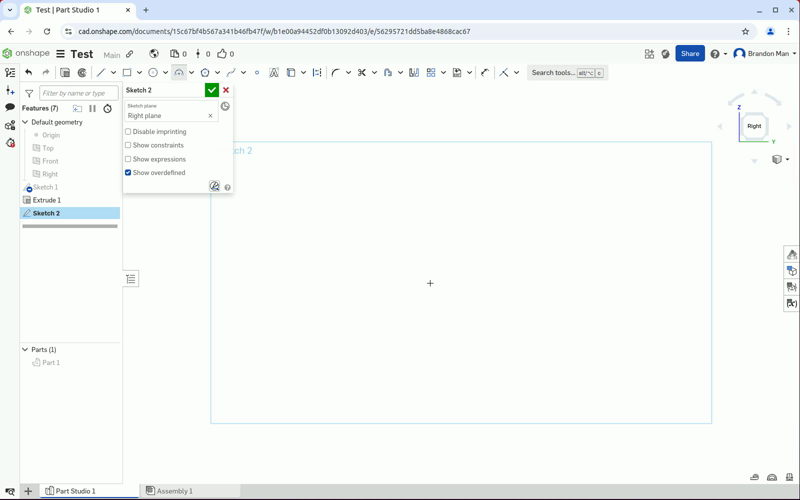
click(430, 282)
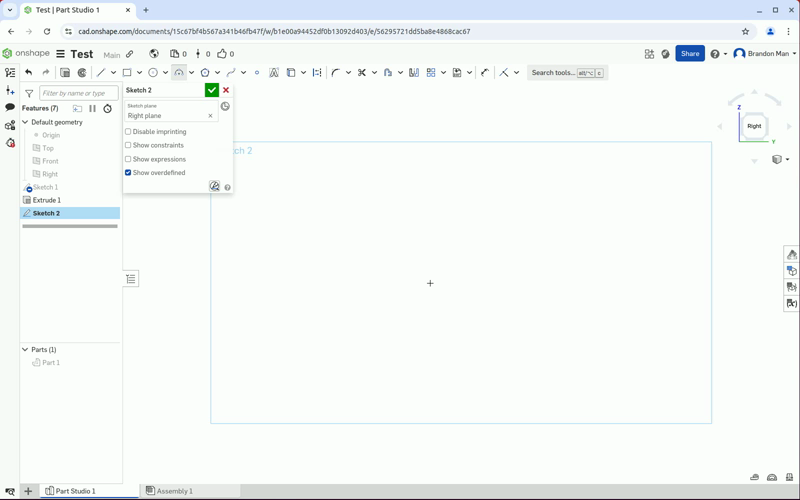
key_up(shift)
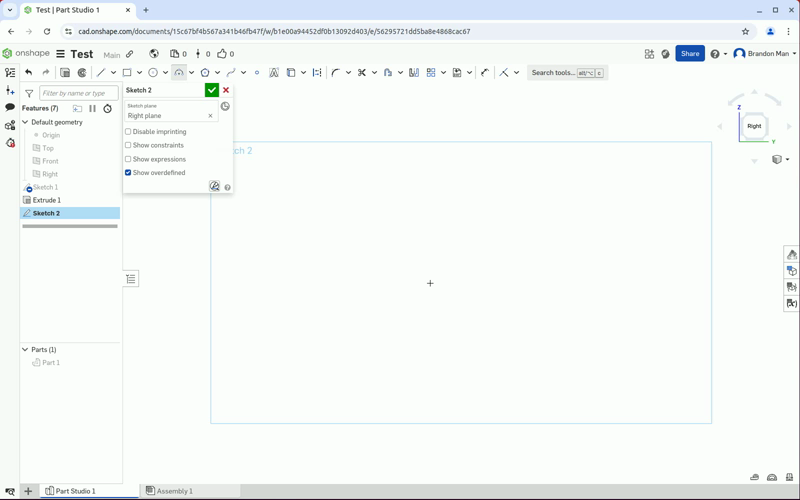
key_down(shift)
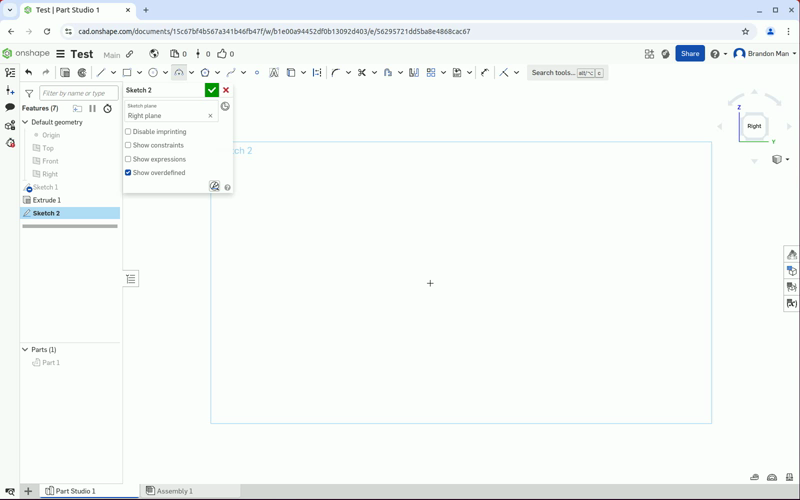
mouse_move(492, 282)
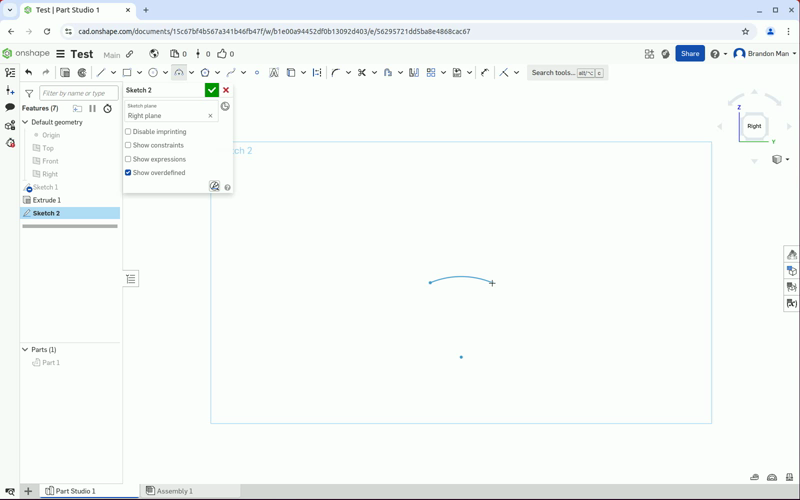
click(492, 282)
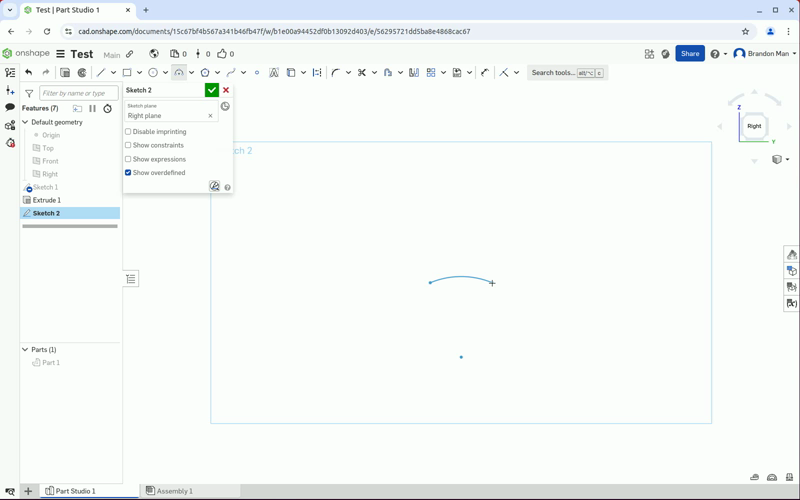
mouse_move(461, 313)
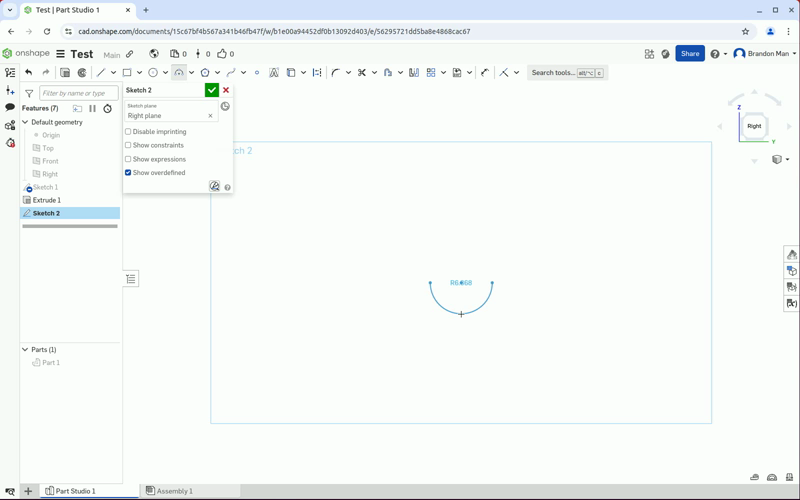
click(461, 313)
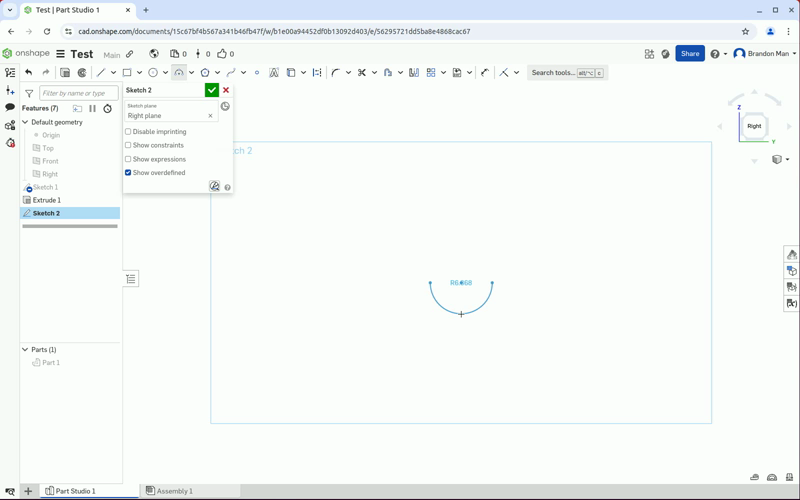
key_up(shift)
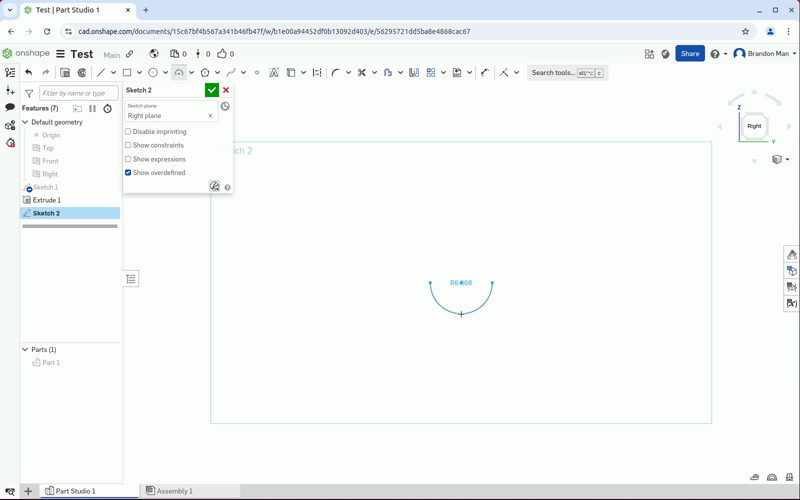
key(esc)
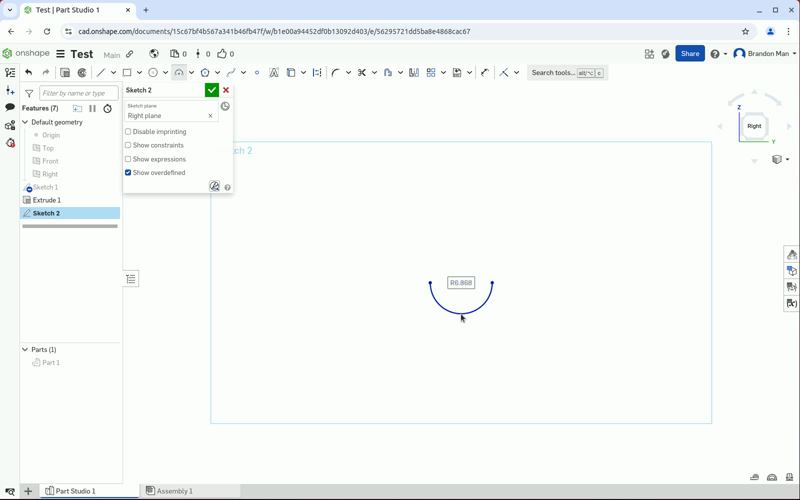
key(l)
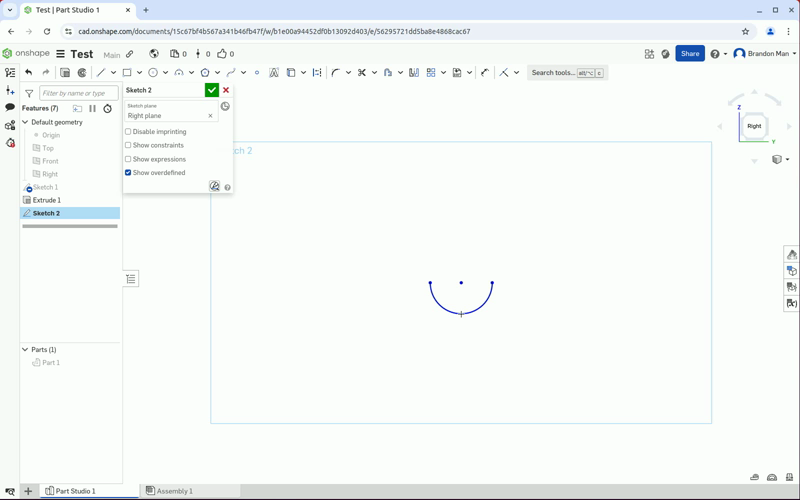
mouse_move(492, 282)
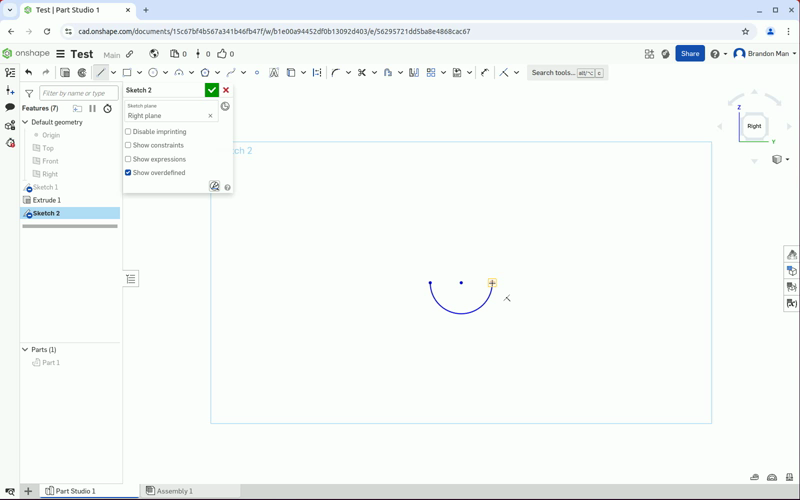
click(492, 282)
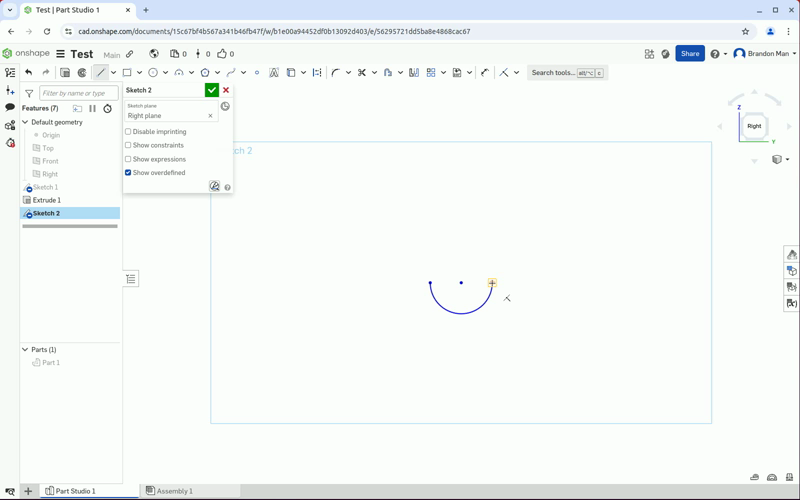
key_down(shift)
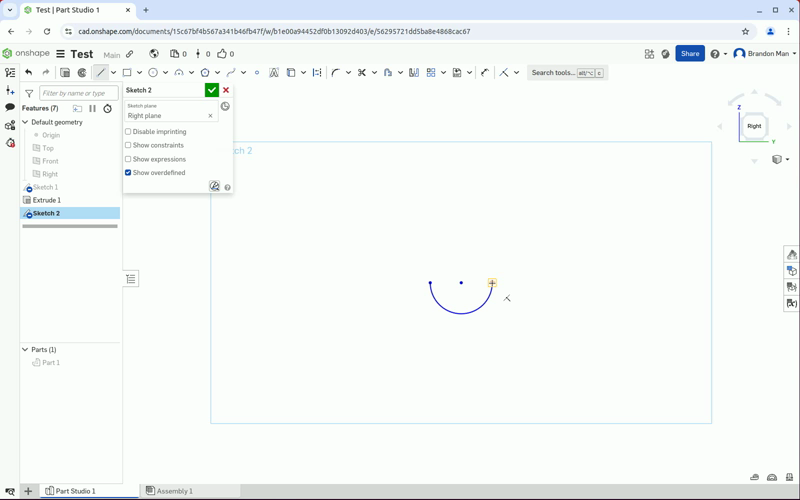
mouse_move(492, 200)
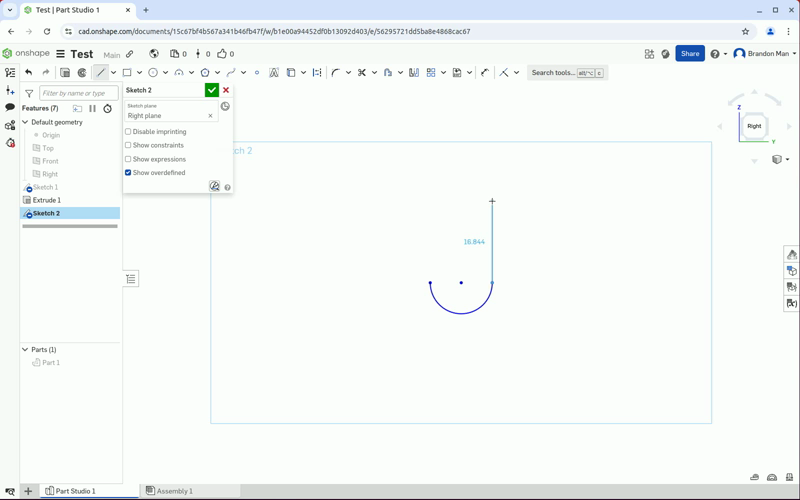
click(492, 200)
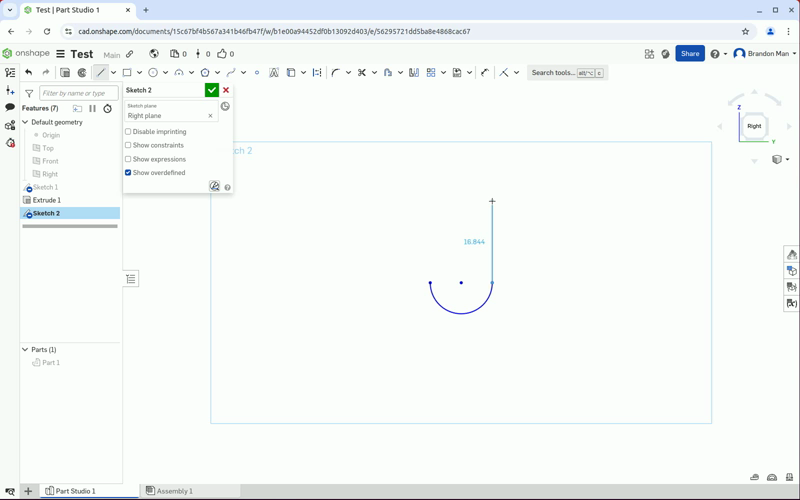
key_up(shift)
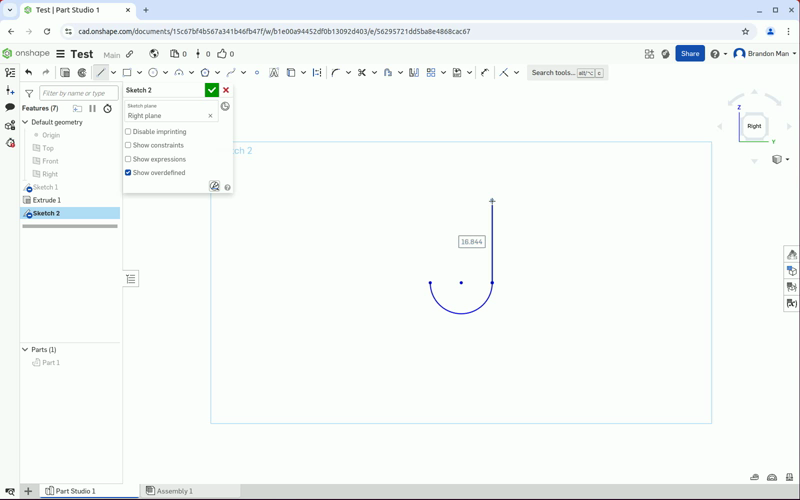
key_down(shift)
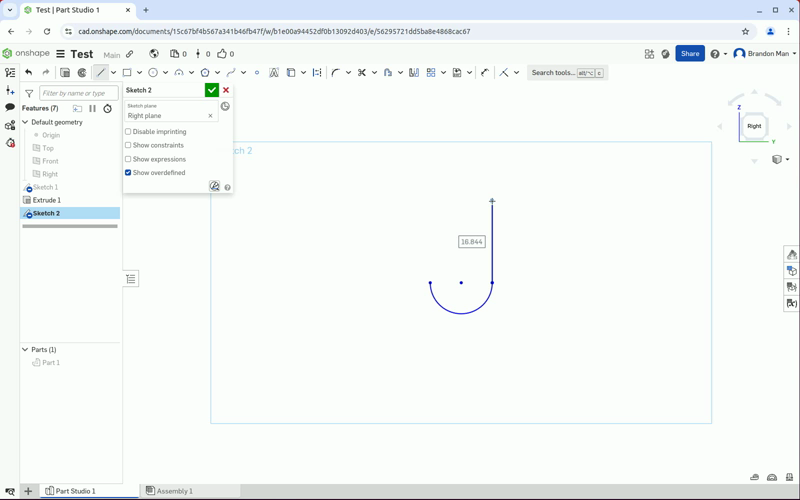
mouse_move(522, 200)
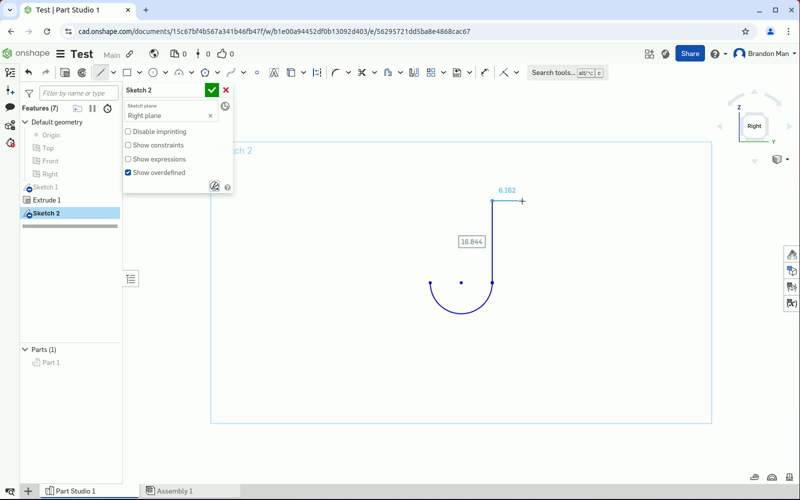
mouse_move(471, 200)
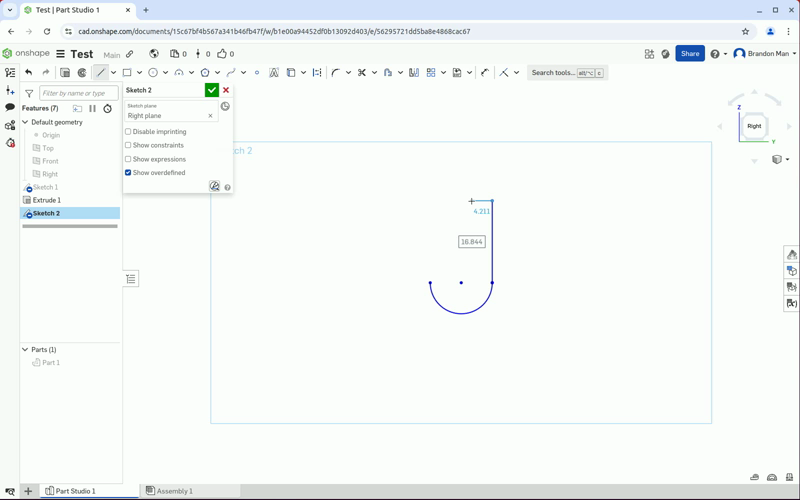
click(471, 200)
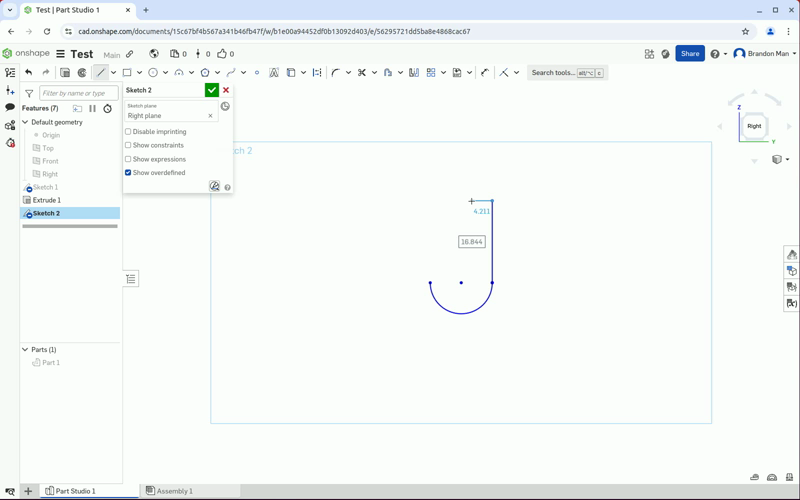
key_up(shift)
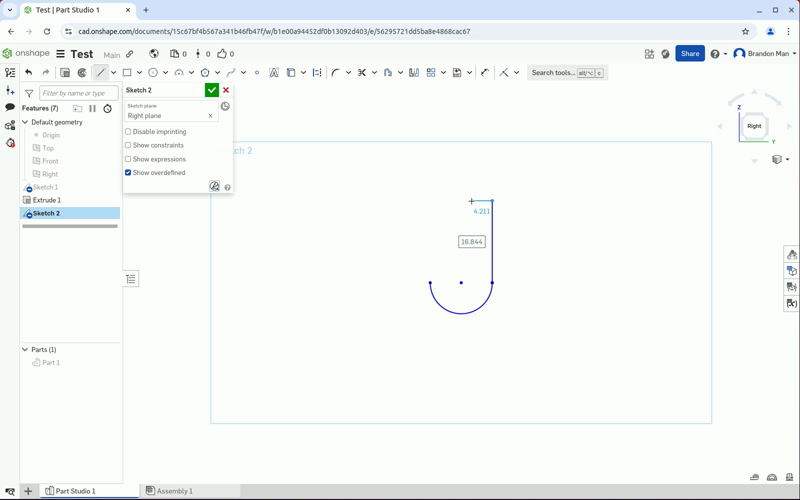
key(esc)
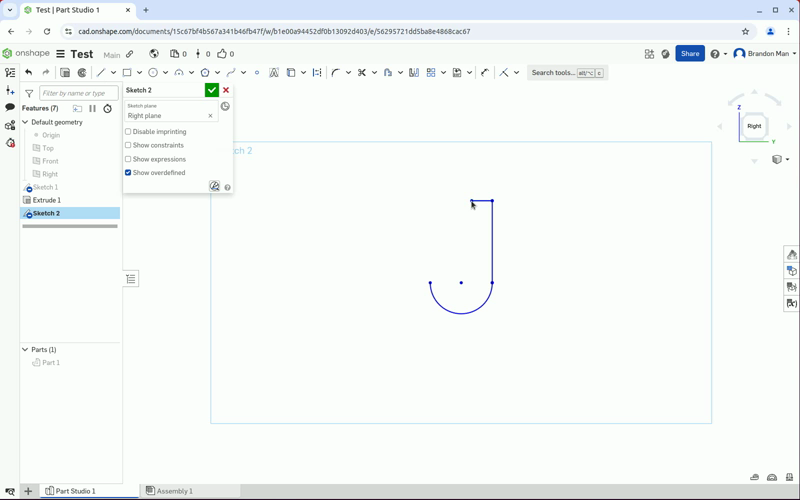
key(a)
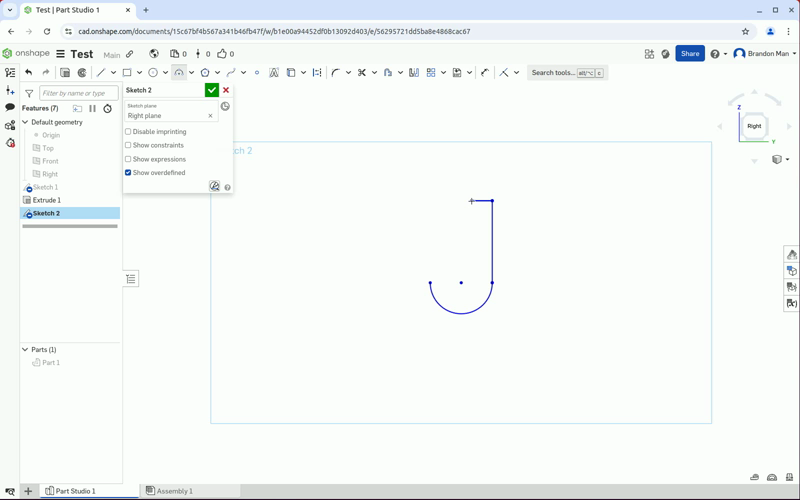
mouse_move(471, 200)
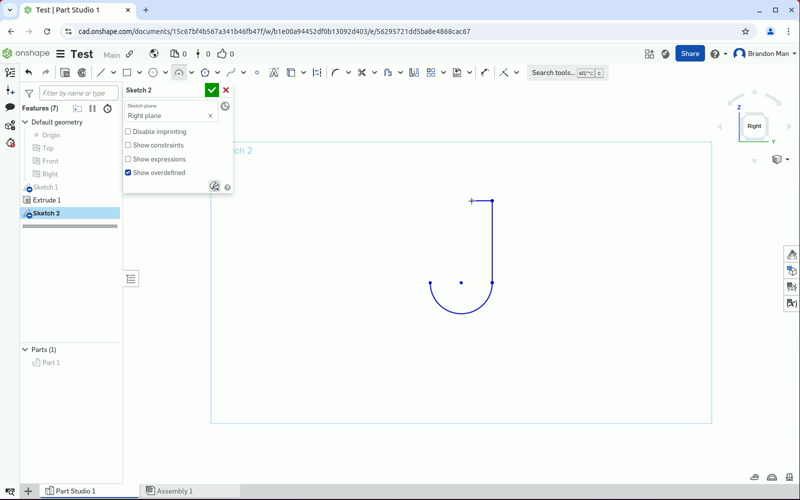
click(471, 200)
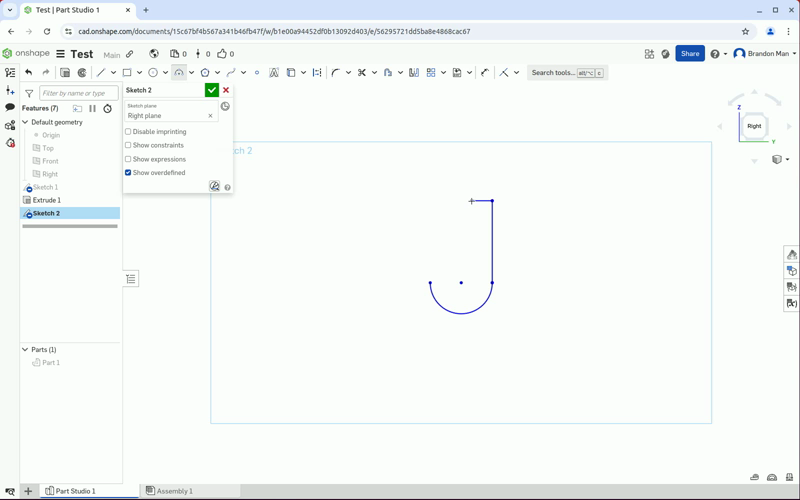
key_down(shift)
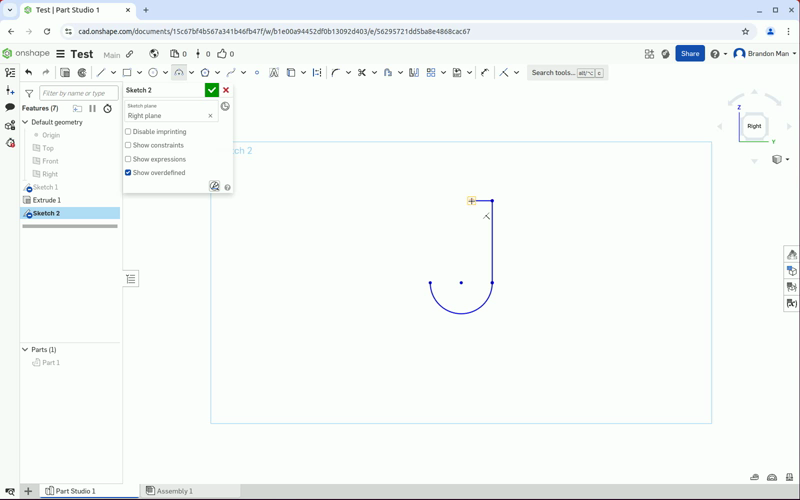
mouse_move(451, 200)
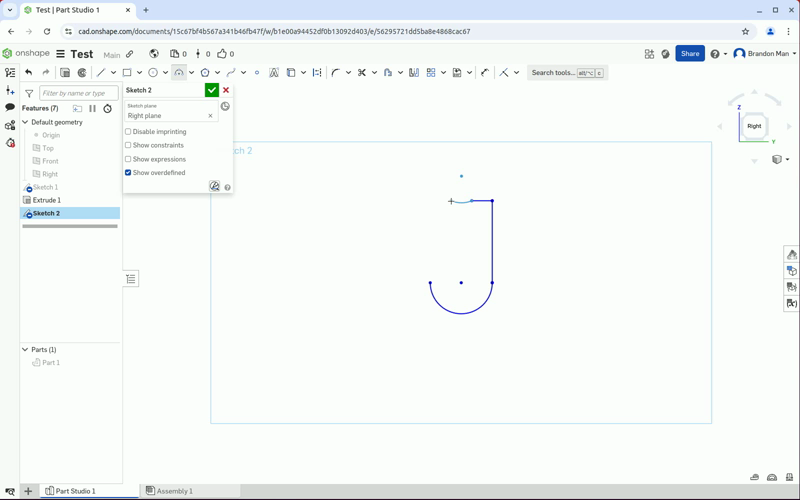
click(451, 200)
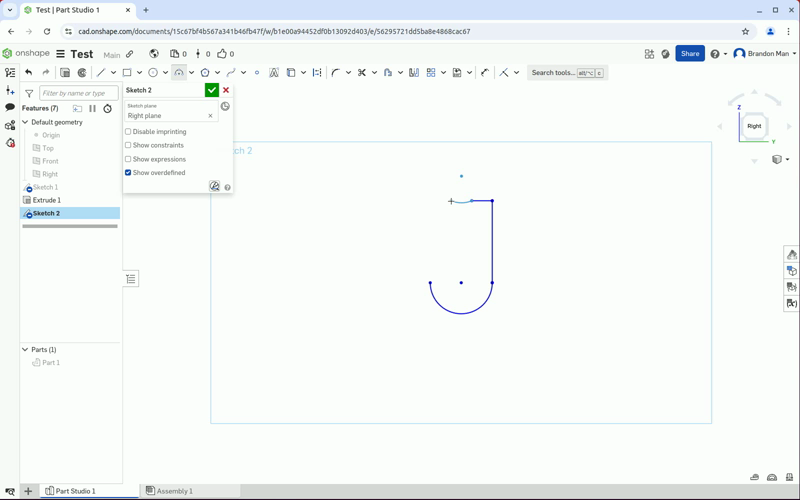
mouse_move(461, 210)
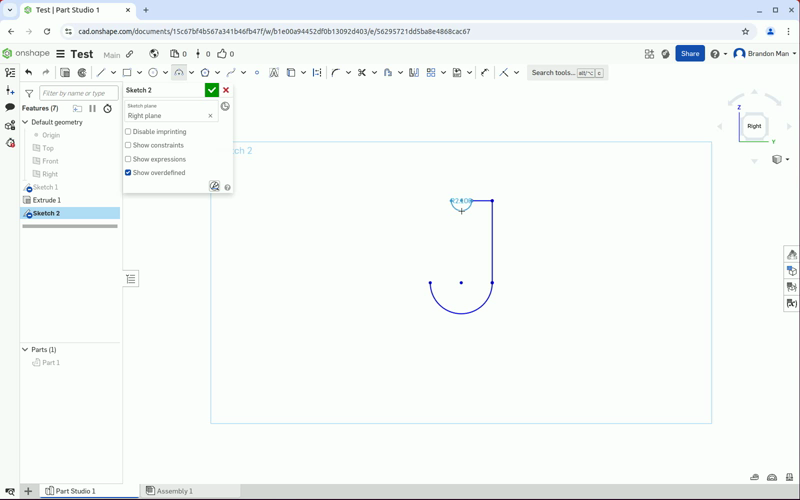
click(461, 210)
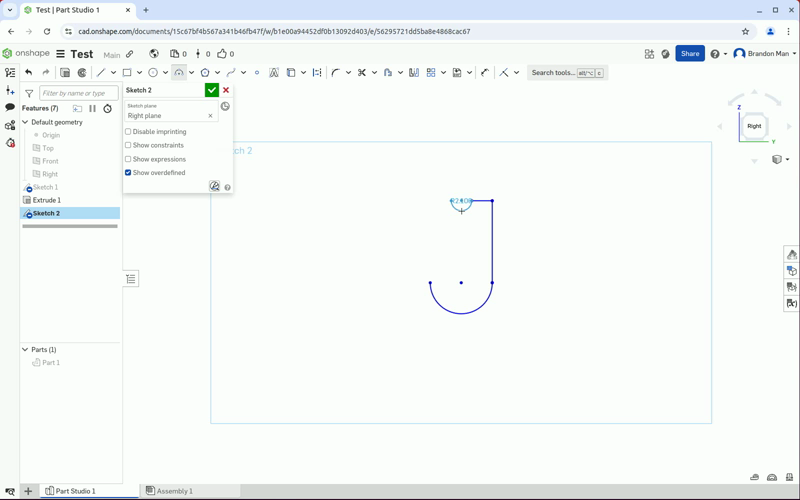
key_up(shift)
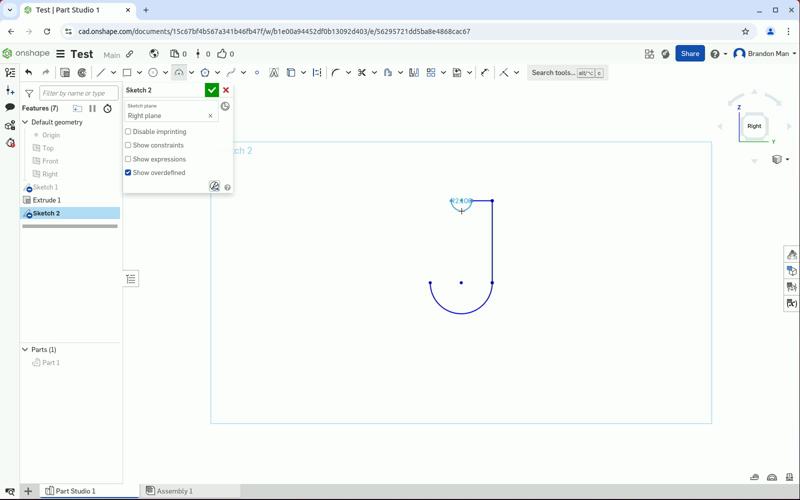
key(esc)
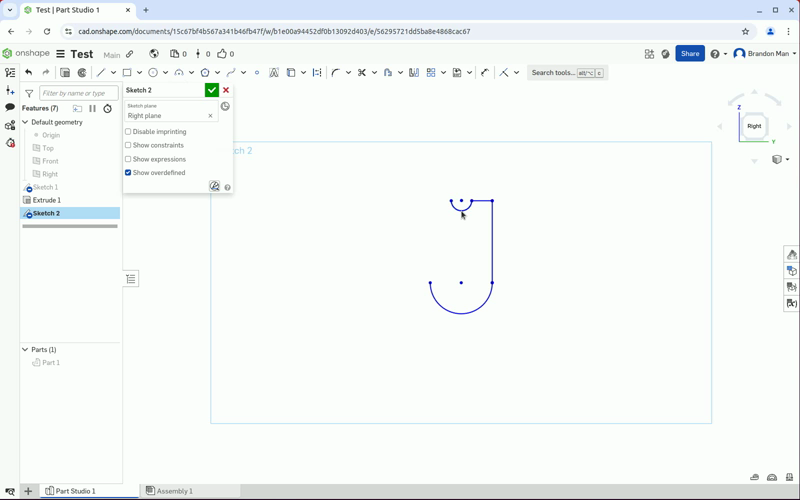
key(l)
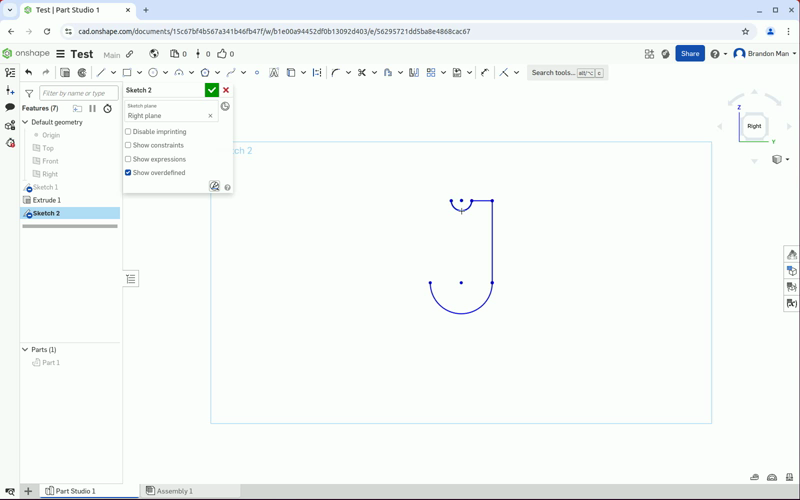
mouse_move(451, 200)
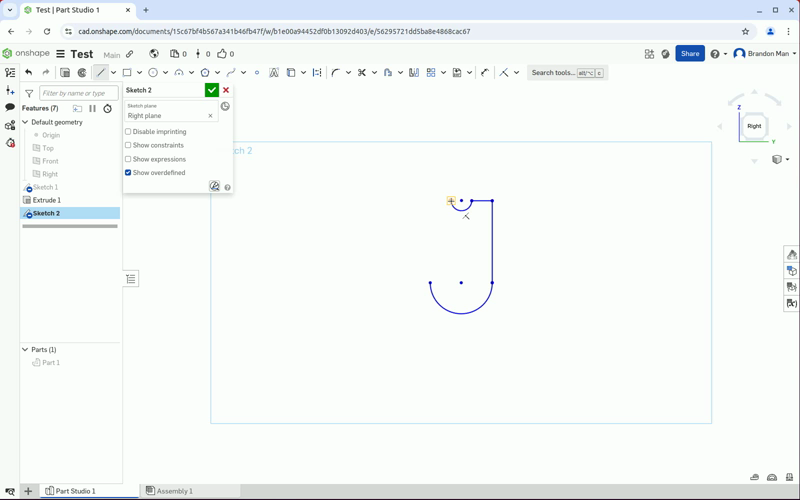
click(451, 200)
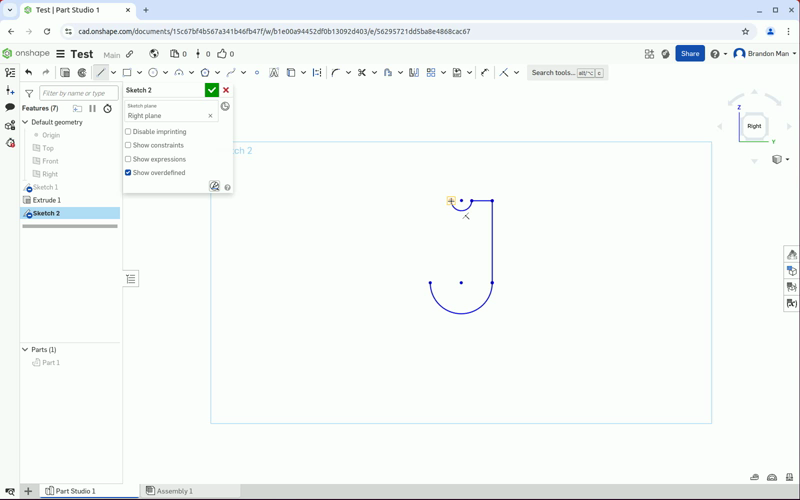
key_down(shift)
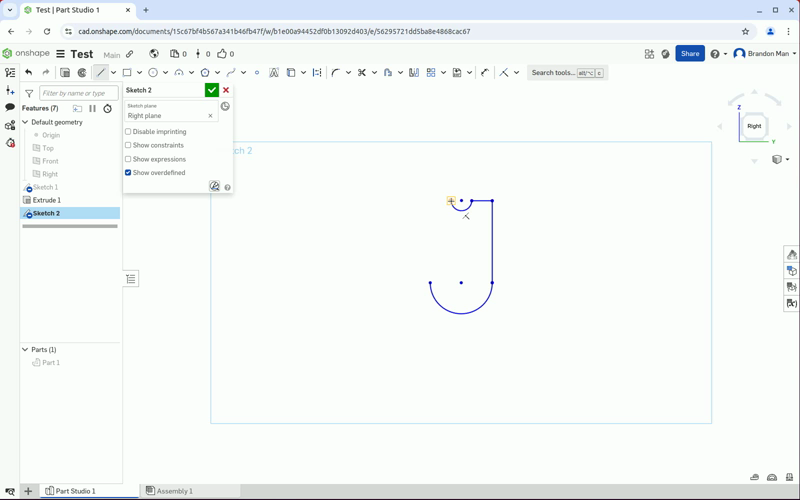
mouse_move(481, 200)
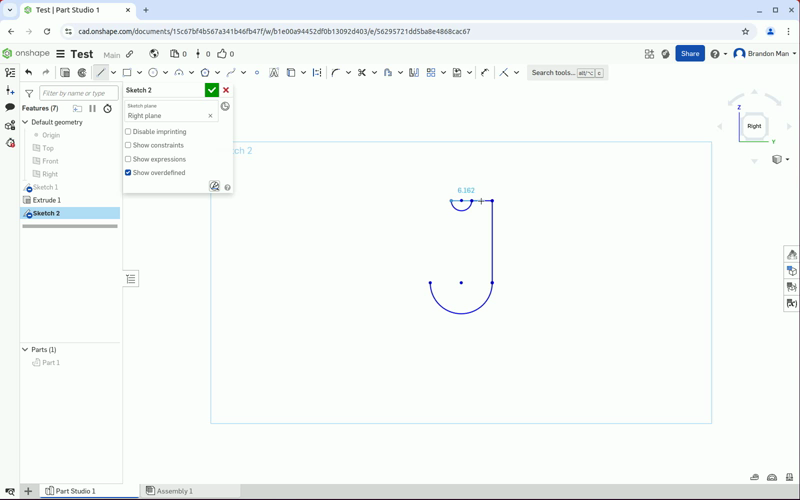
mouse_move(430, 200)
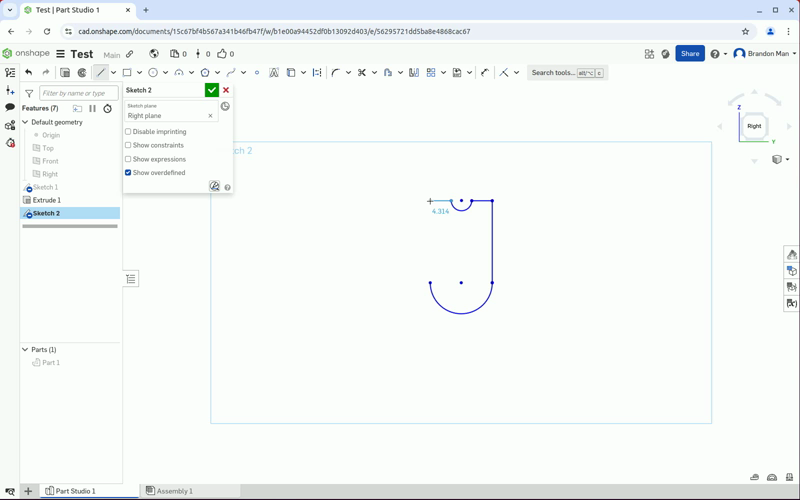
click(430, 200)
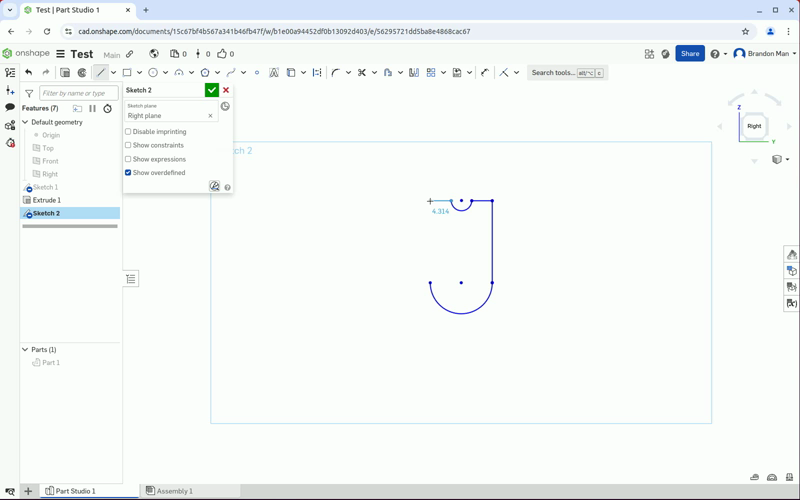
key_up(shift)
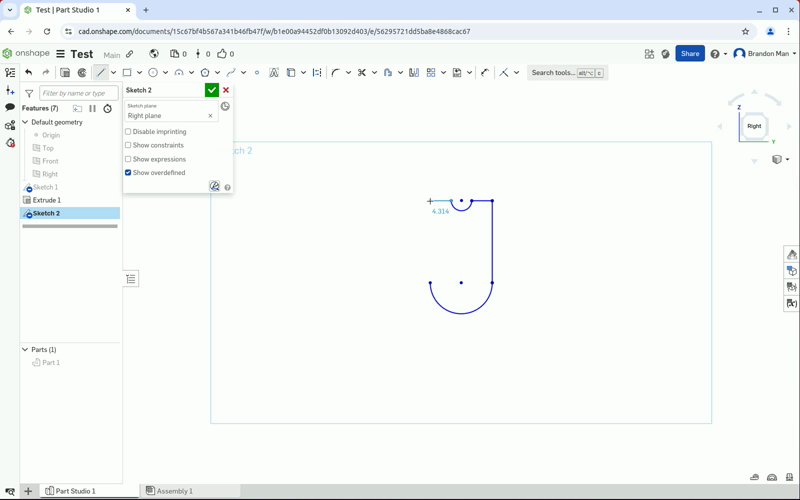
key_down(shift)
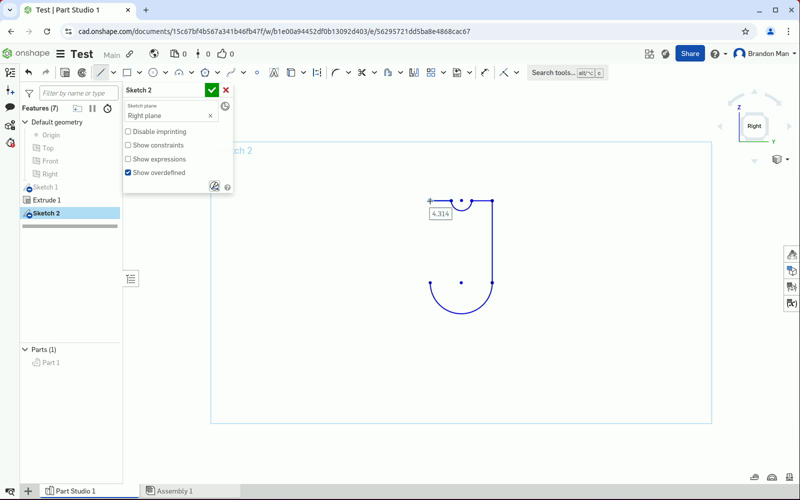
mouse_move(430, 282)
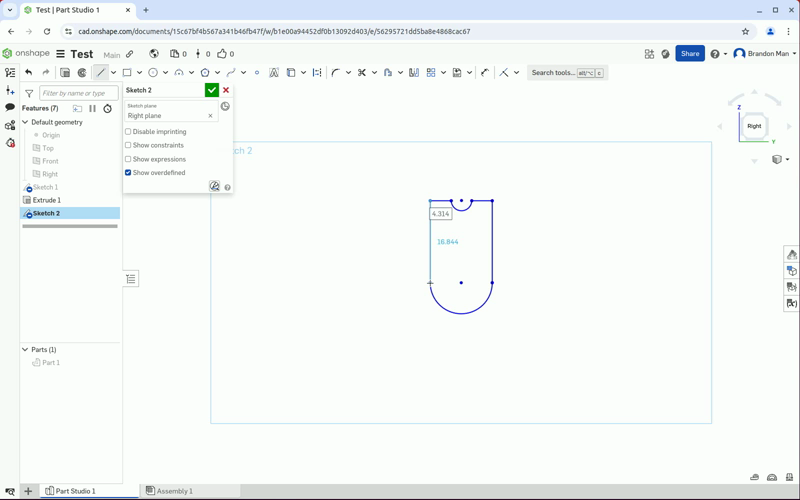
key_up(shift)
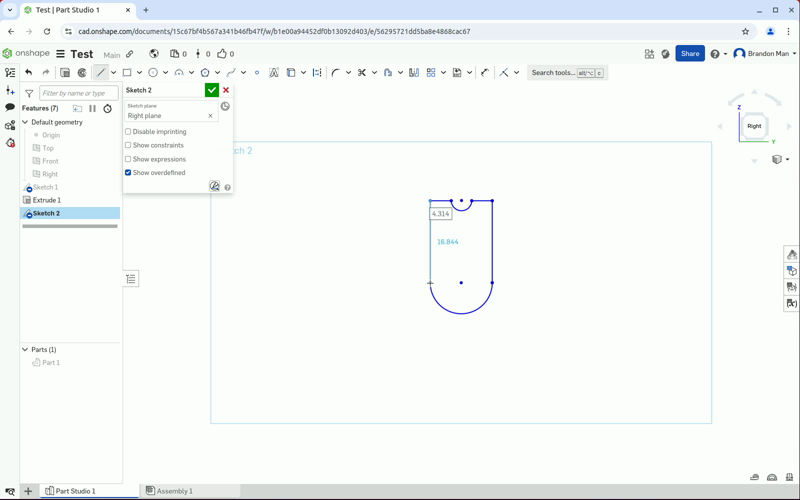
click(430, 282)
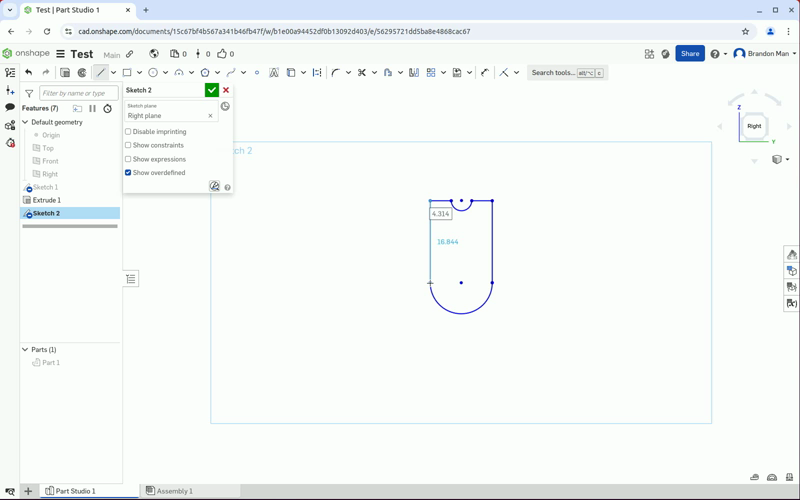
key(esc)
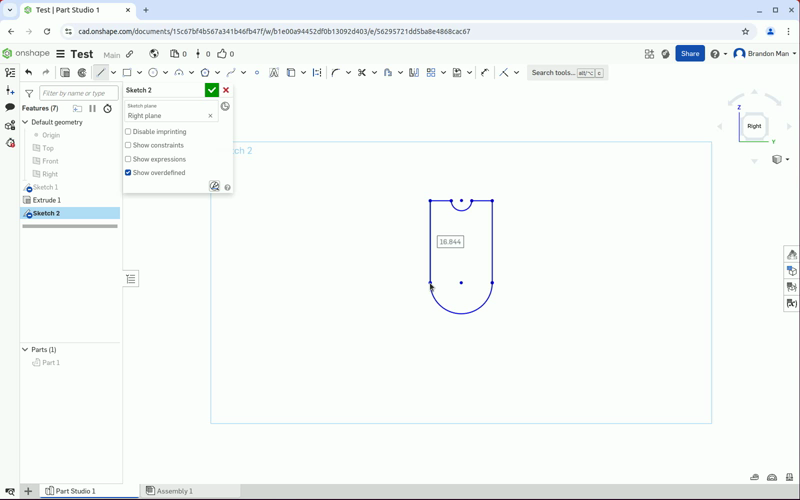
key(c)
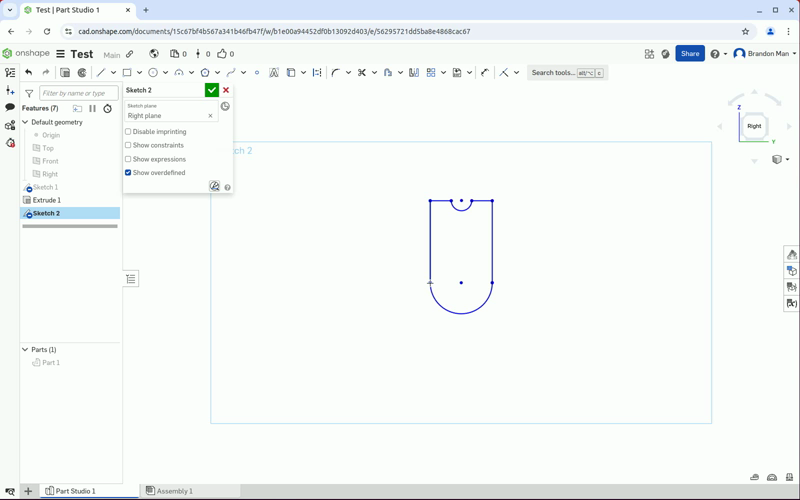
key_down(shift)
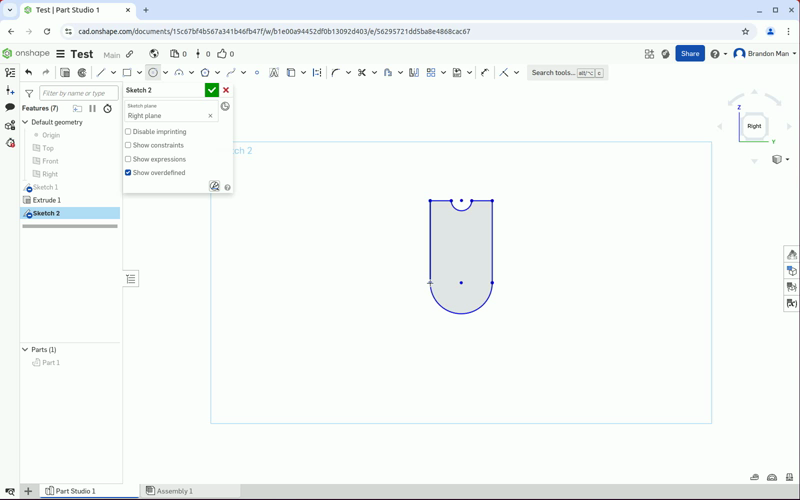
mouse_move(461, 282)
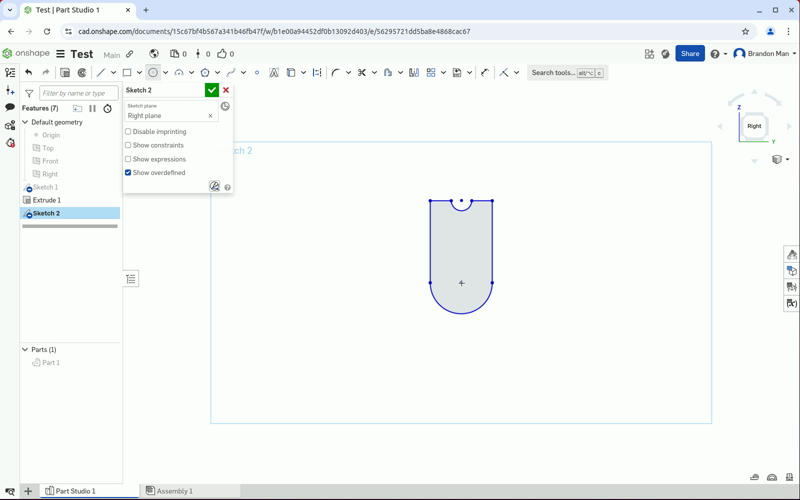
scroll(6)
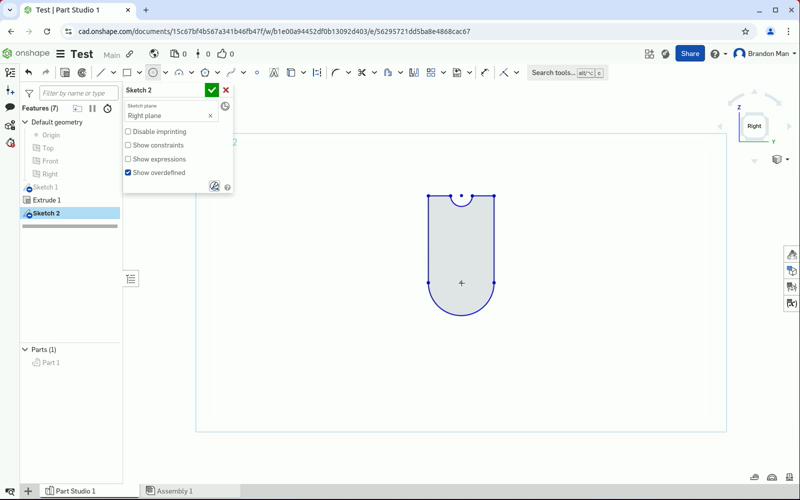
scroll(6)
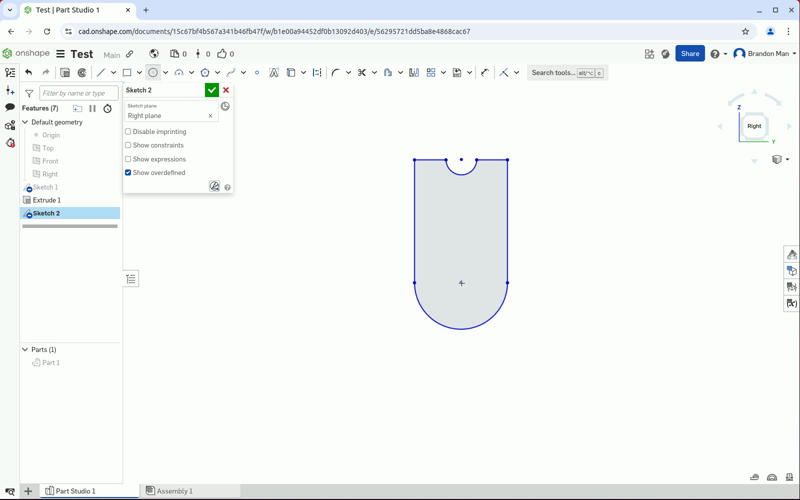
scroll(6)
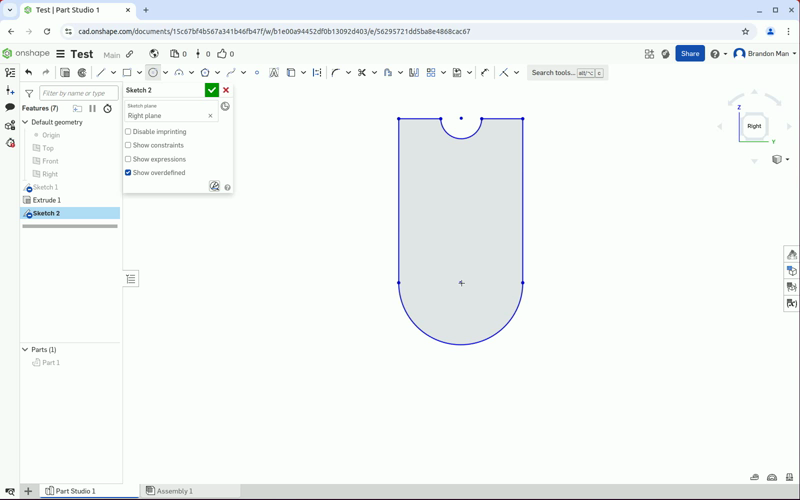
scroll(6)
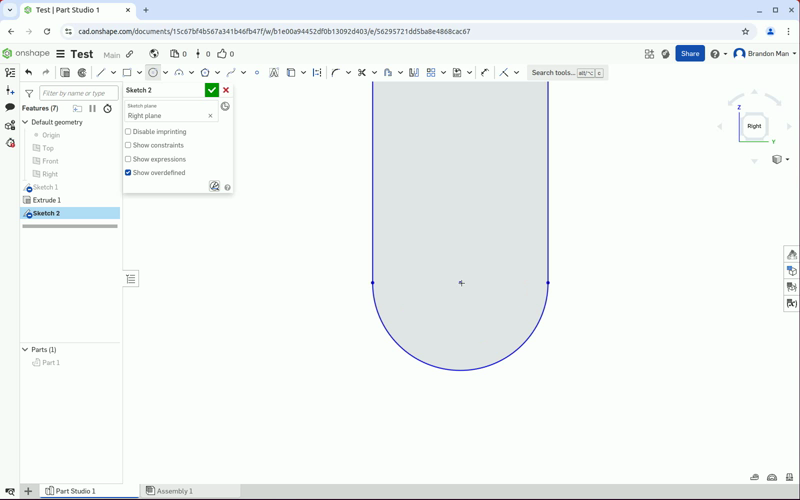
scroll(6)
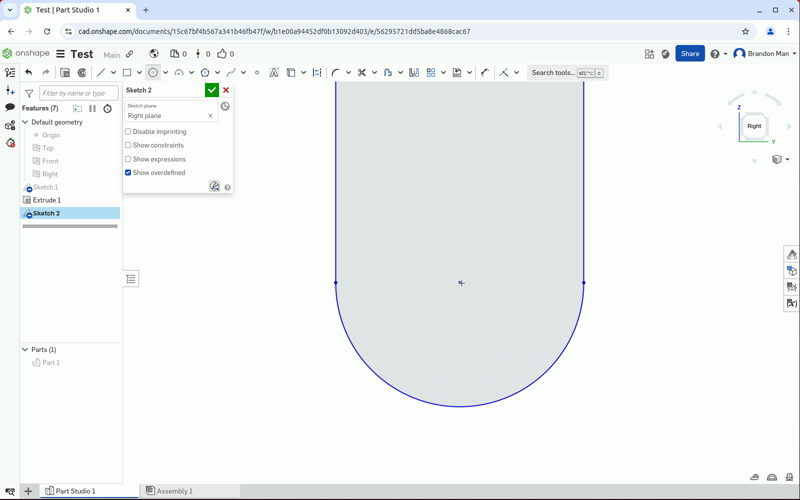
scroll(6)
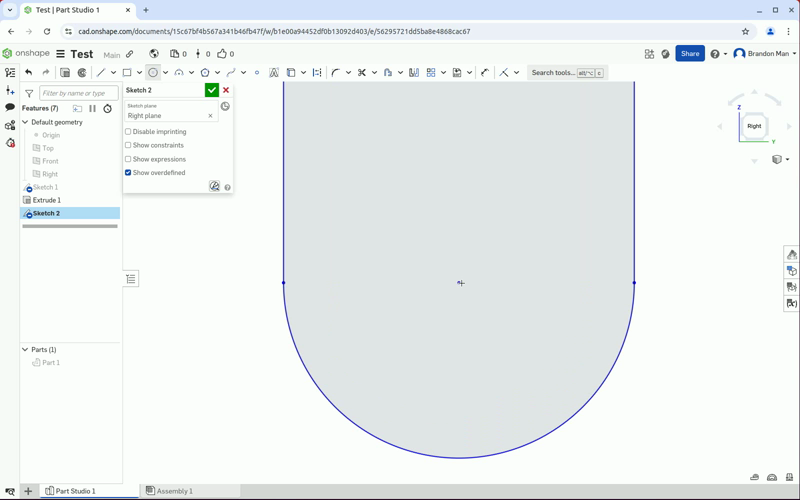
scroll(6)
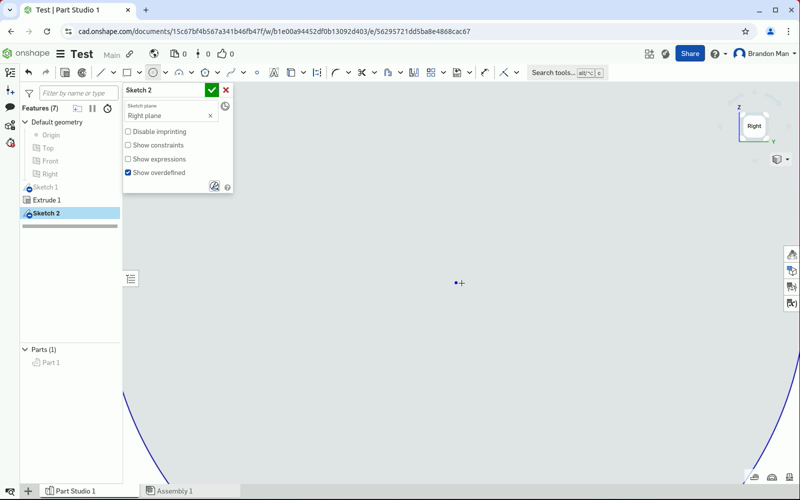
click(461, 282)
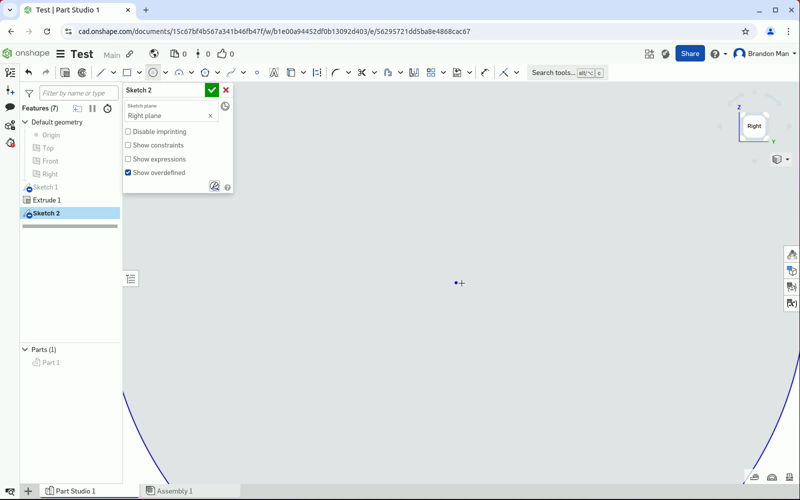
scroll(-6)
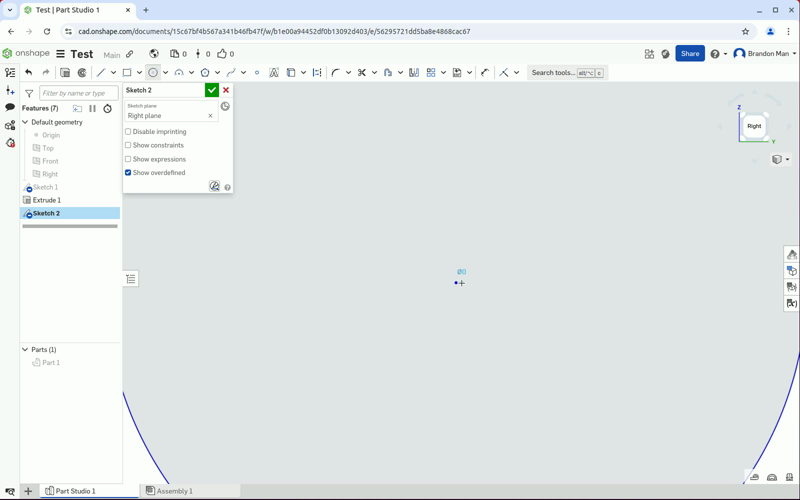
scroll(-6)
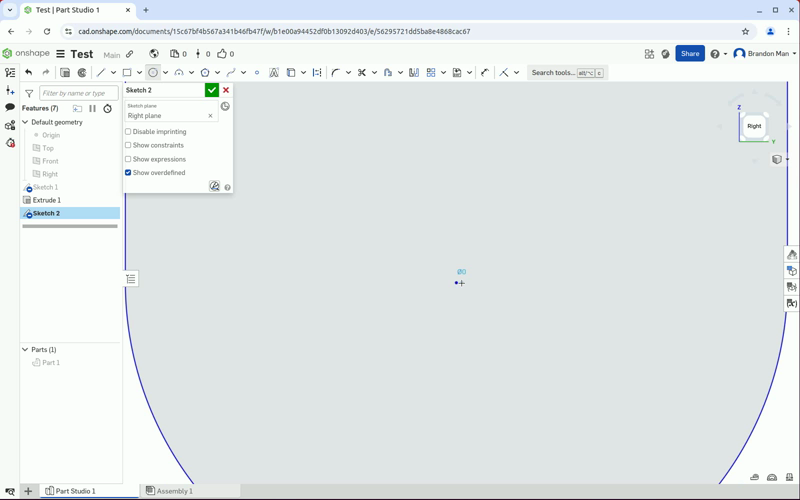
scroll(-6)
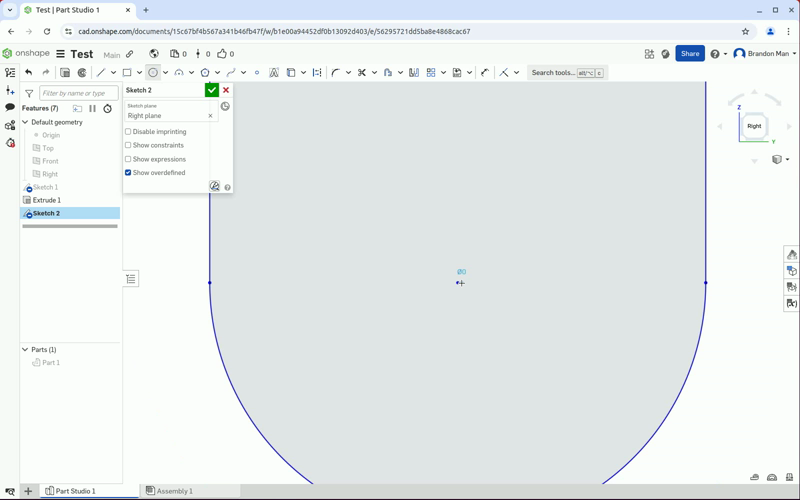
scroll(-6)
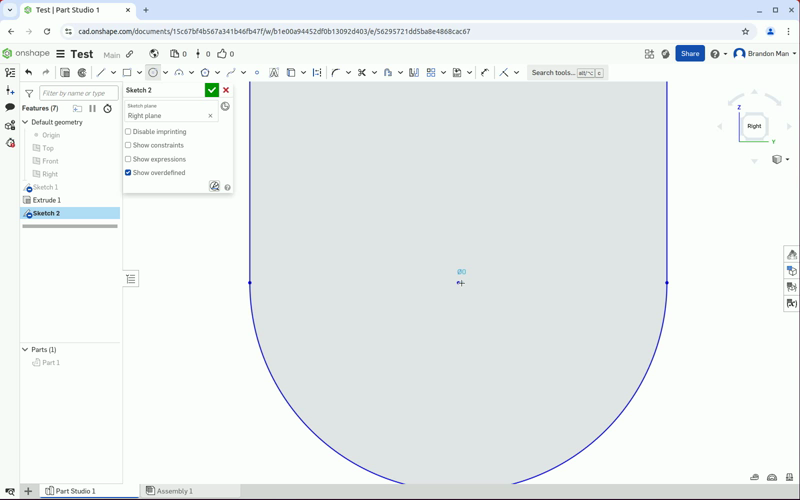
scroll(-6)
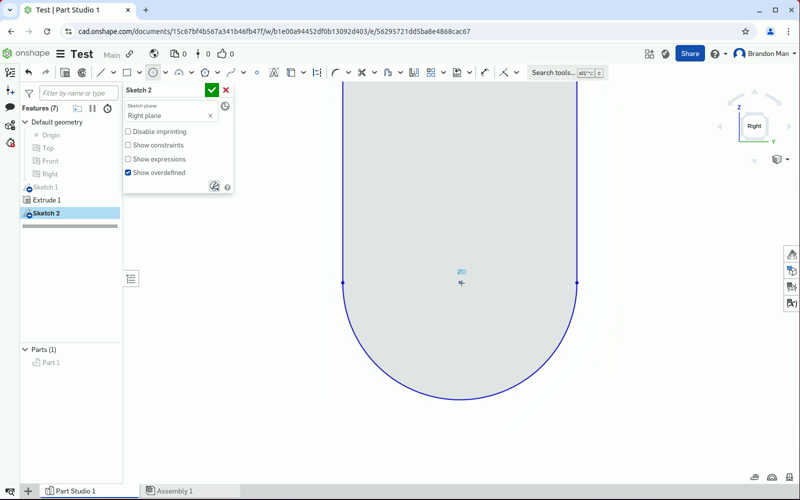
scroll(-6)
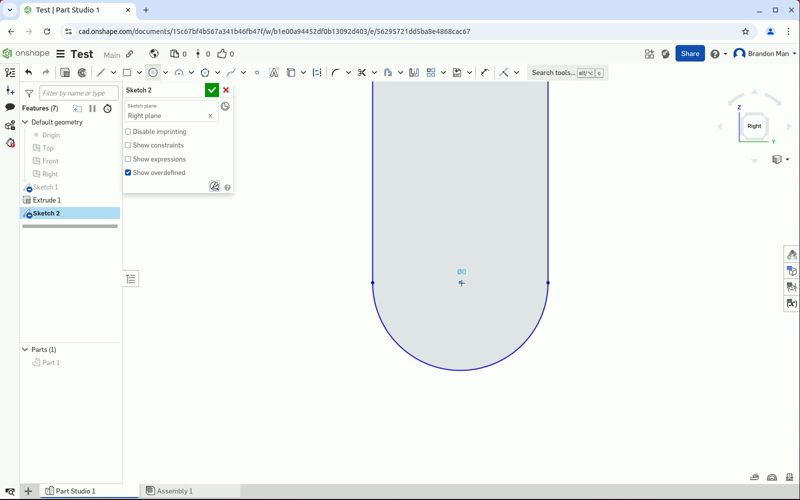
scroll(-6)
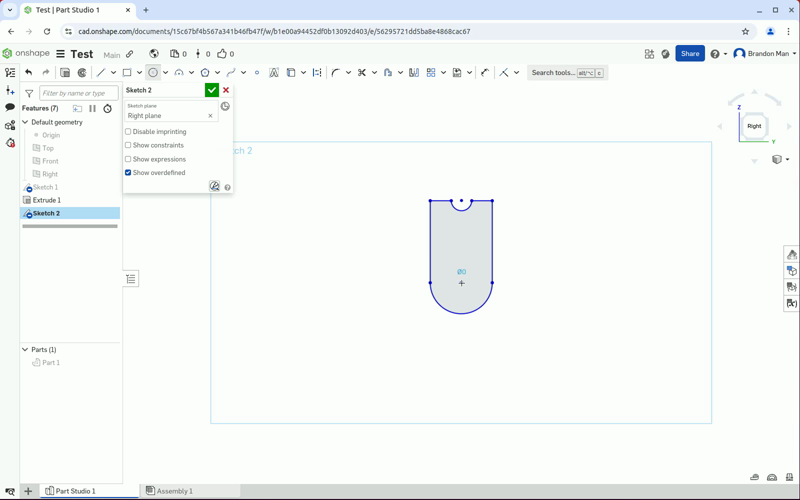
key_up(shift)
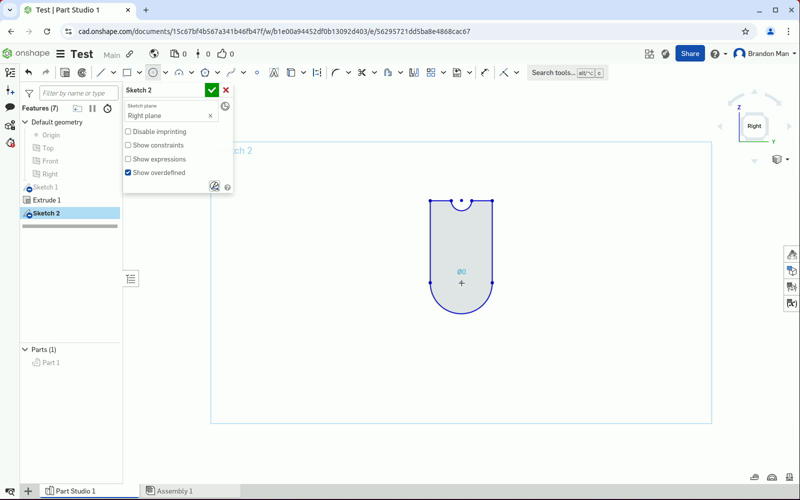
mouse_move(472, 282)
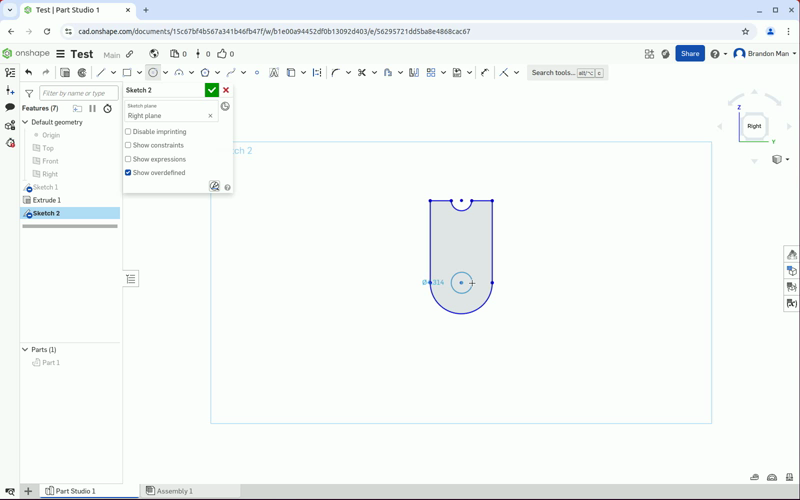
click(472, 282)
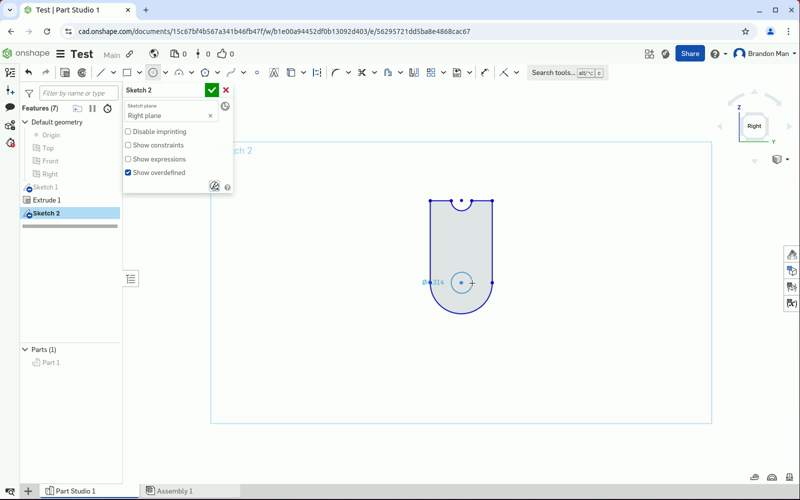
key(esc)
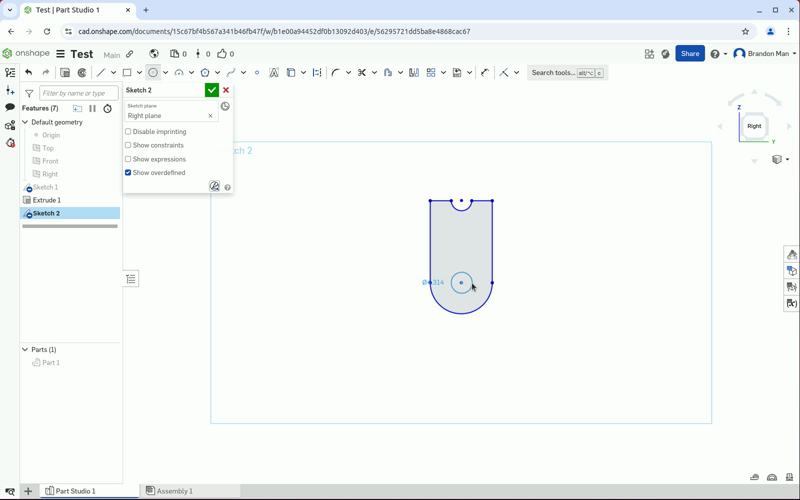
mouse_move(451, 295)
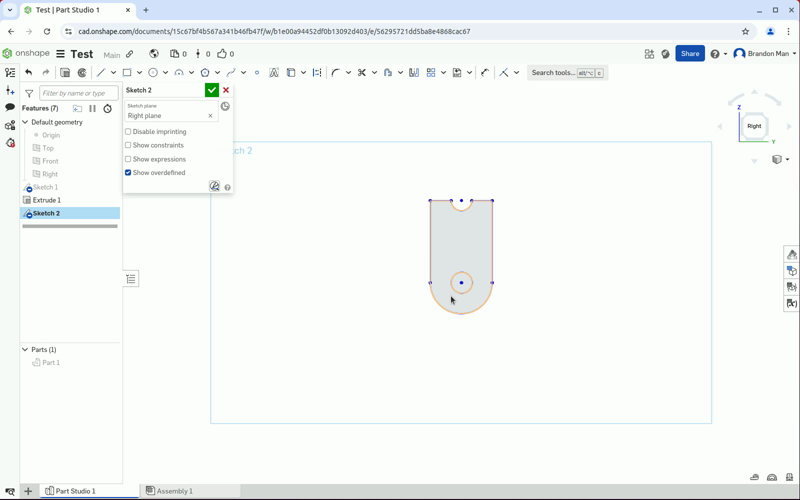
click(451, 295)
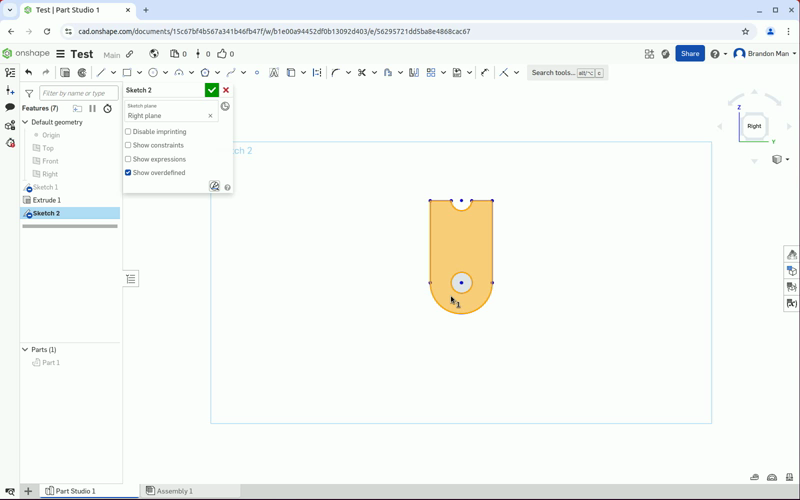
mouse_move(73, 352)
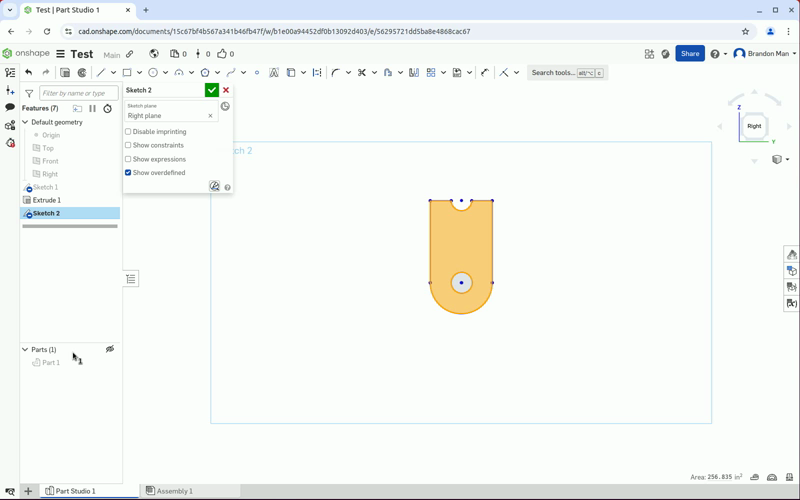
key(shift+y)
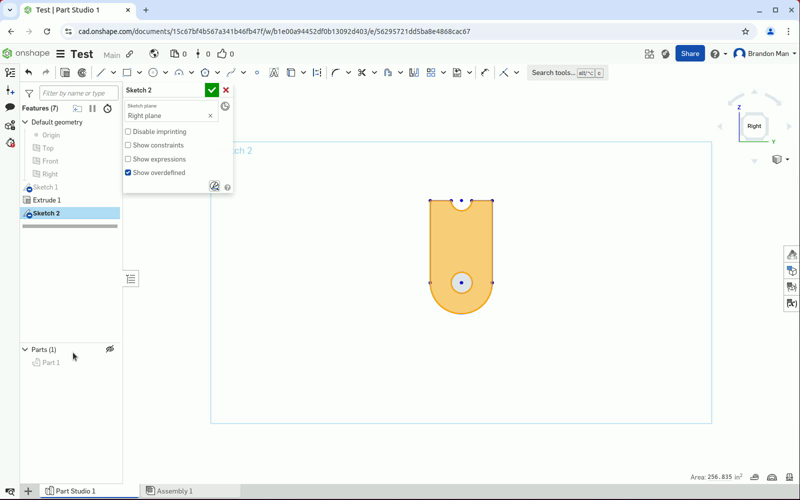
key(shift+e)
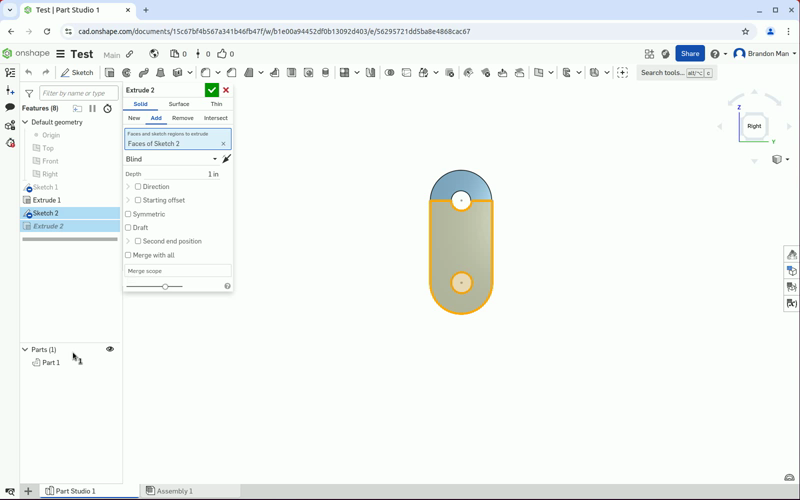
mouse_move(143, 106)
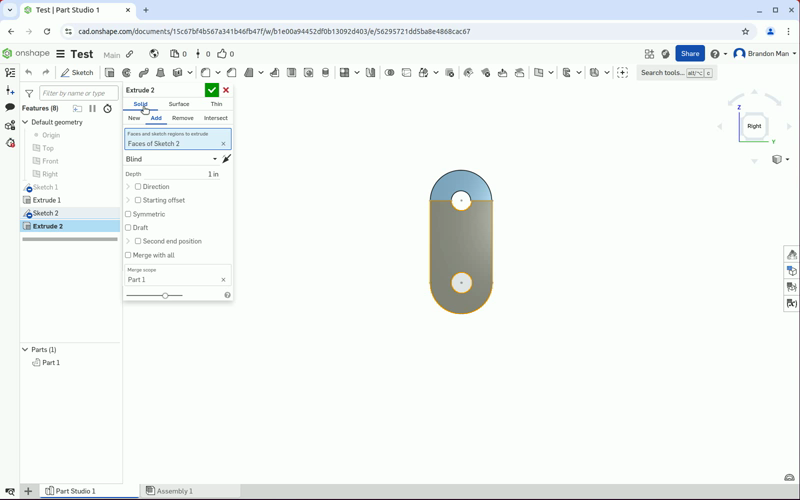
click(143, 106)
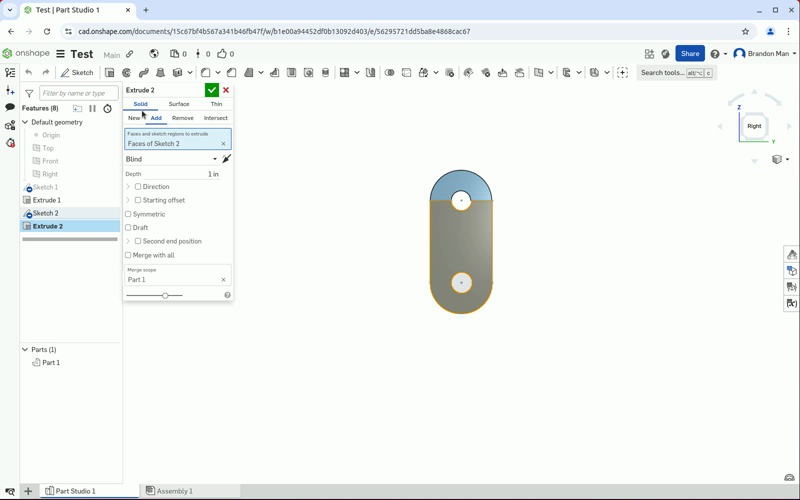
mouse_move(137, 120)
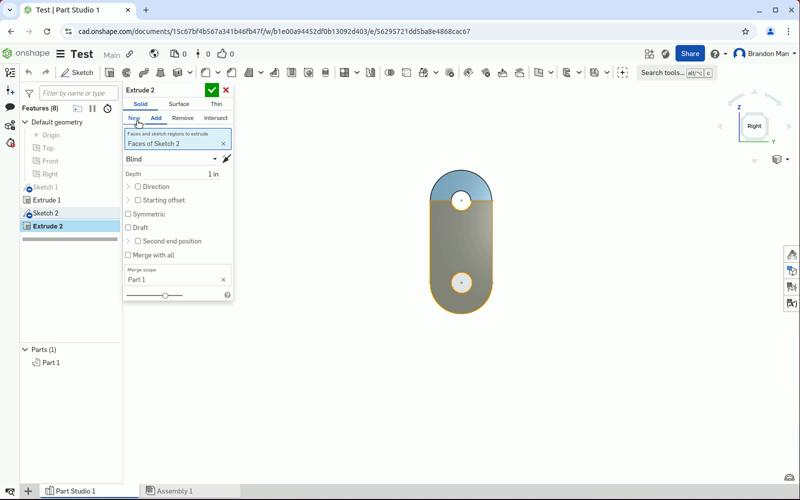
click(137, 120)
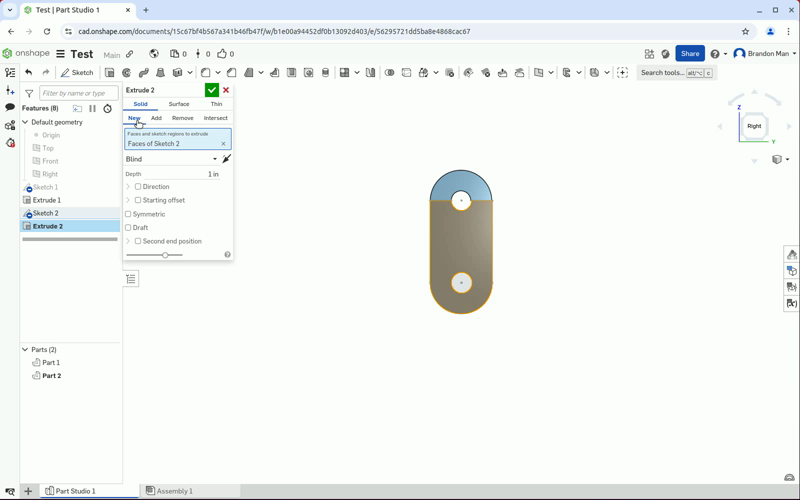
key(tab, 4)
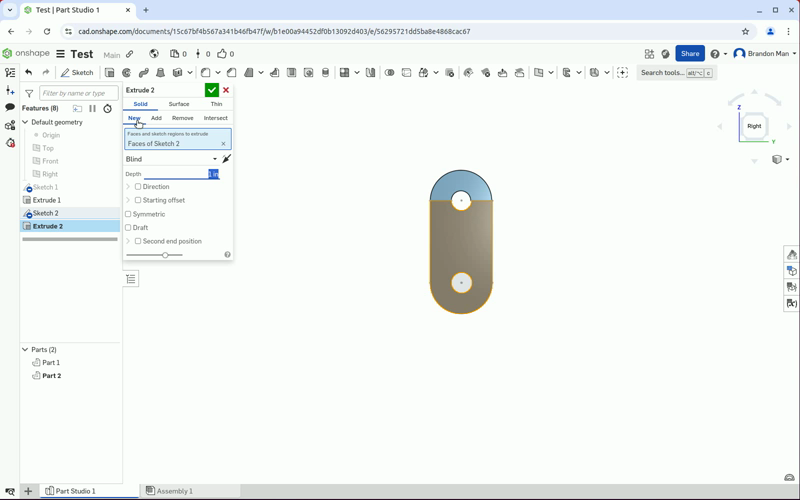
text(4.092)
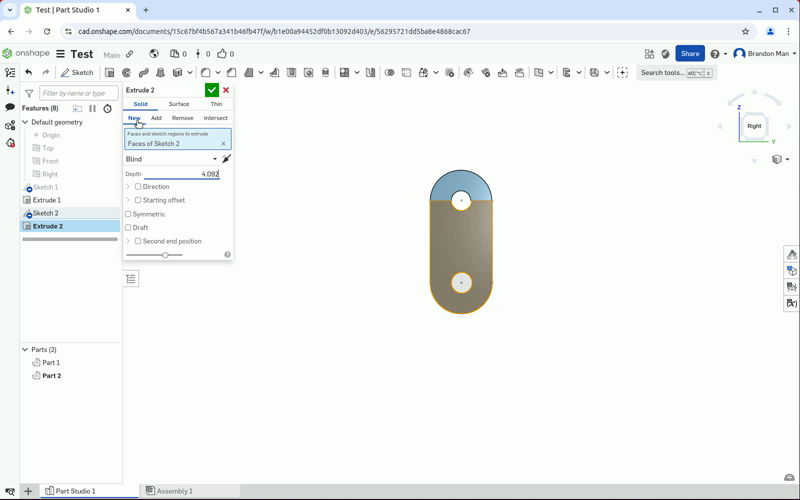
key(enter)
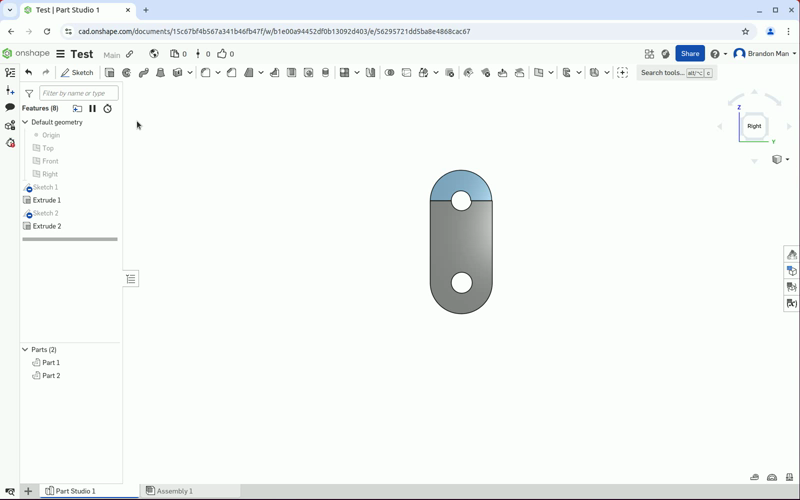
key(shift+h)
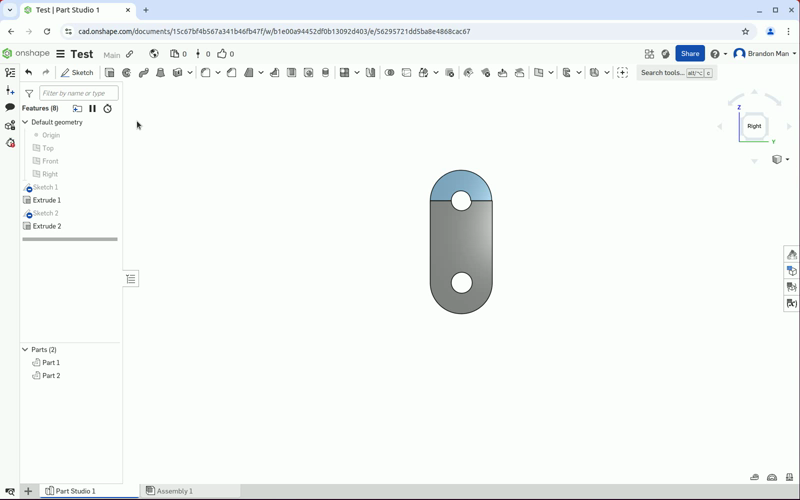
key(shift+h)
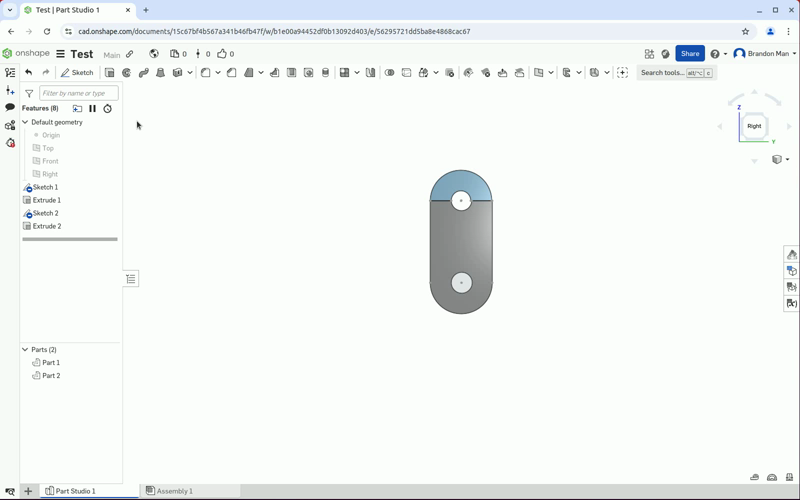
key(shift+7)
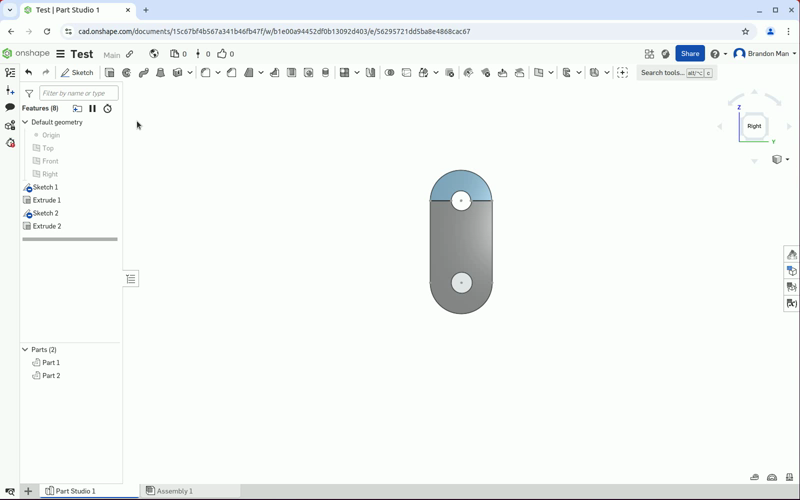
key(right, 2)
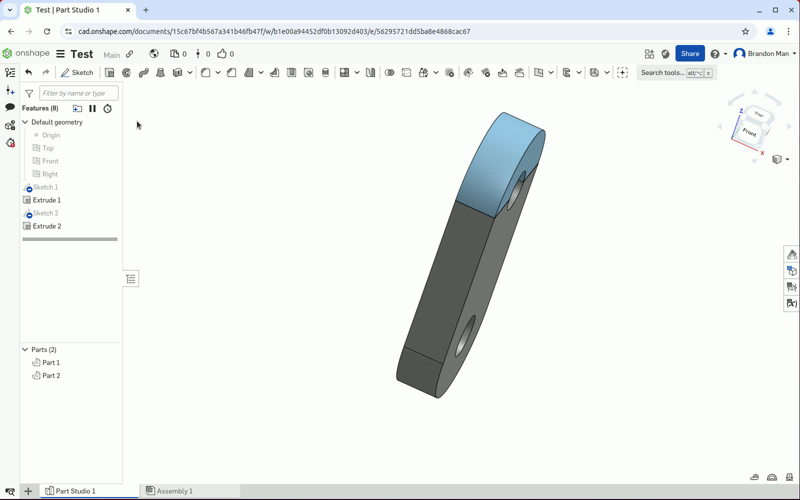
key(down, 2)
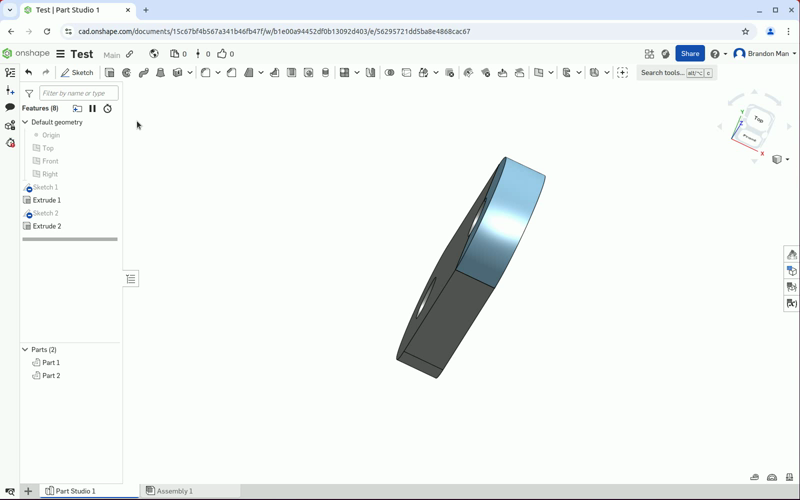
key(up, 2)
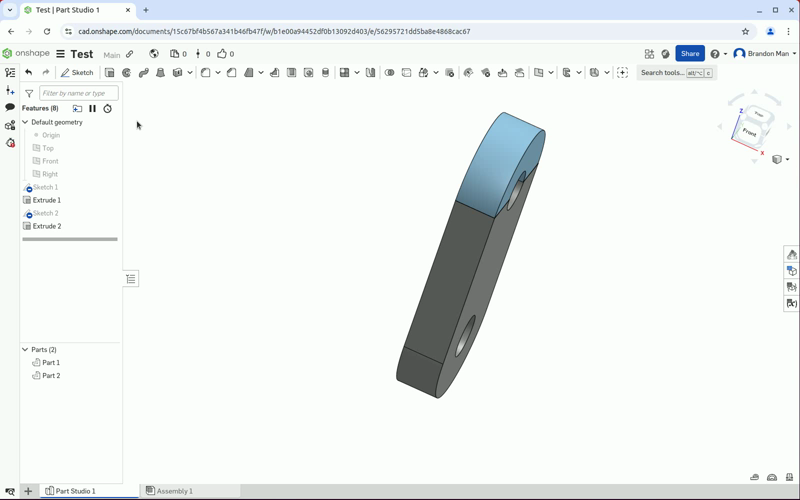
key(left, 2)
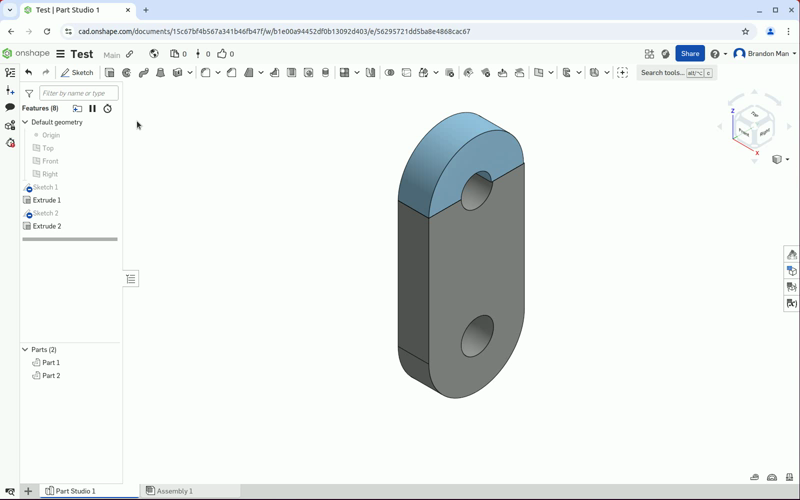
mouse_move(73, 189)
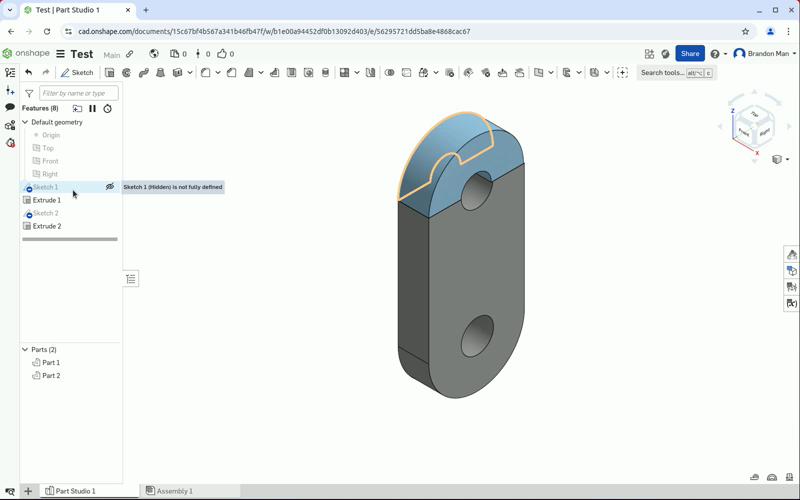
click(73, 189)